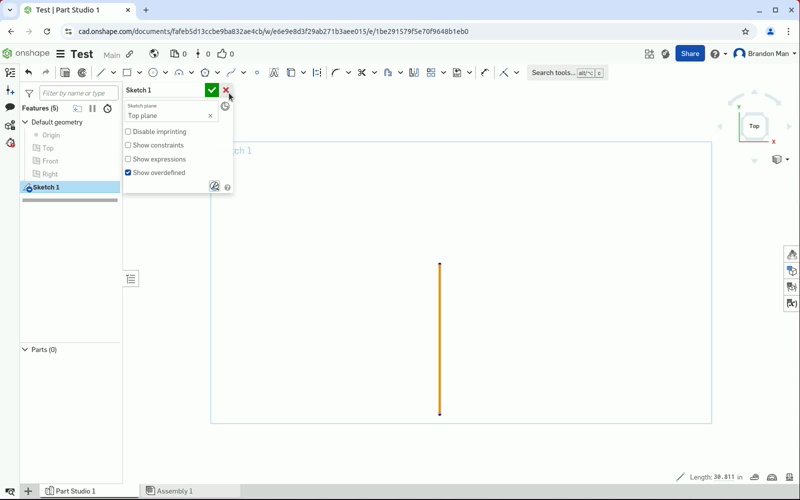
key(shift+h)
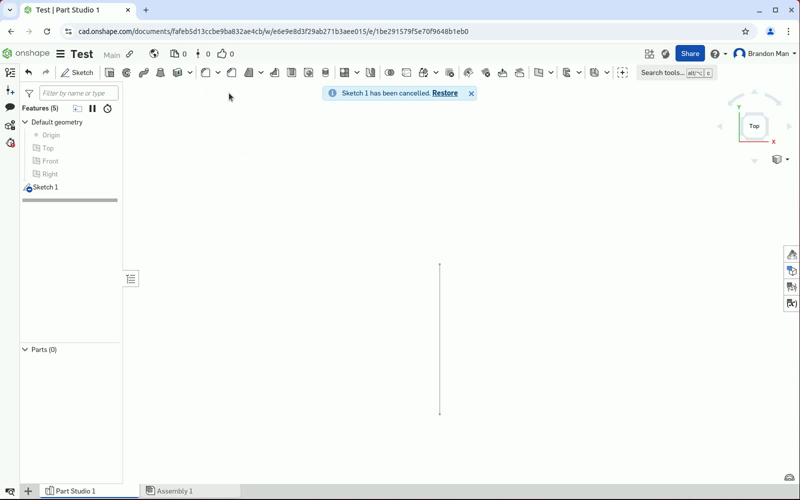
key(shift+s)
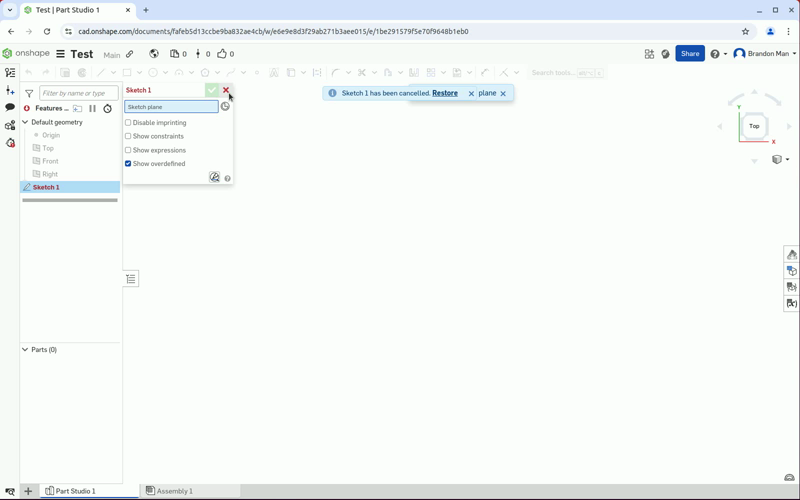
mouse_move(73, 150)
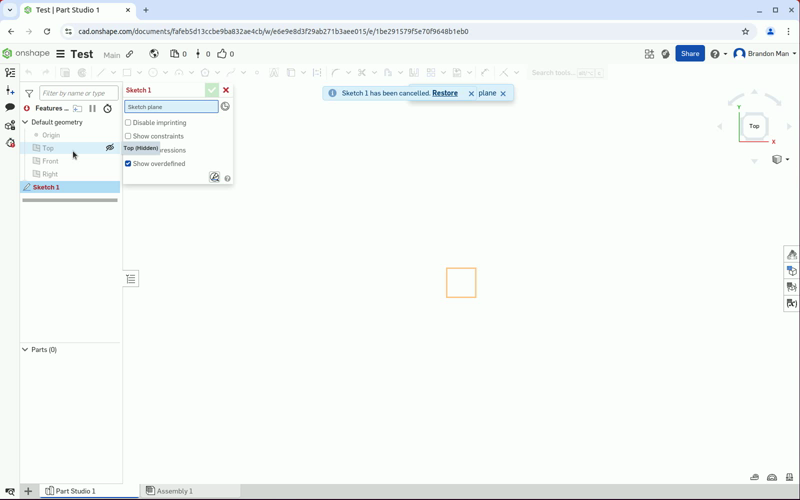
click(73, 150)
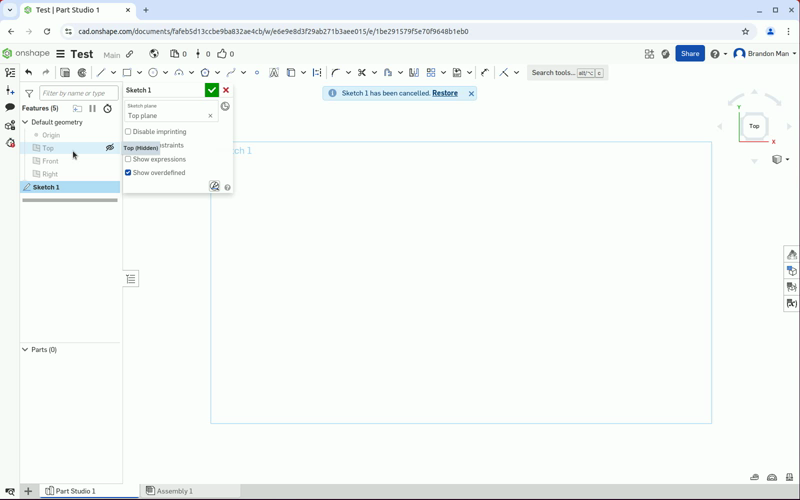
mouse_move(73, 352)
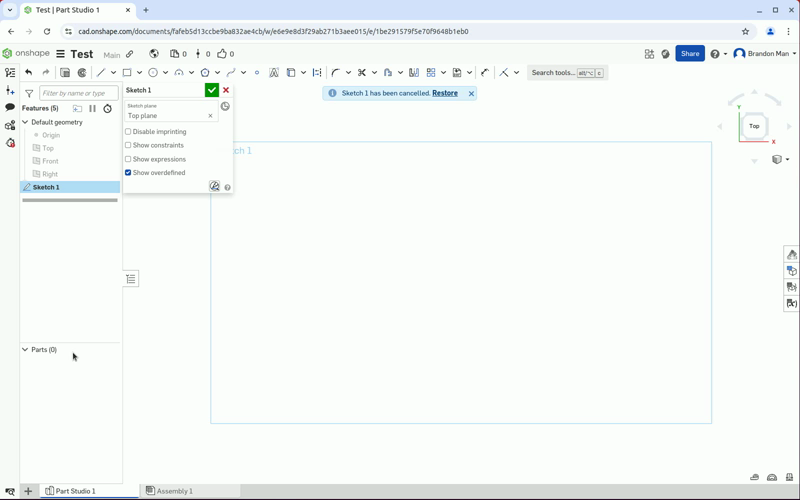
key(y)
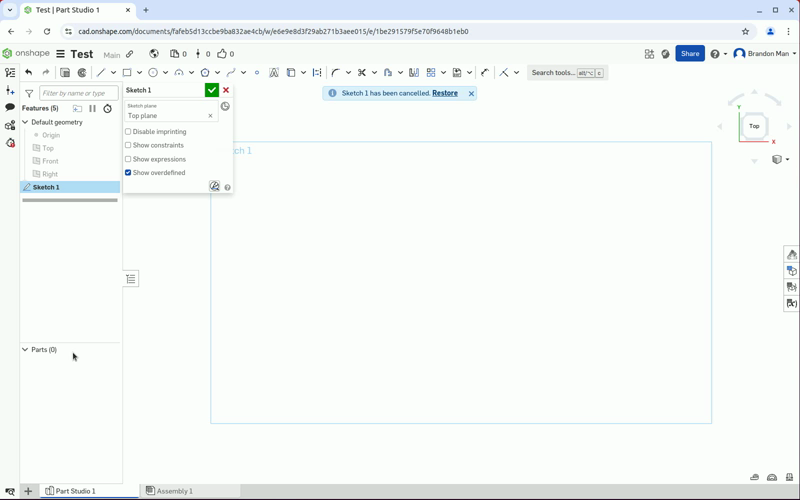
key(c)
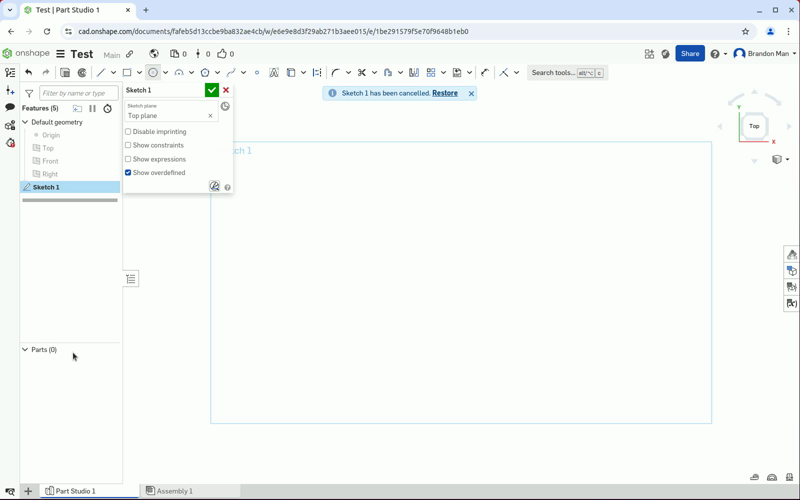
key_down(shift)
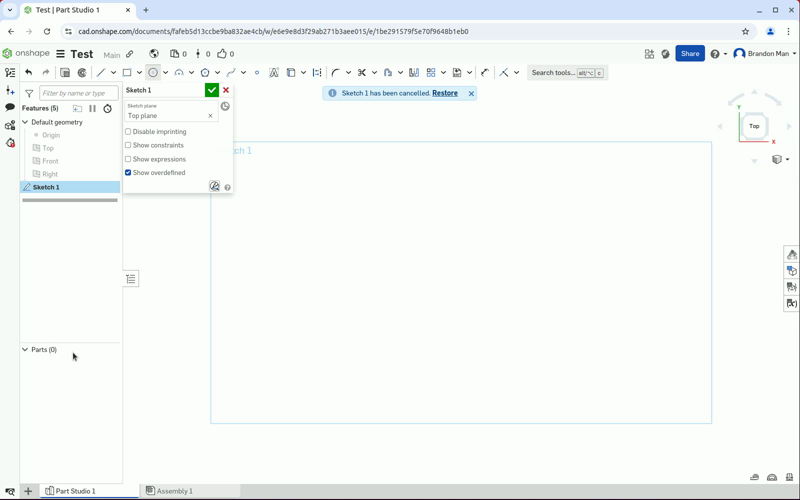
mouse_move(461, 282)
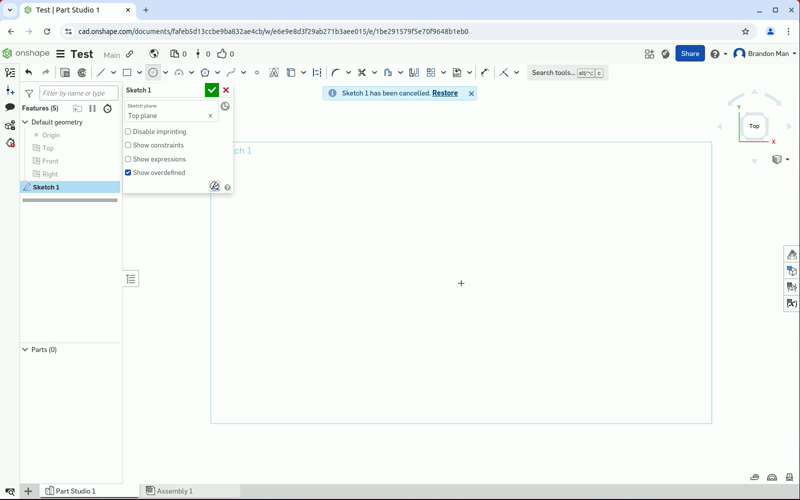
click(461, 282)
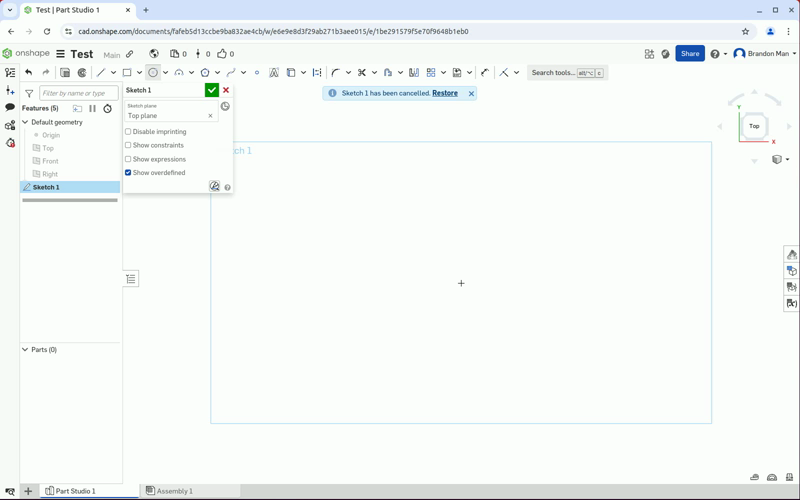
key_up(shift)
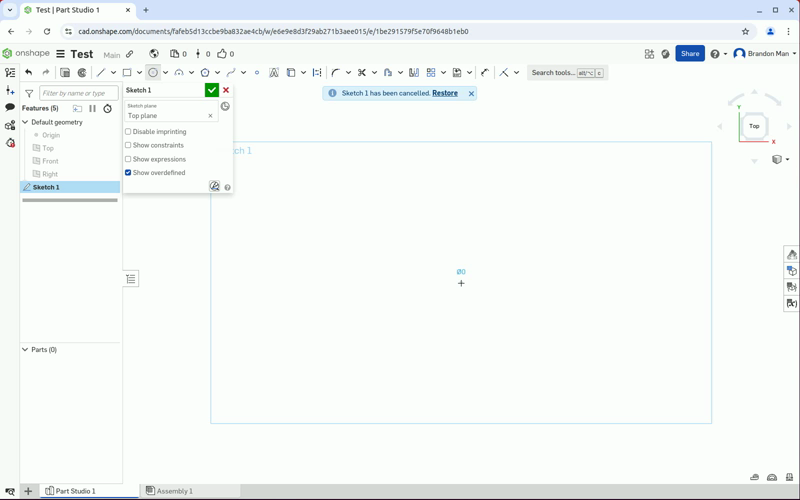
mouse_move(574, 282)
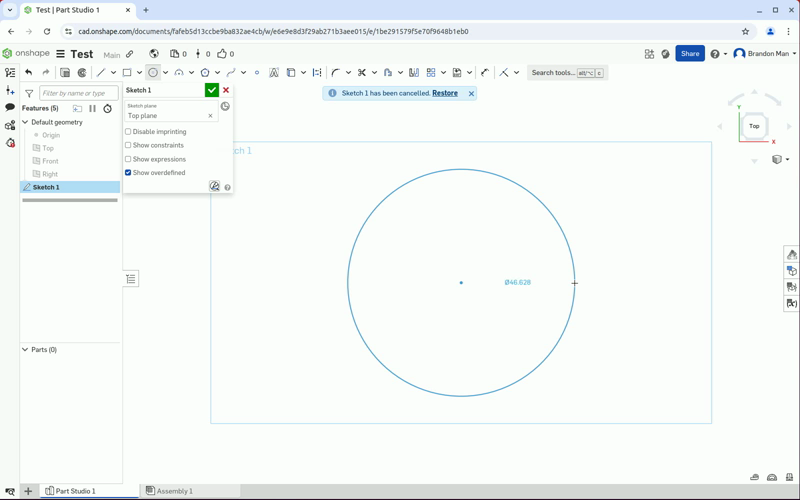
click(574, 282)
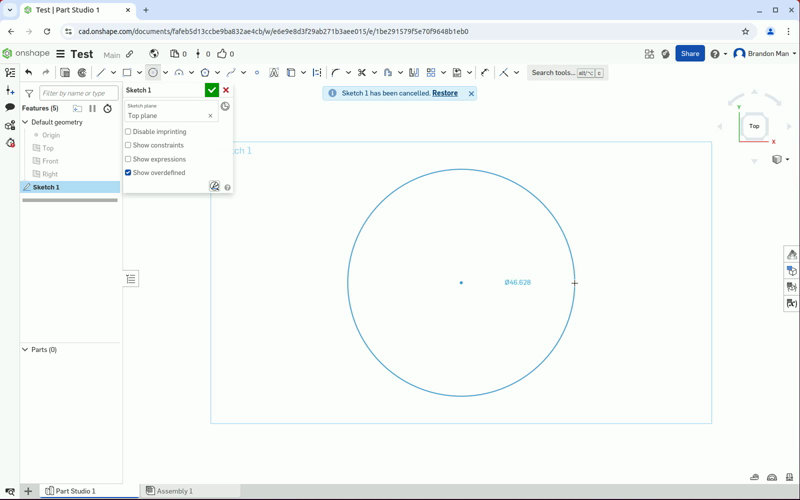
key(esc)
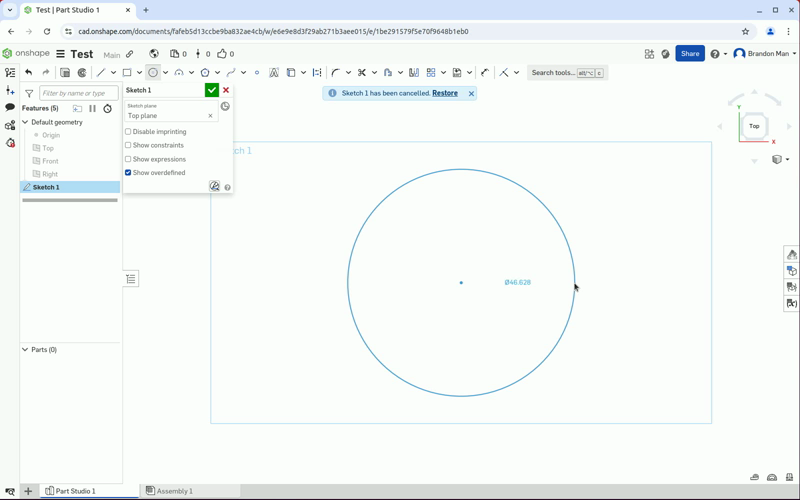
key(c)
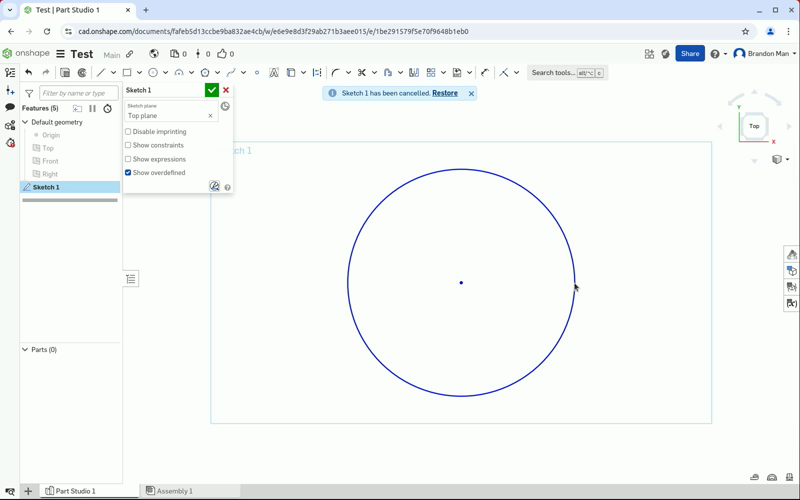
key_down(shift)
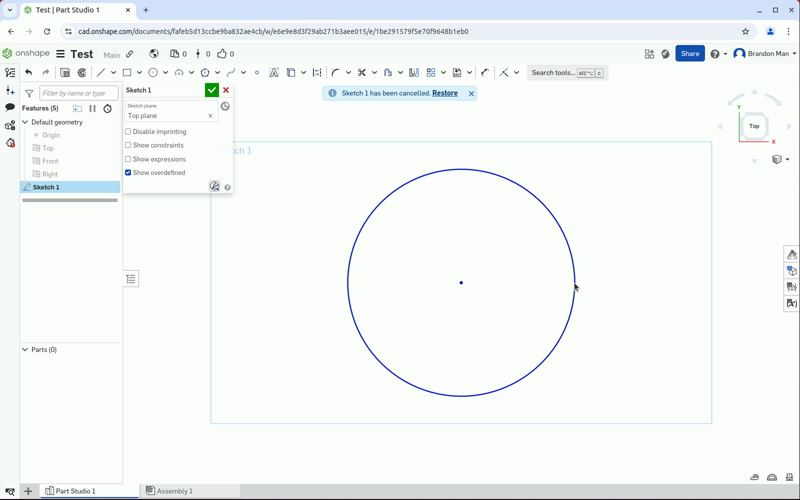
mouse_move(461, 282)
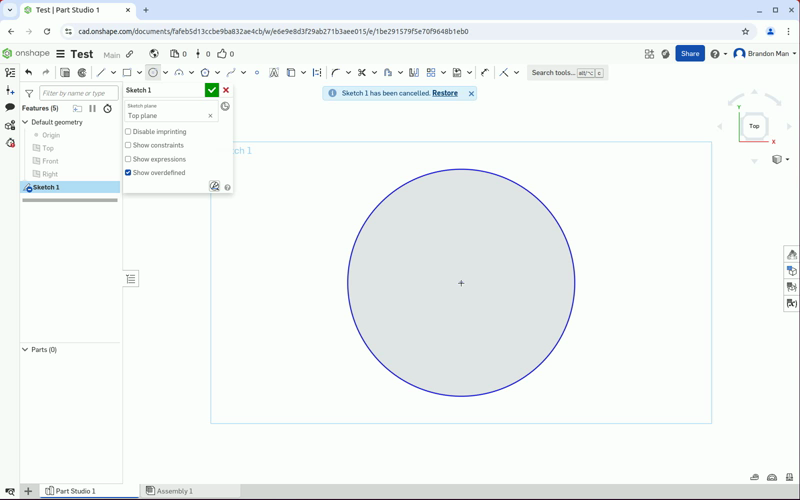
click(461, 282)
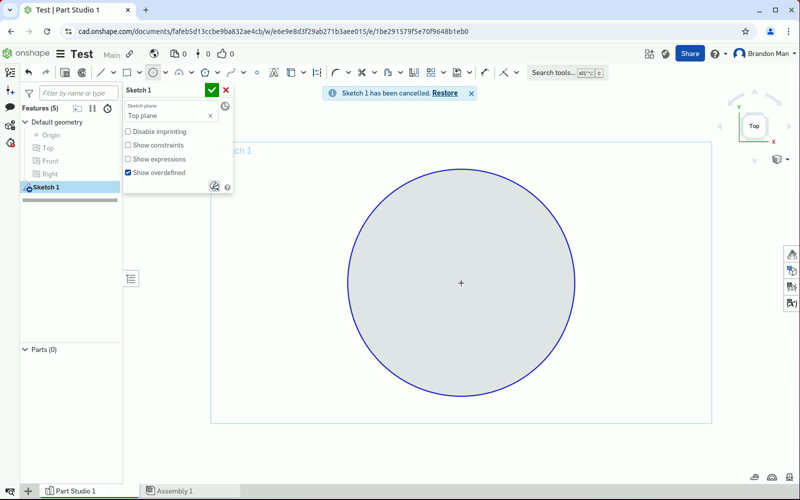
key_up(shift)
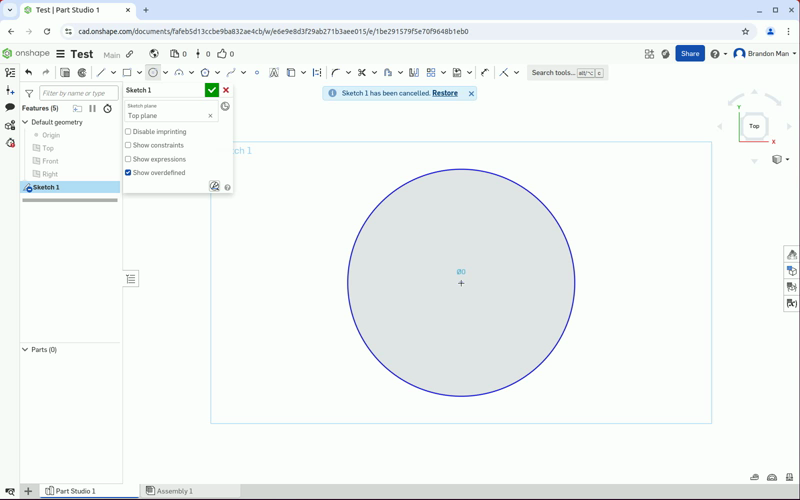
mouse_move(555, 282)
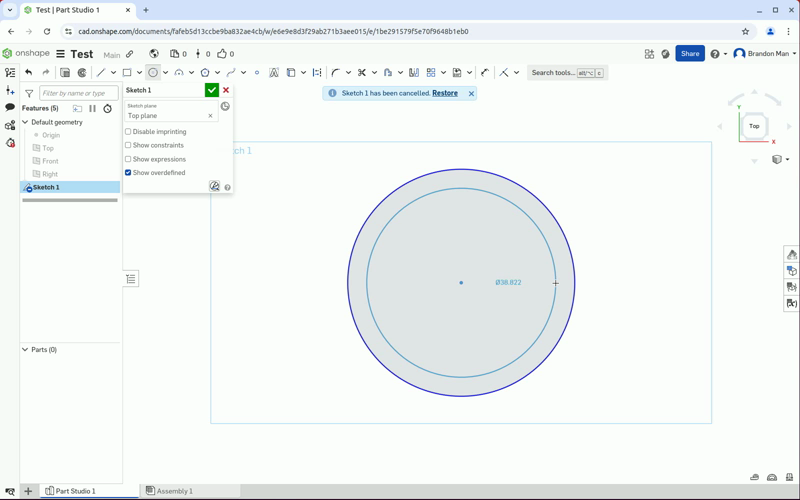
click(555, 282)
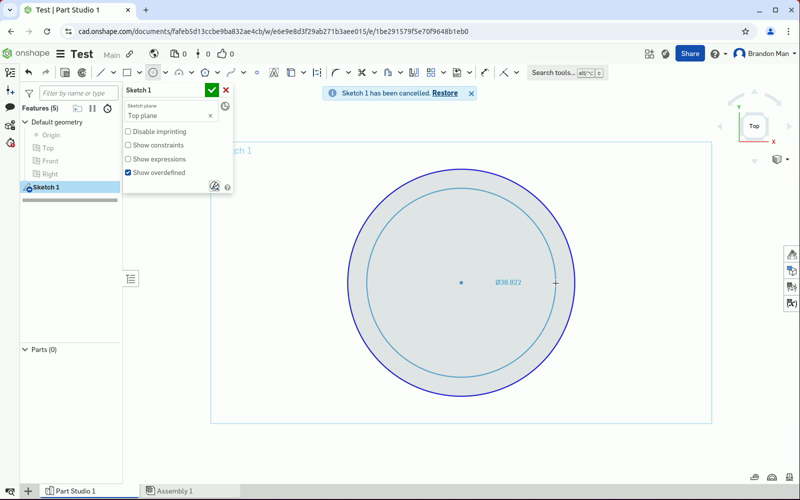
key(esc)
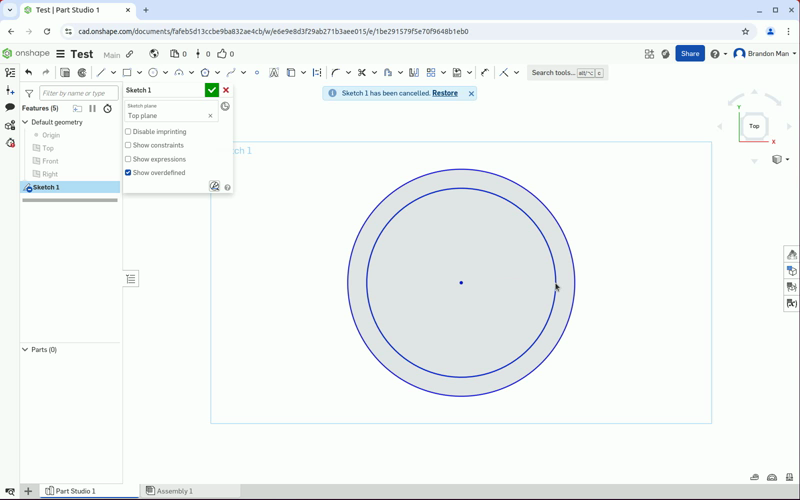
mouse_move(562, 308)
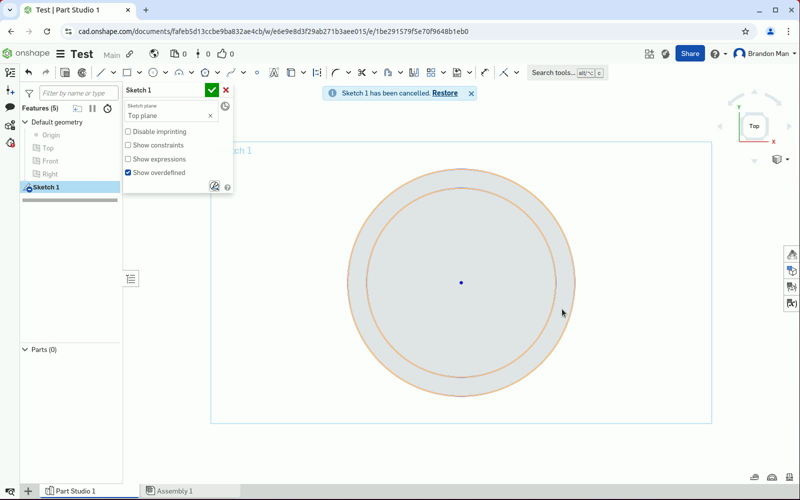
click(562, 308)
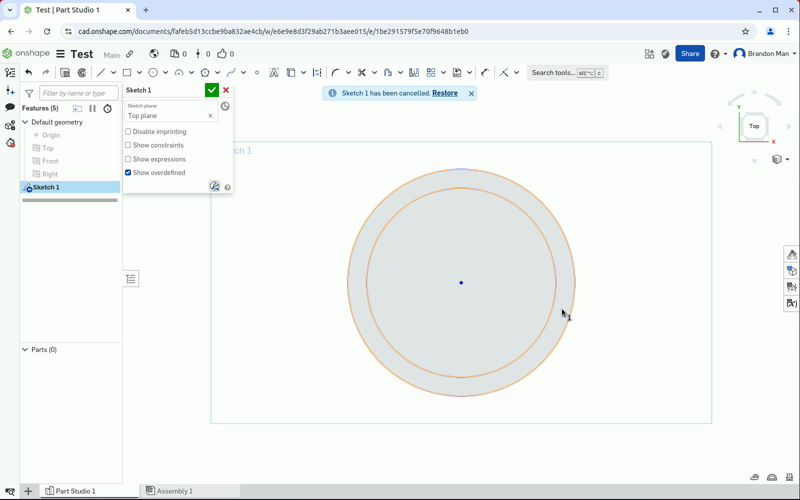
mouse_move(73, 352)
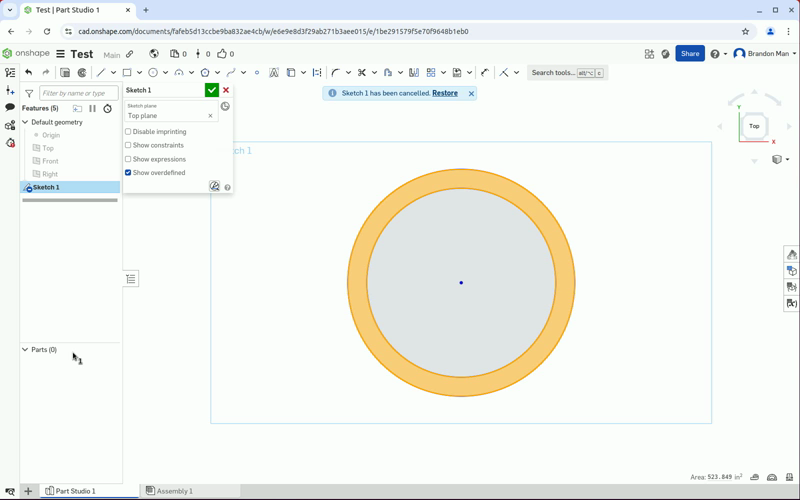
key(shift+y)
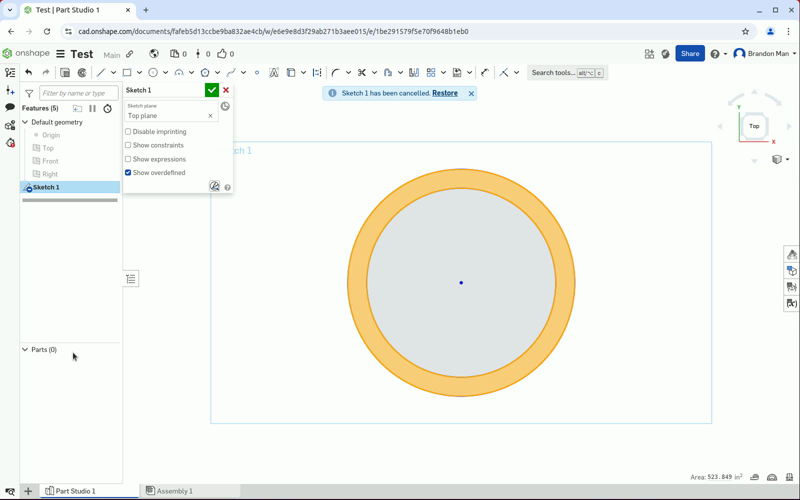
key(shift+e)
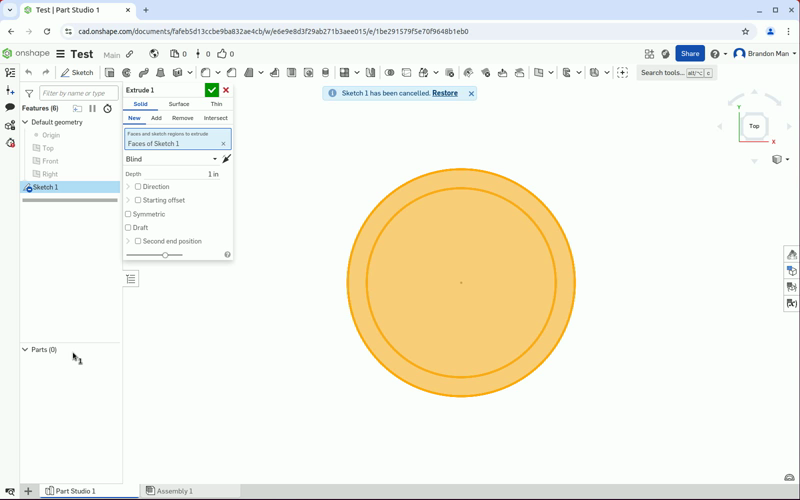
mouse_move(143, 106)
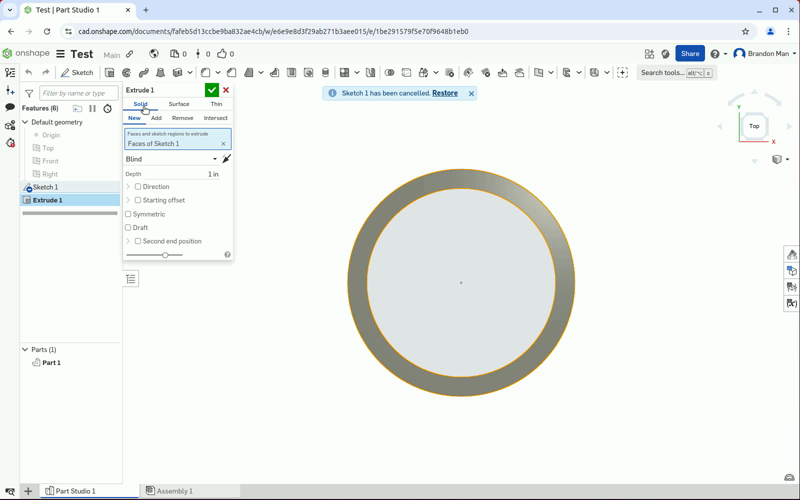
click(143, 106)
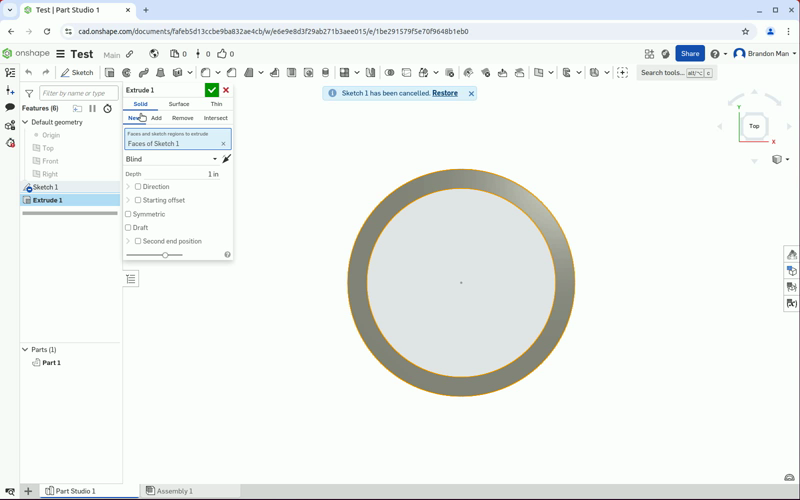
mouse_move(137, 120)
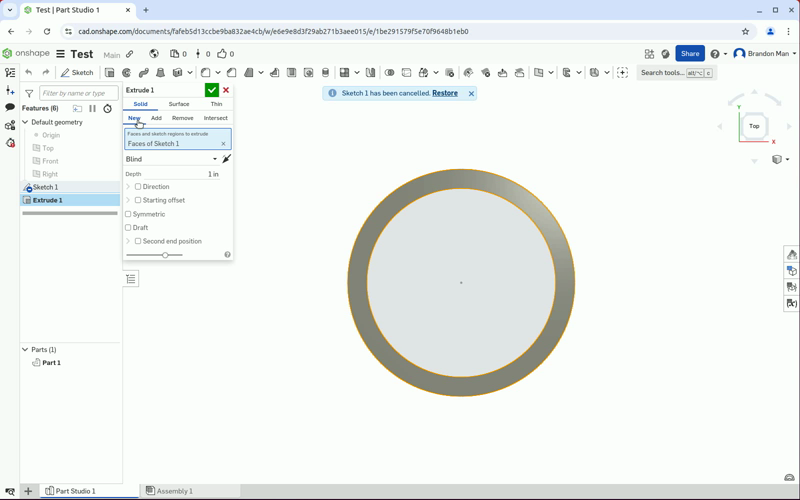
click(137, 120)
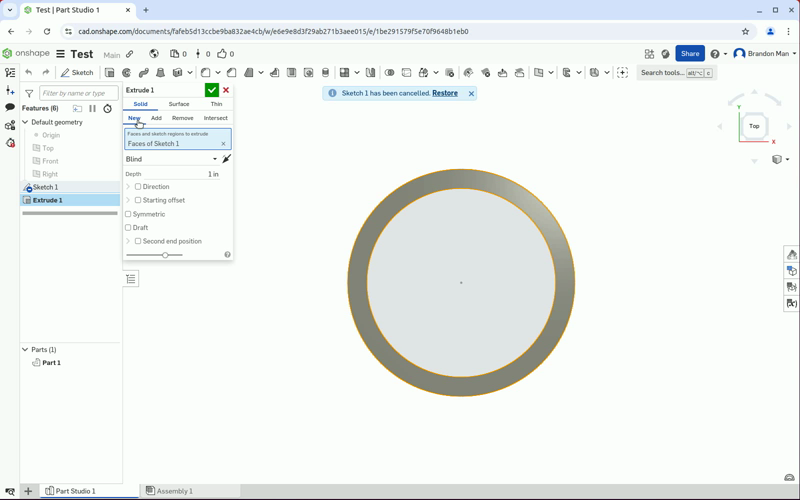
key(tab, 4)
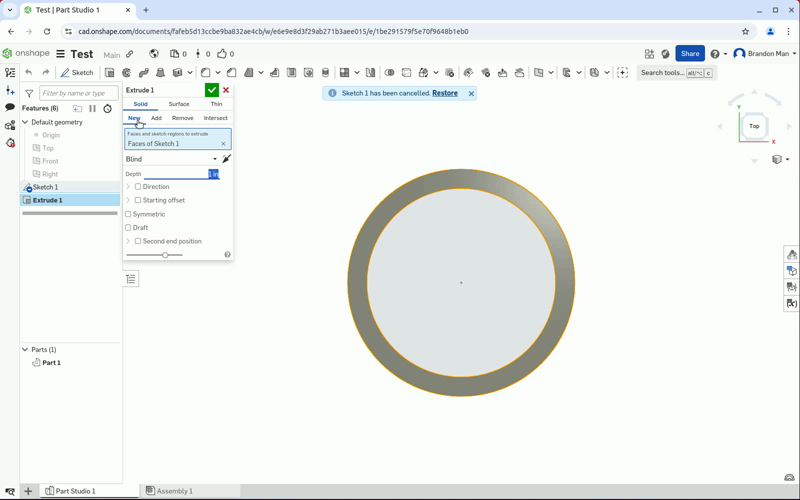
text(7.702)
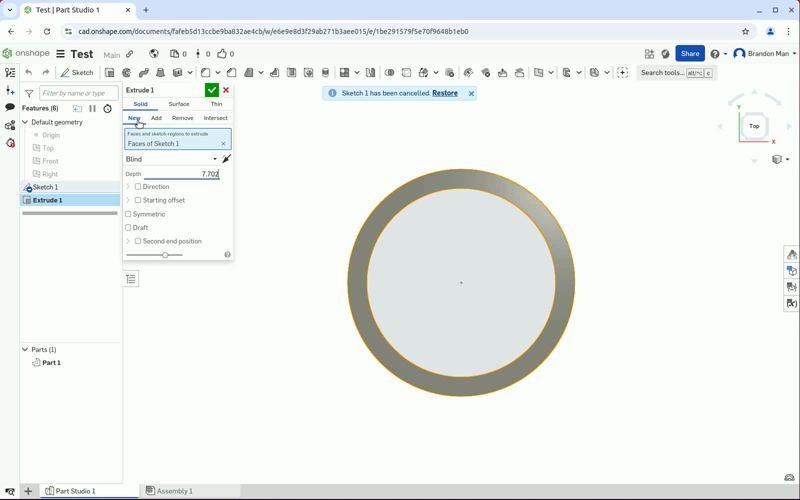
key(tab, 3)
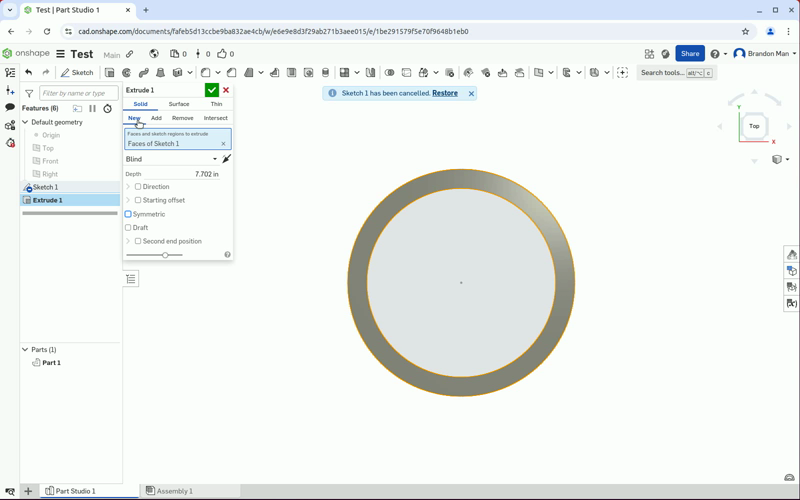
key(space)
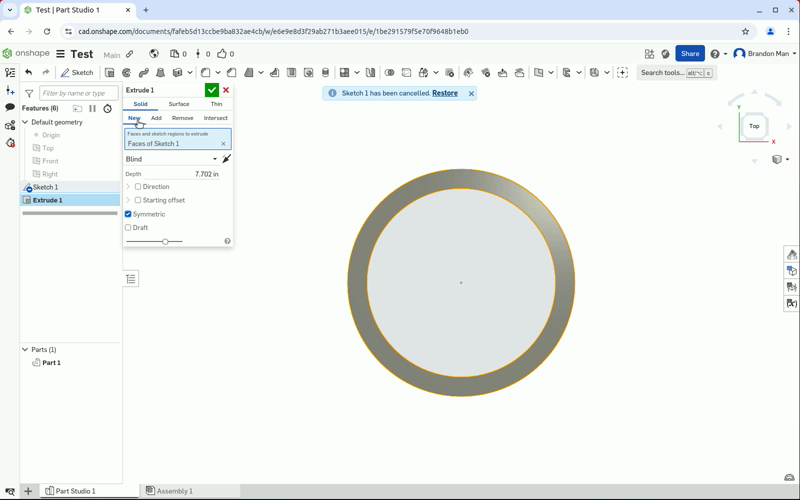
key(enter)
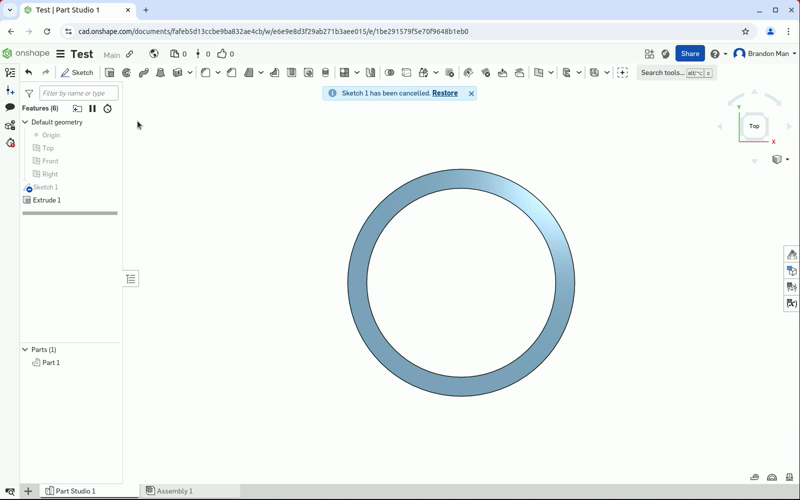
key(shift+h)
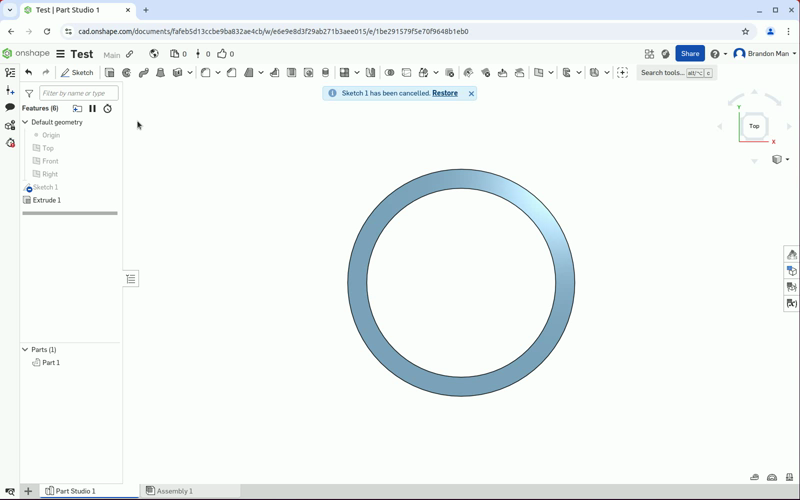
key(shift+h)
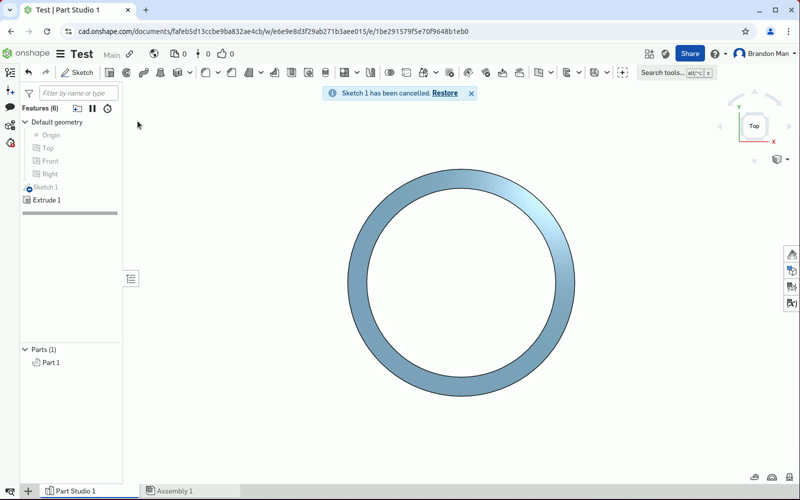
mouse_move(73, 189)
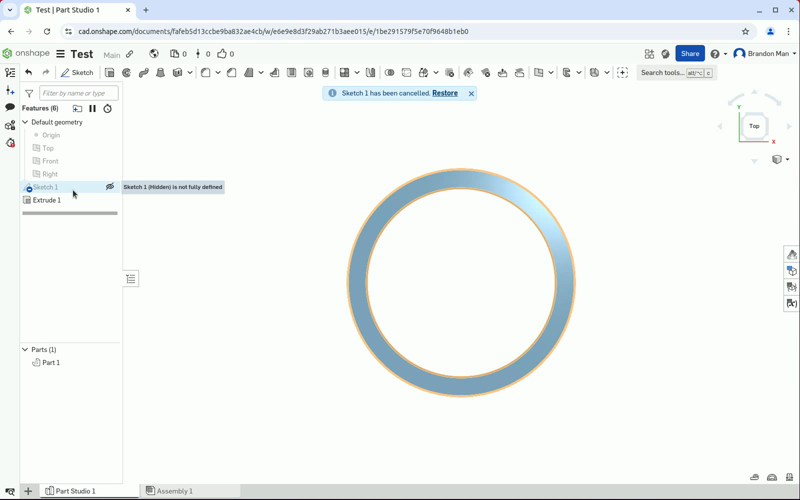
click(73, 189)
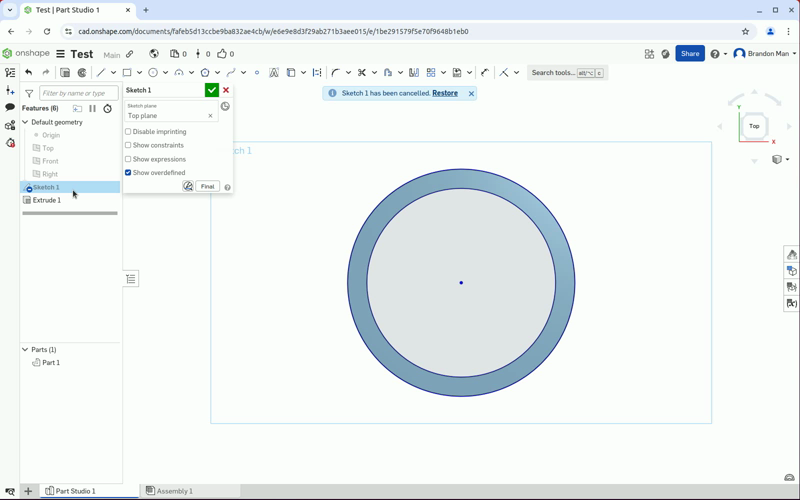
mouse_move(229, 92)
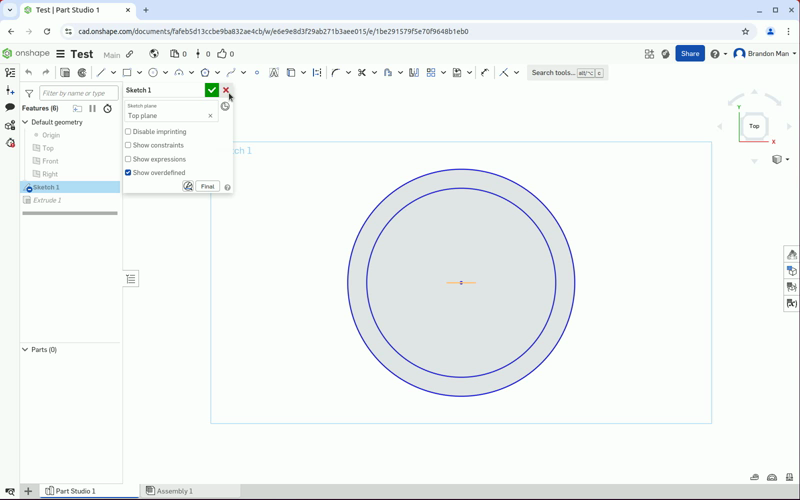
click(229, 92)
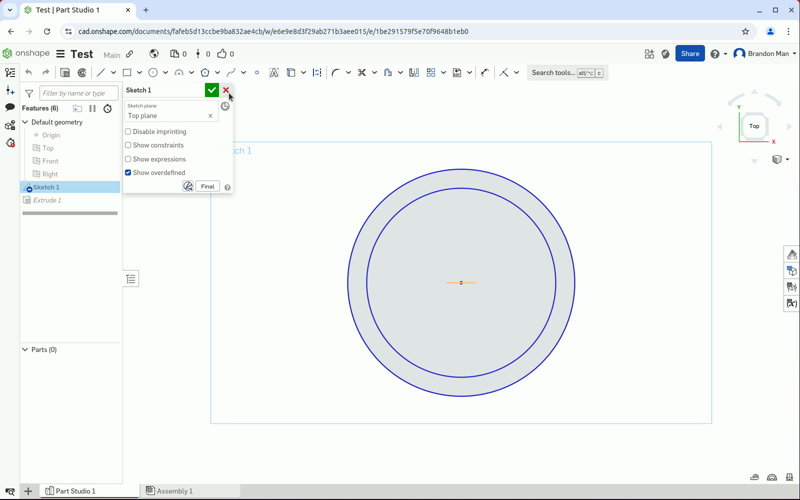
key(shift+s)
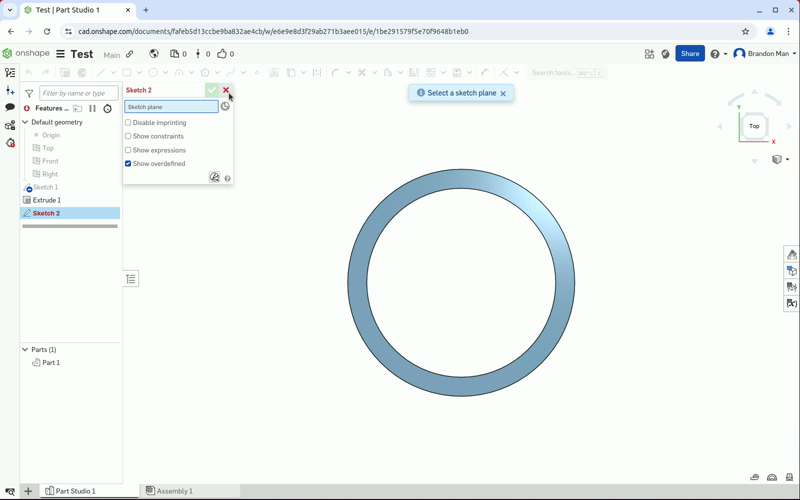
mouse_move(73, 150)
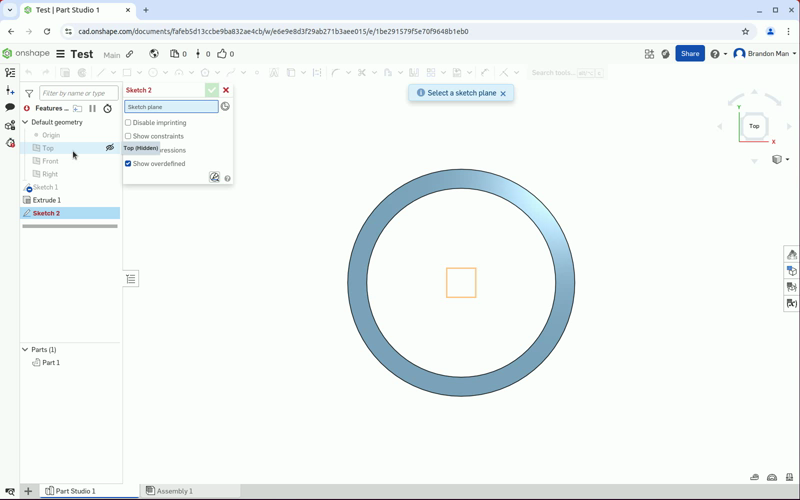
click(73, 150)
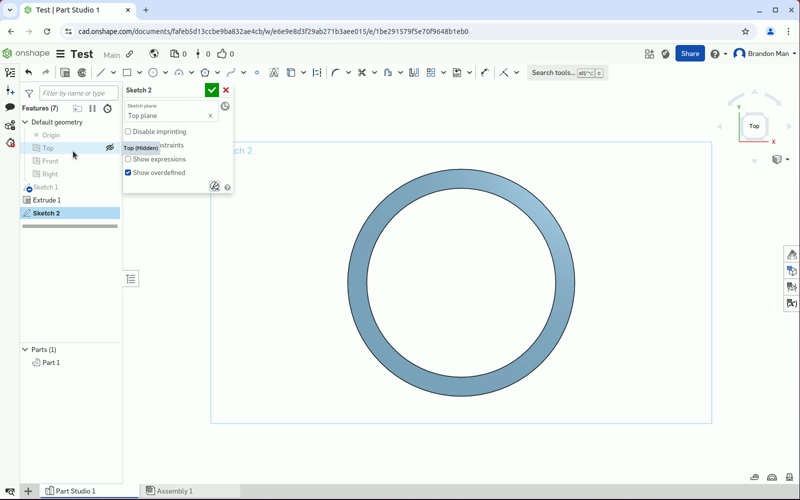
mouse_move(73, 352)
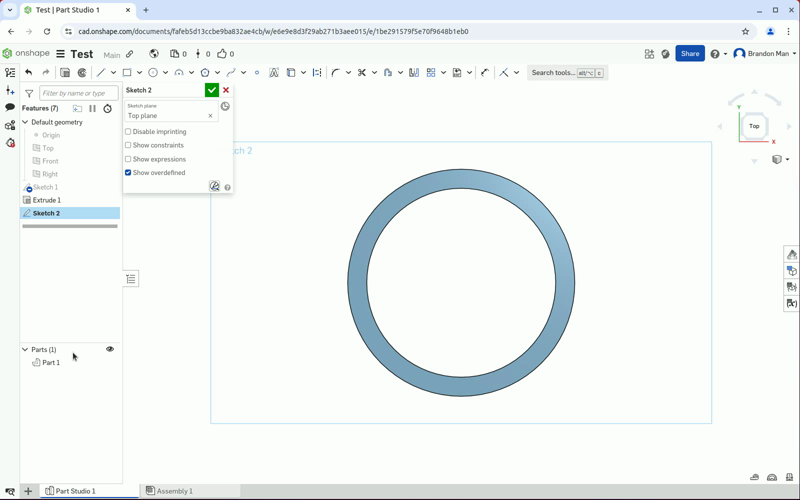
key(y)
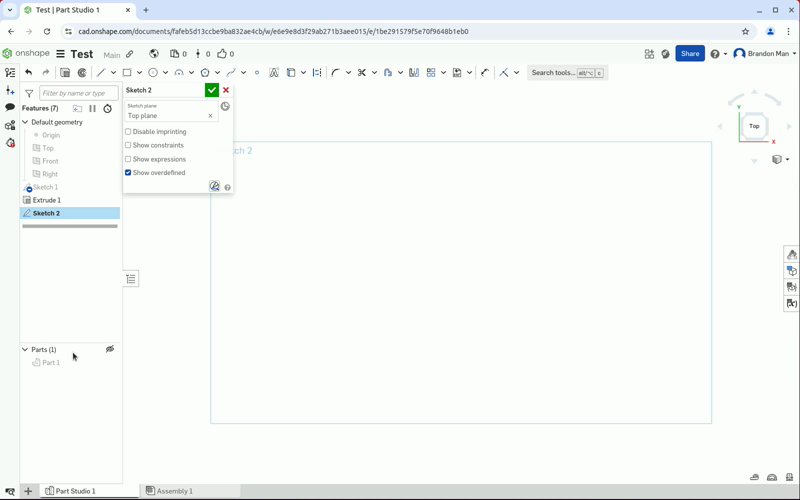
key(c)
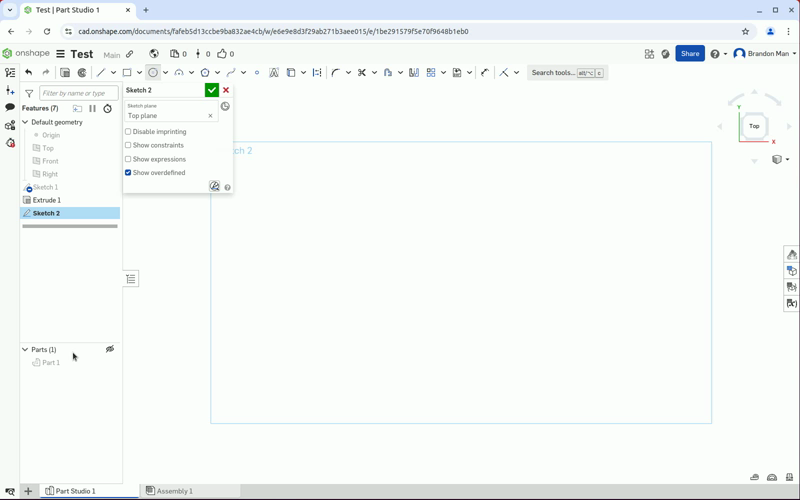
key_down(shift)
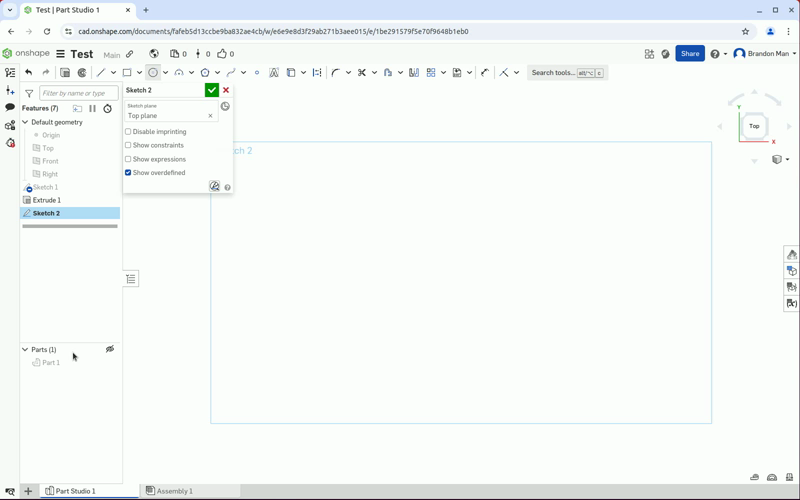
mouse_move(461, 282)
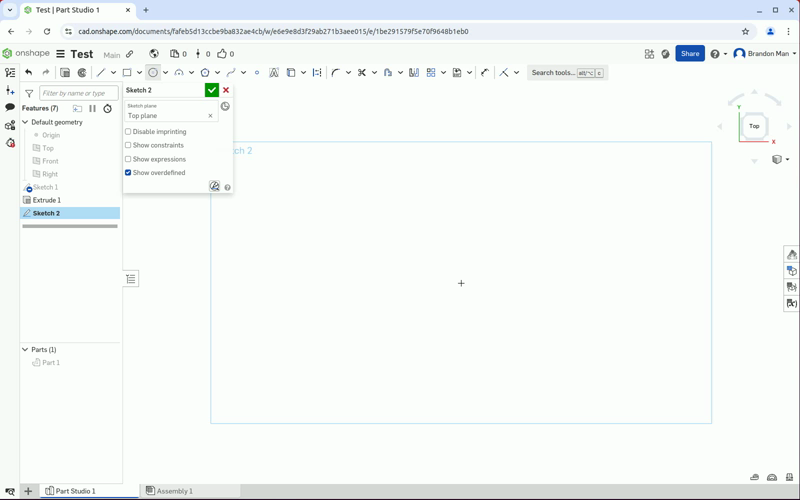
click(461, 282)
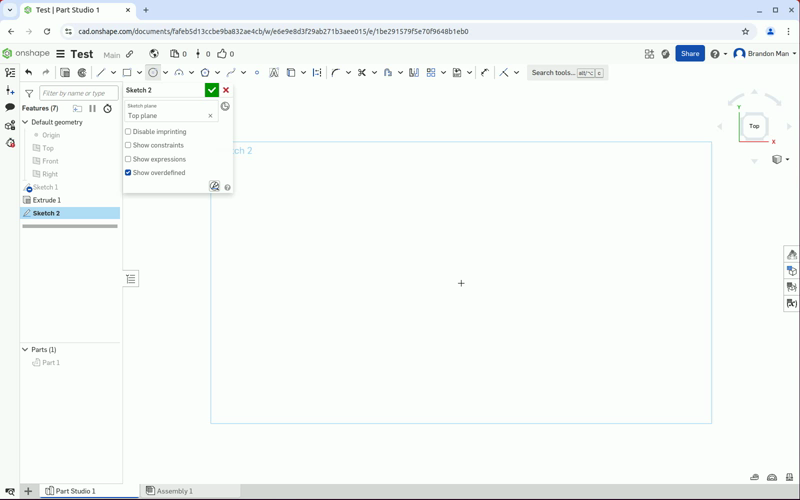
key_up(shift)
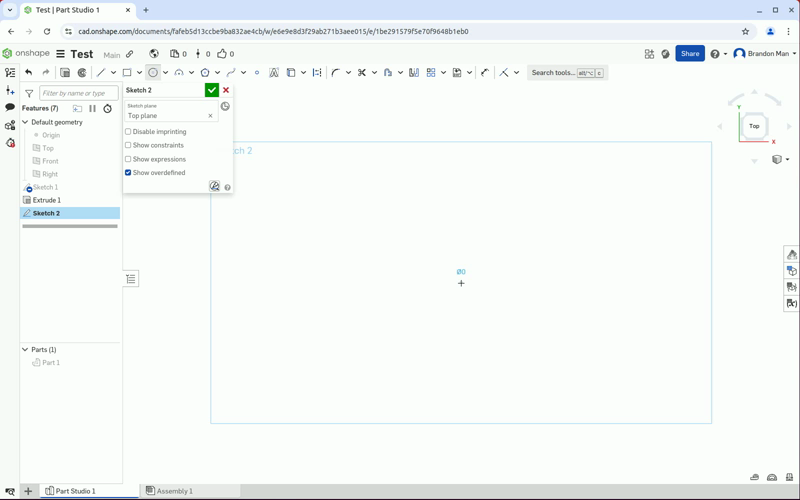
mouse_move(574, 282)
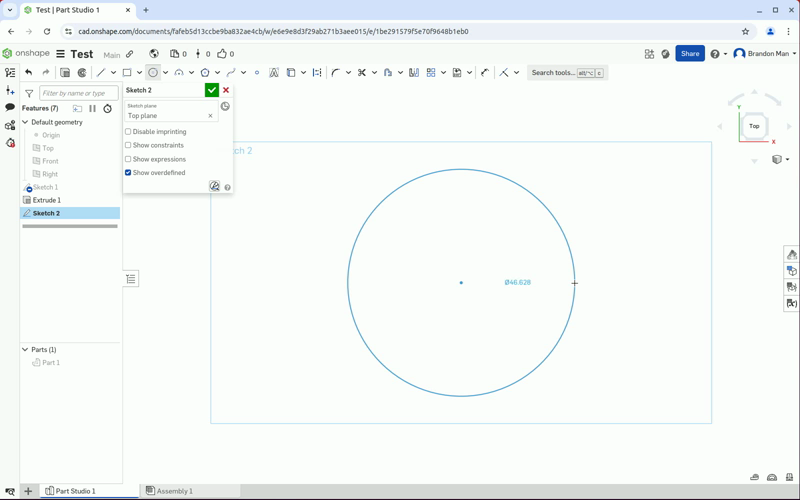
click(574, 282)
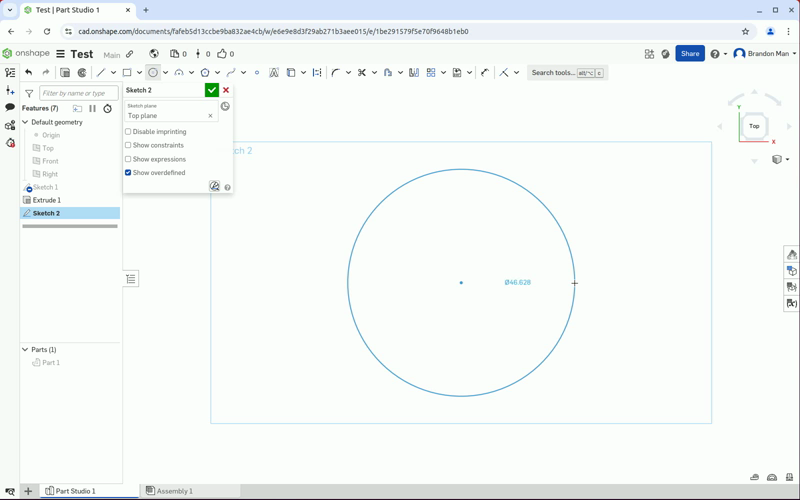
key(esc)
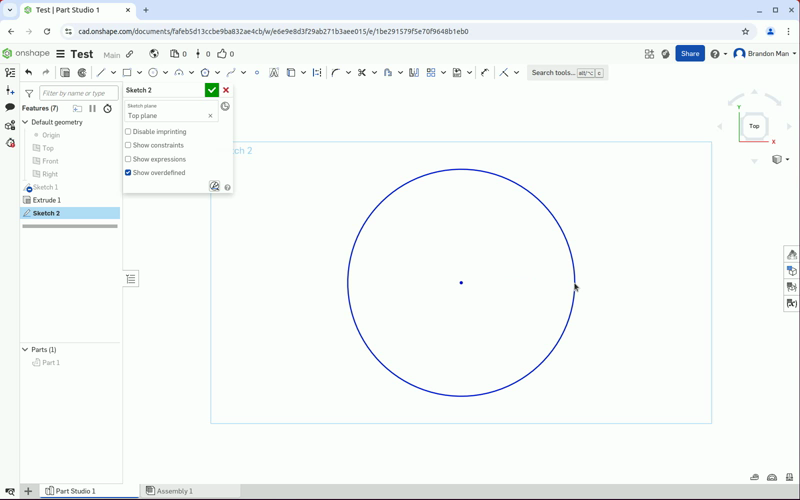
key(c)
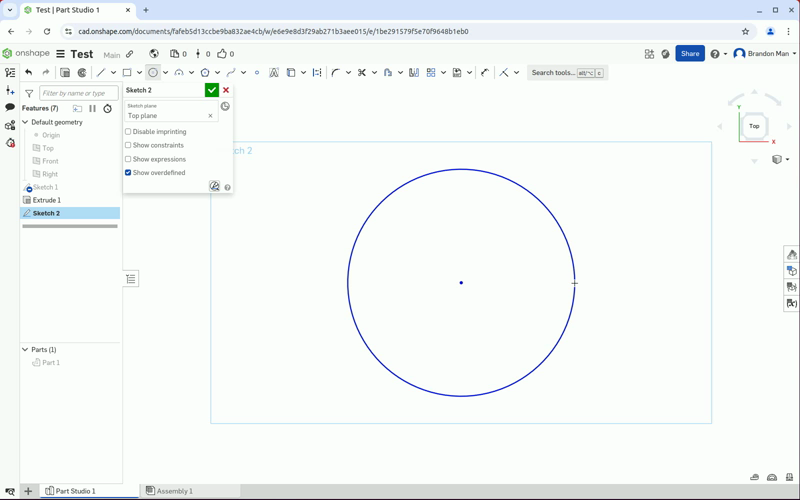
key_down(shift)
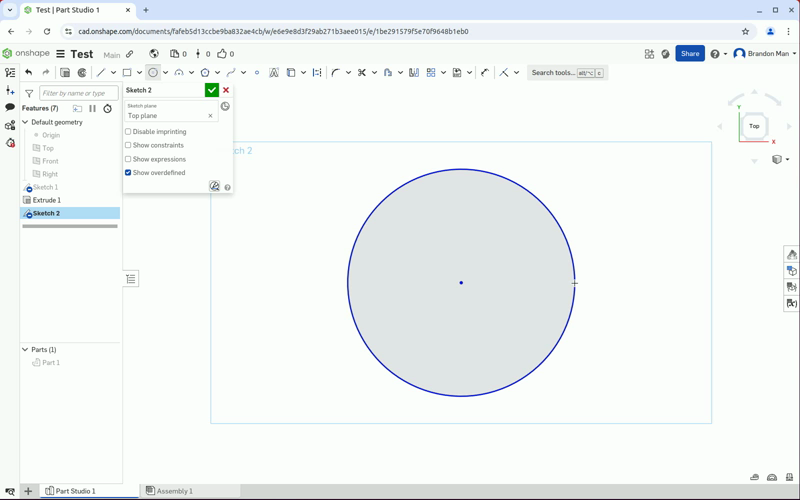
mouse_move(461, 282)
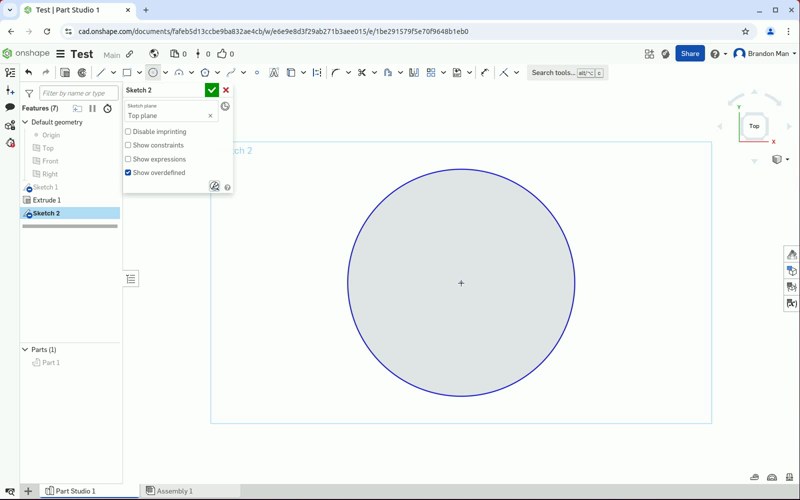
click(461, 282)
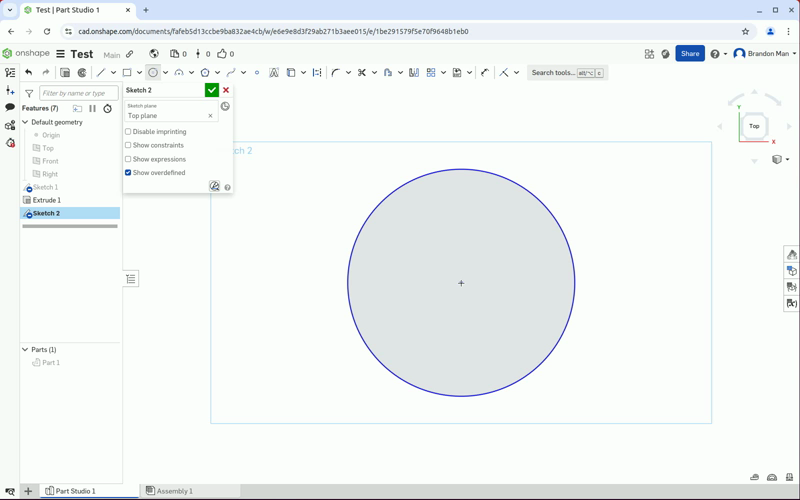
key_up(shift)
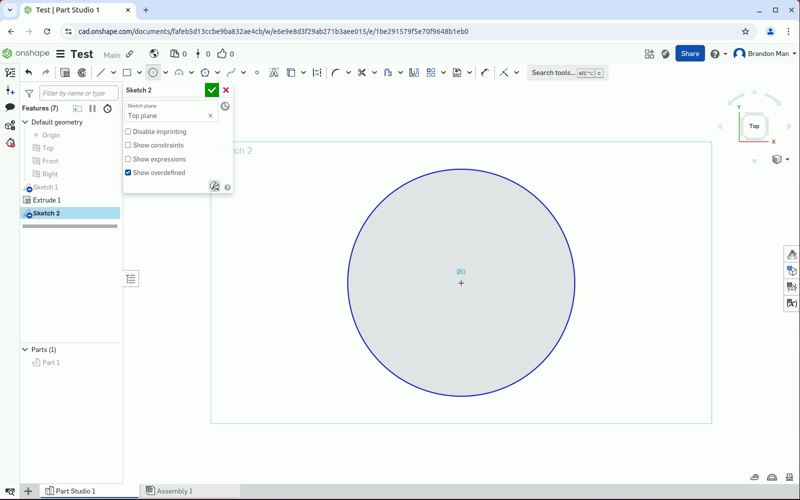
mouse_move(555, 282)
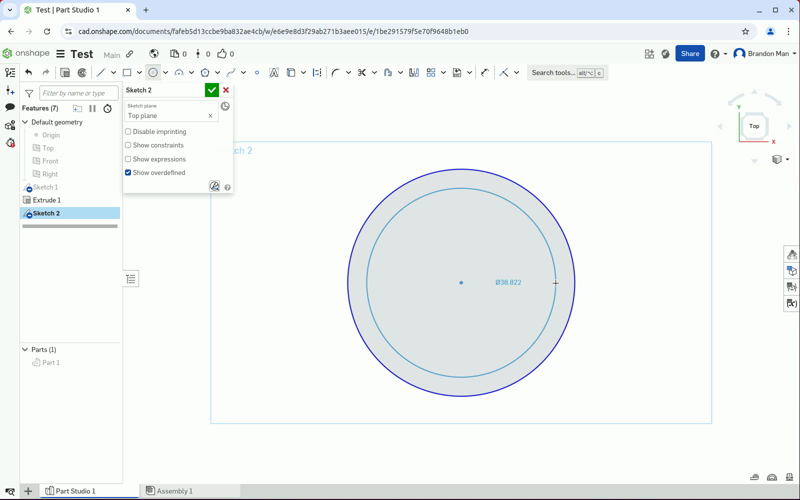
click(555, 282)
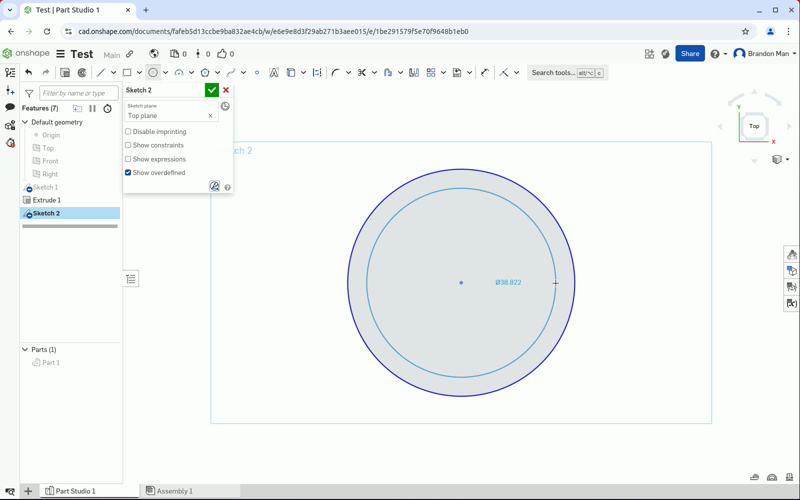
key(esc)
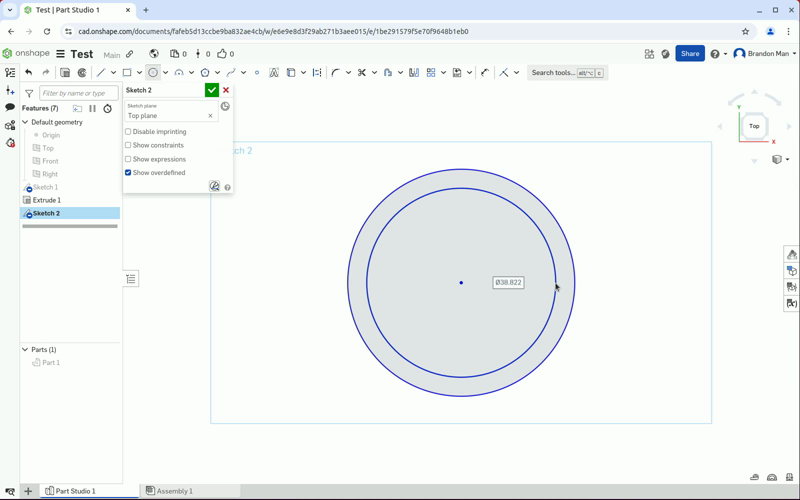
mouse_move(407, 193)
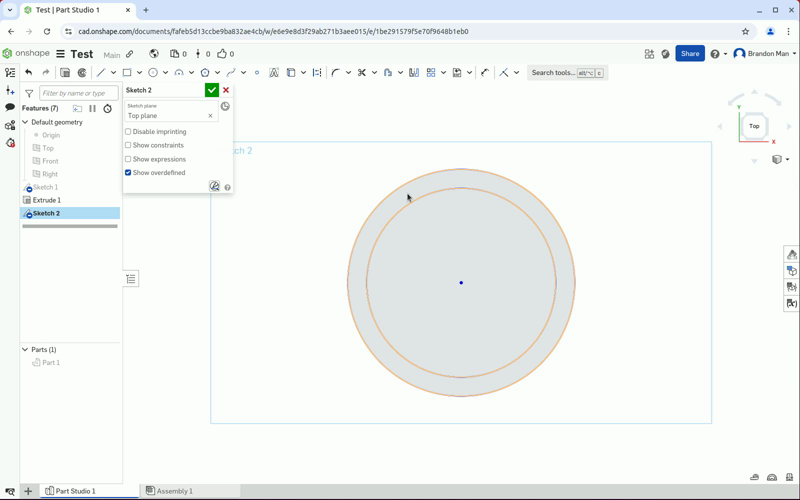
click(407, 193)
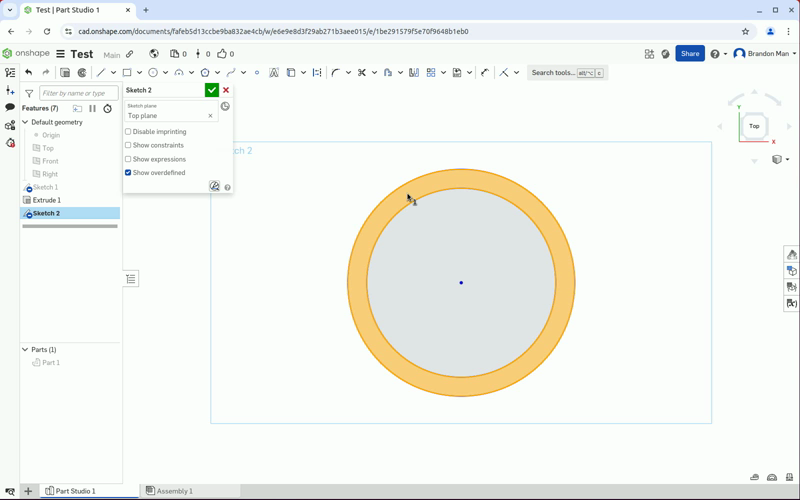
mouse_move(73, 352)
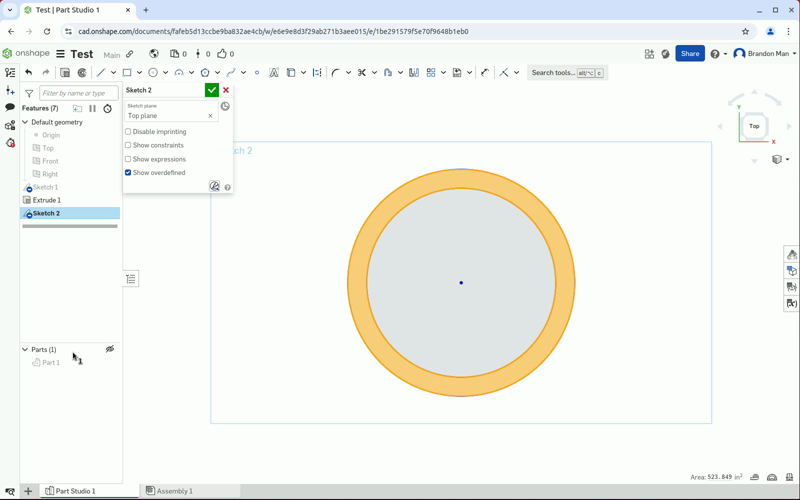
key(shift+y)
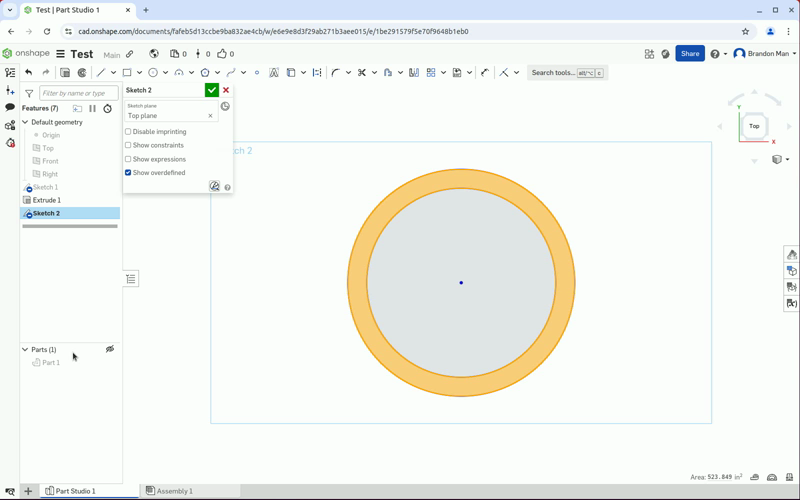
key(shift+e)
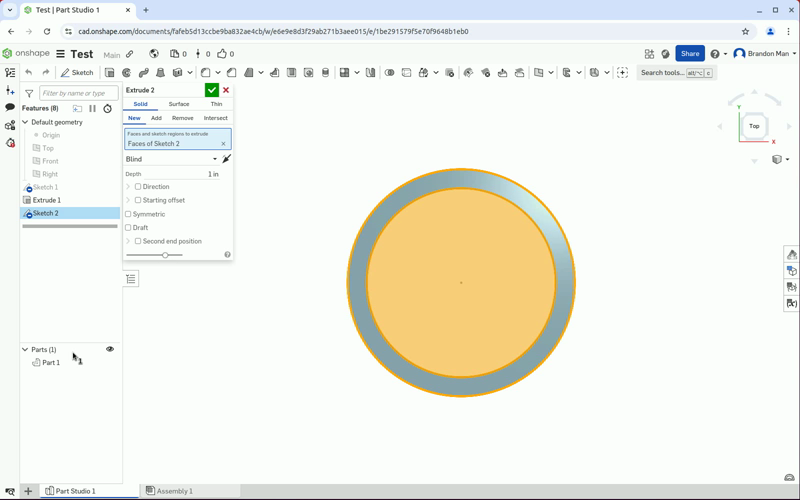
mouse_move(143, 106)
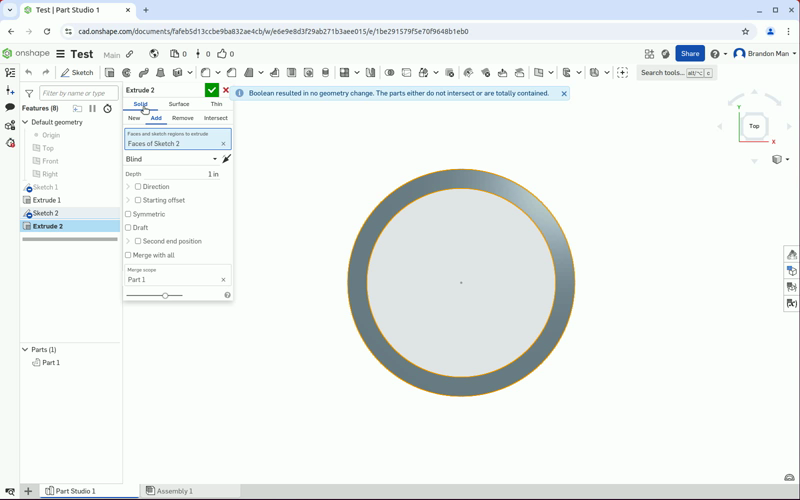
click(143, 106)
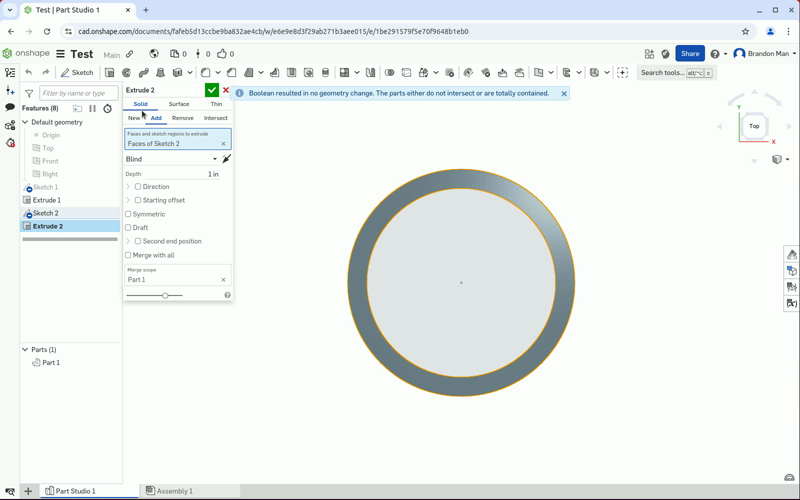
mouse_move(137, 120)
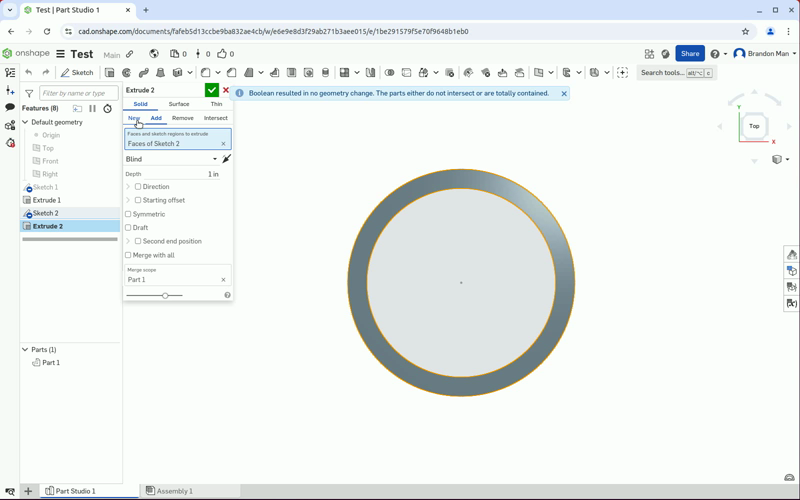
click(137, 120)
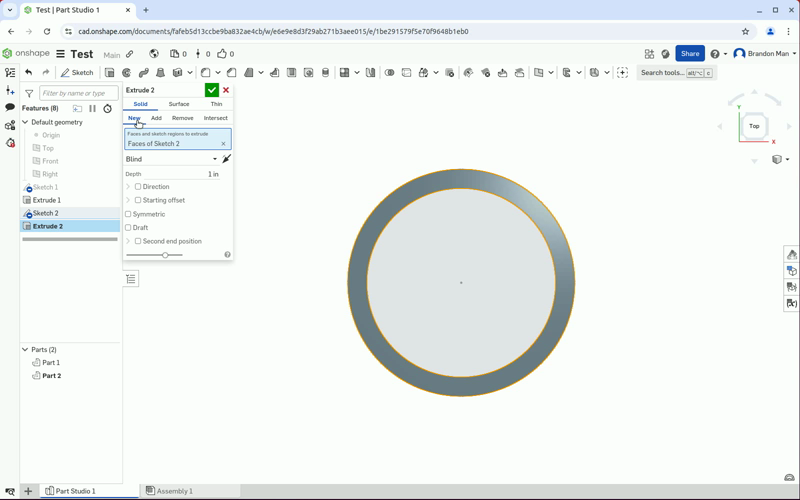
key(tab, 4)
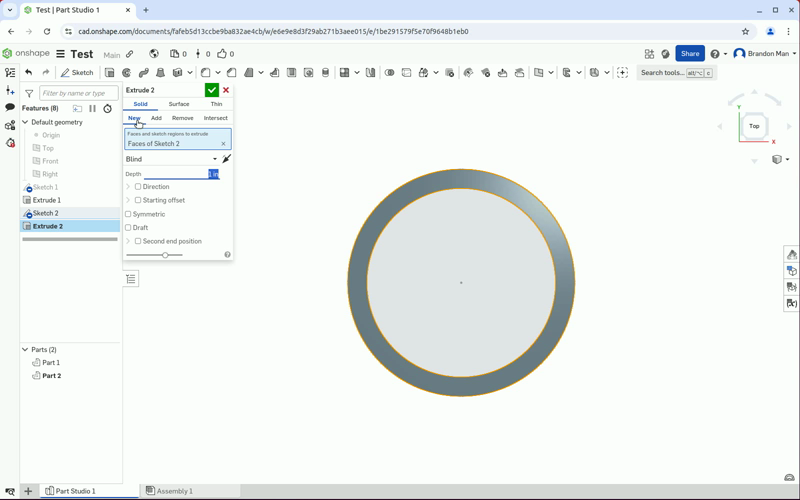
text(4.814)
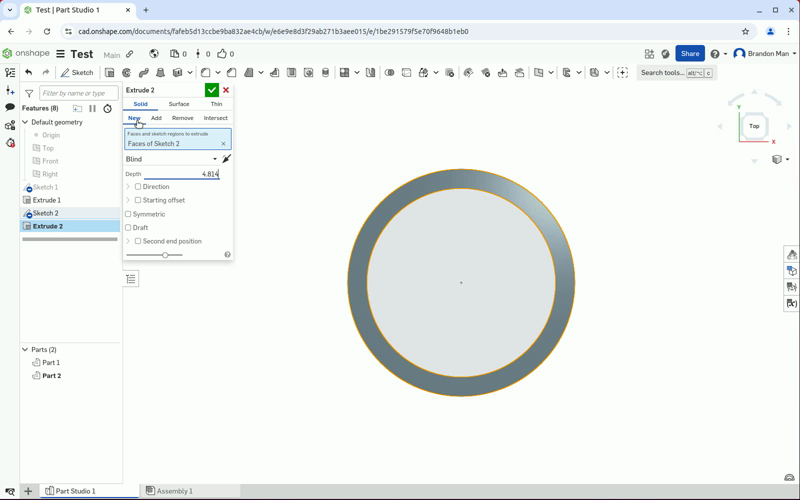
key(tab, 3)
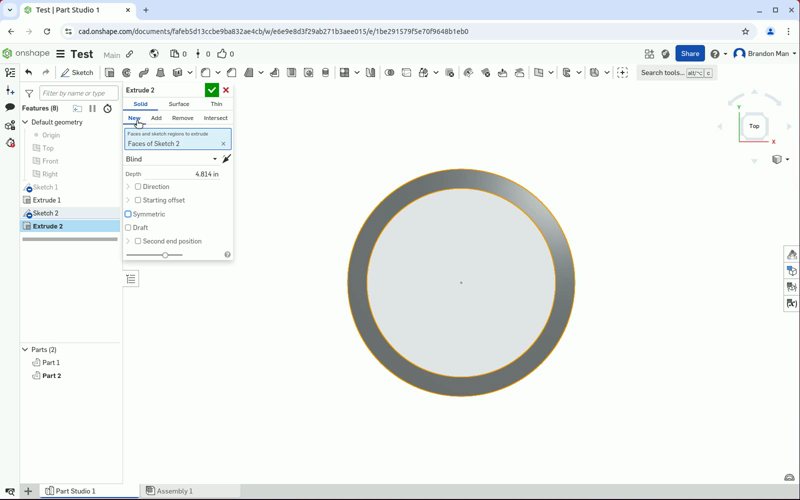
key(space)
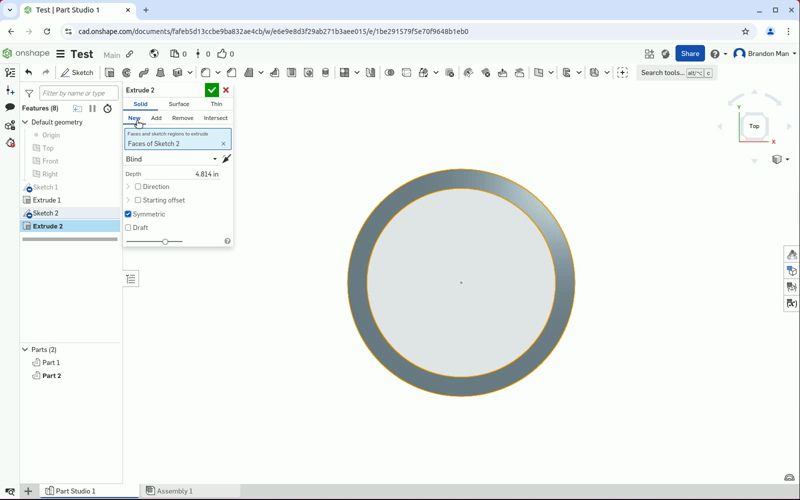
key(enter)
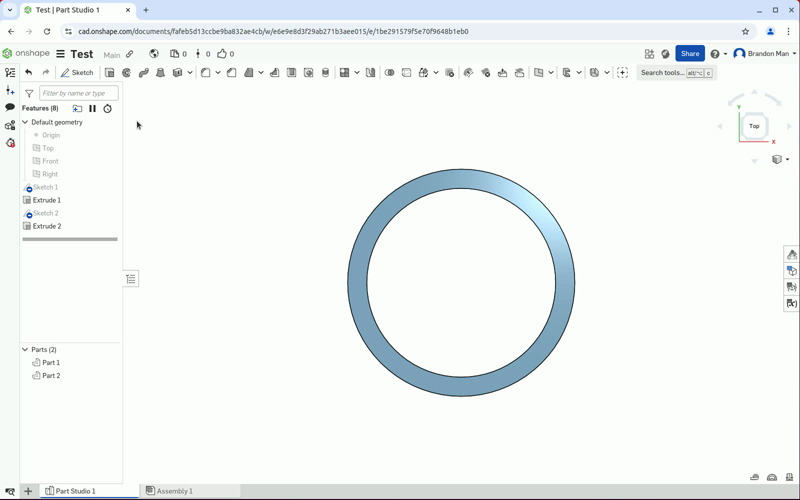
key(shift+h)
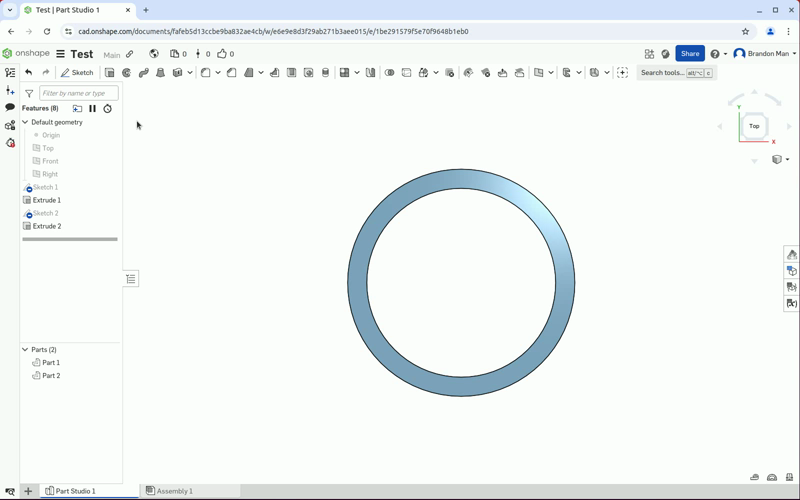
key(shift+h)
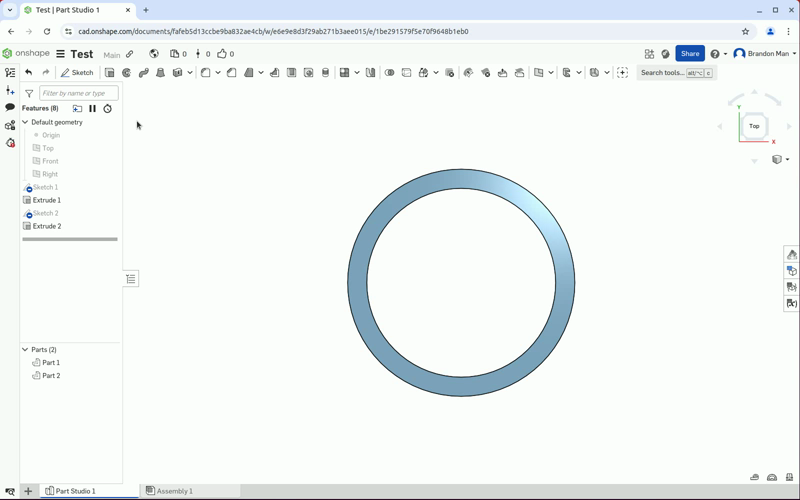
mouse_move(73, 189)
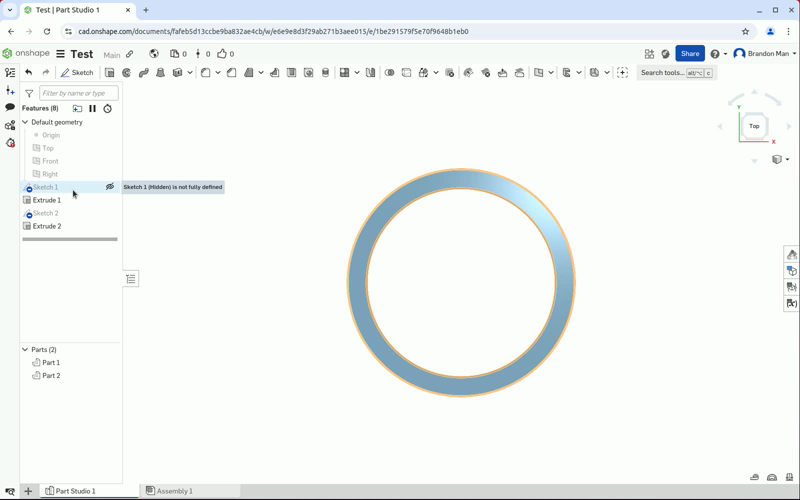
click(73, 189)
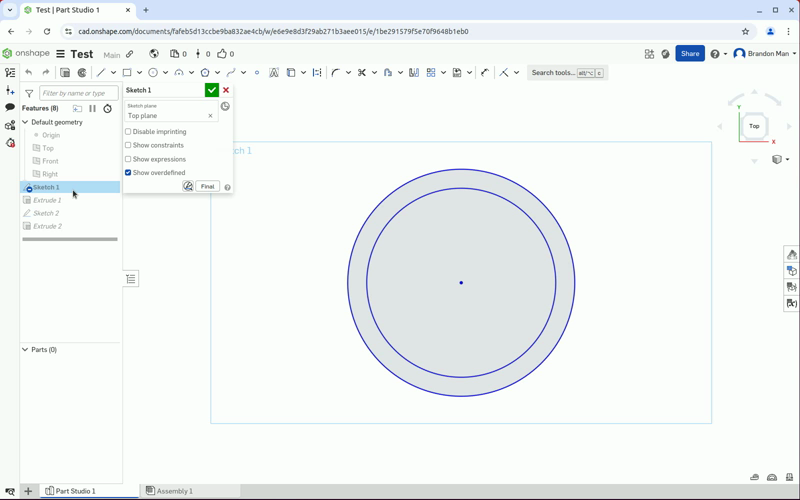
mouse_move(229, 92)
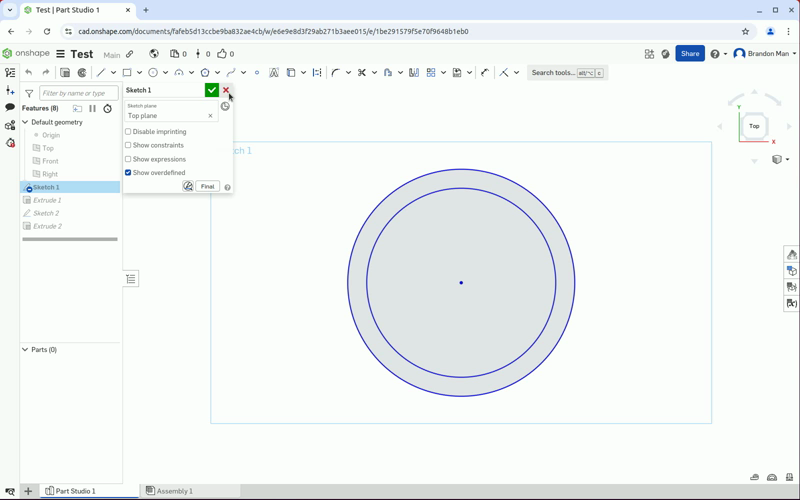
click(229, 92)
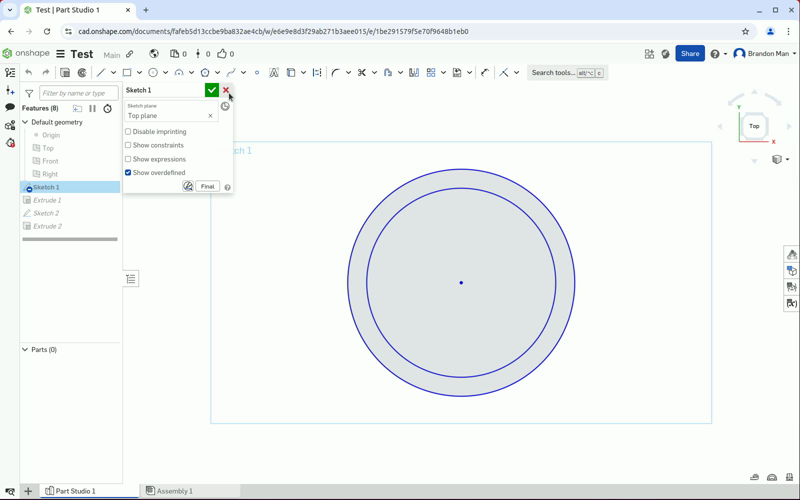
key(shift+s)
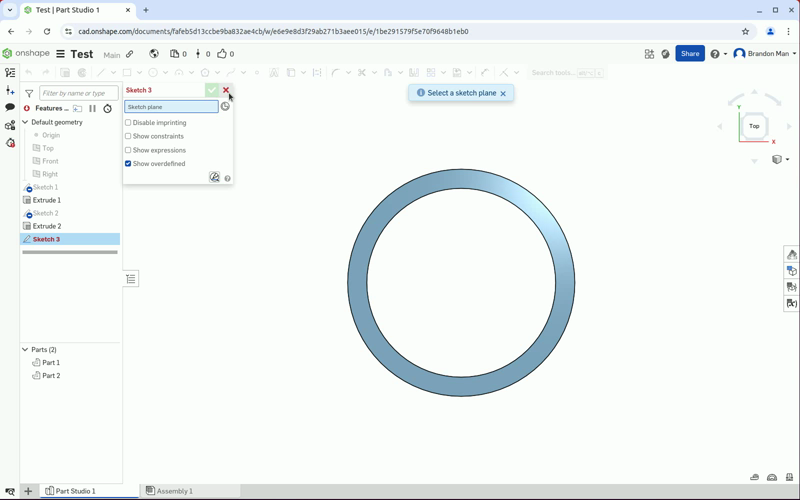
mouse_move(73, 150)
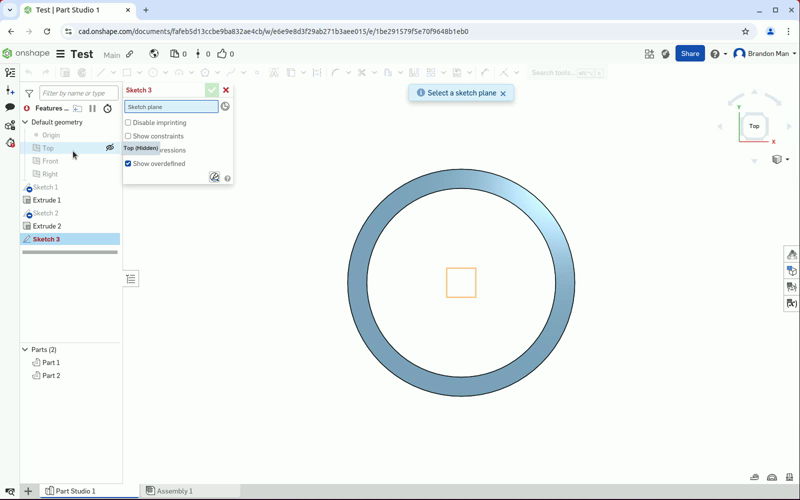
click(73, 150)
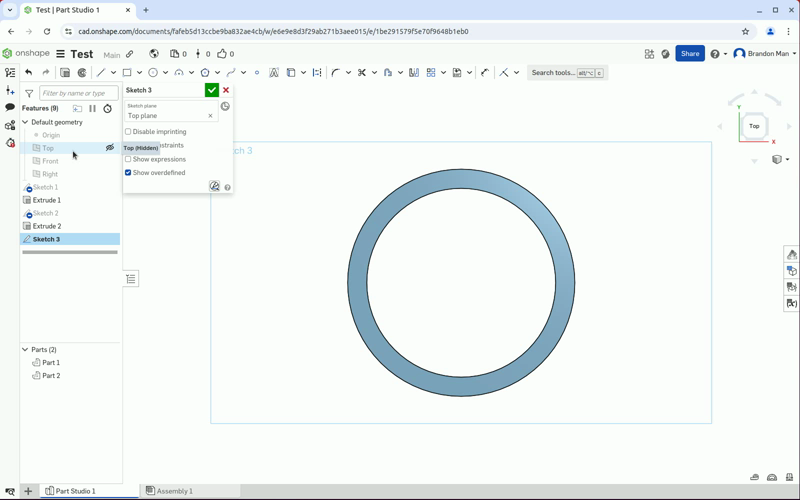
mouse_move(73, 352)
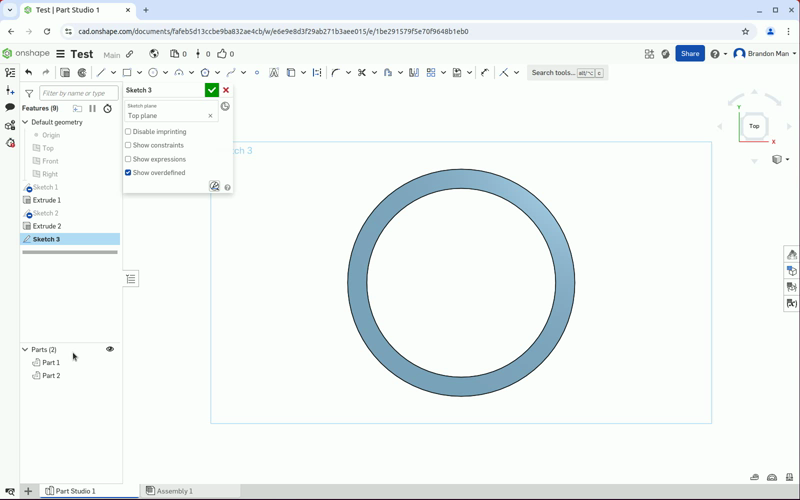
key(y)
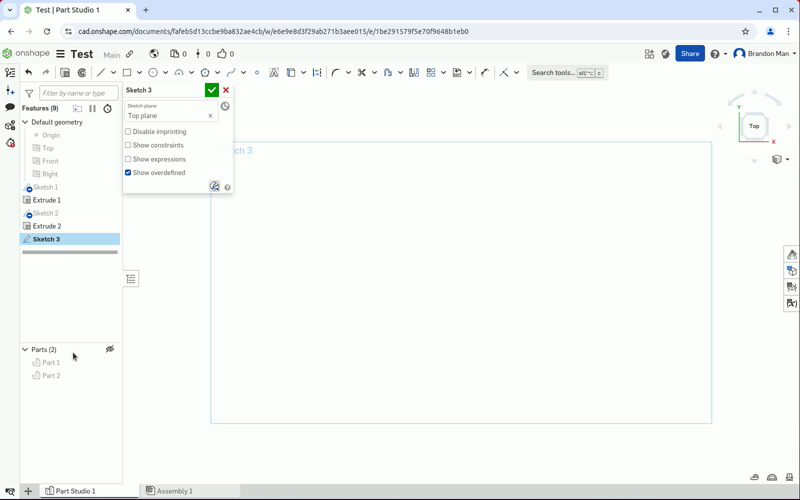
key(c)
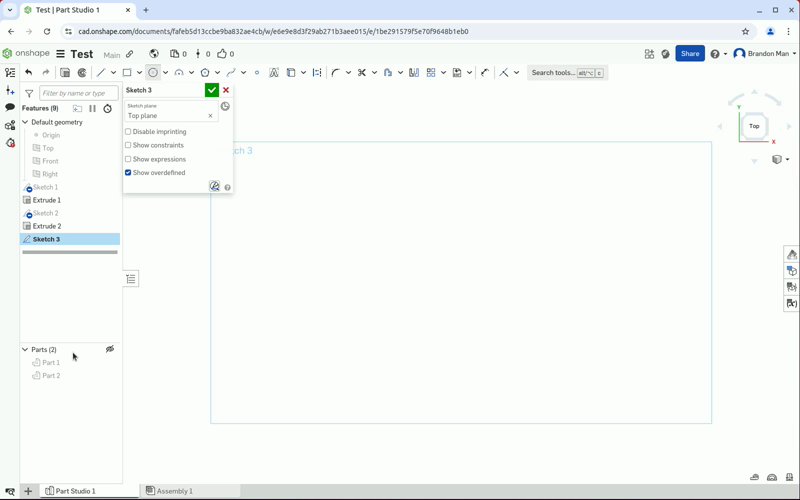
key_down(shift)
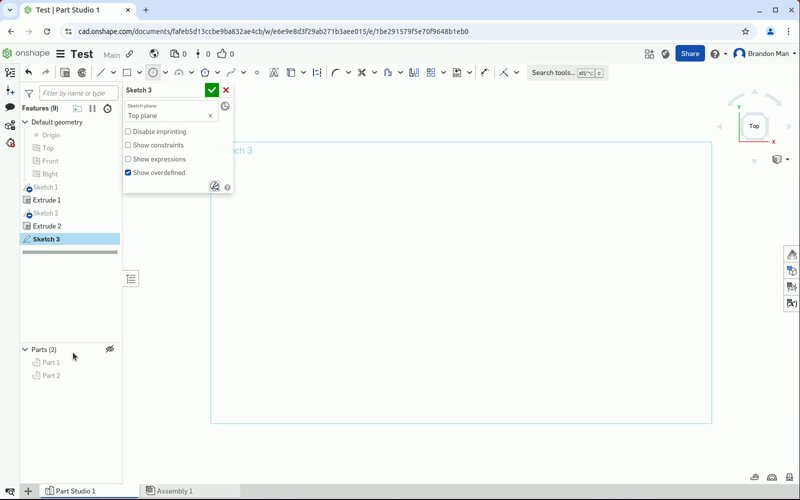
mouse_move(461, 282)
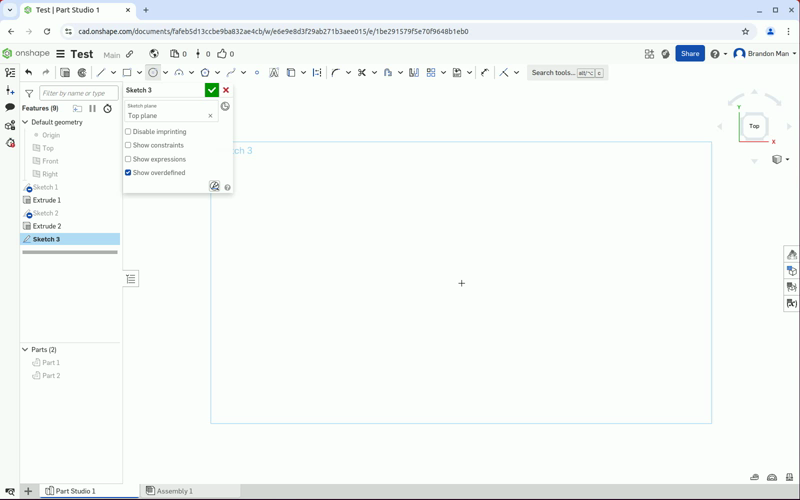
click(461, 282)
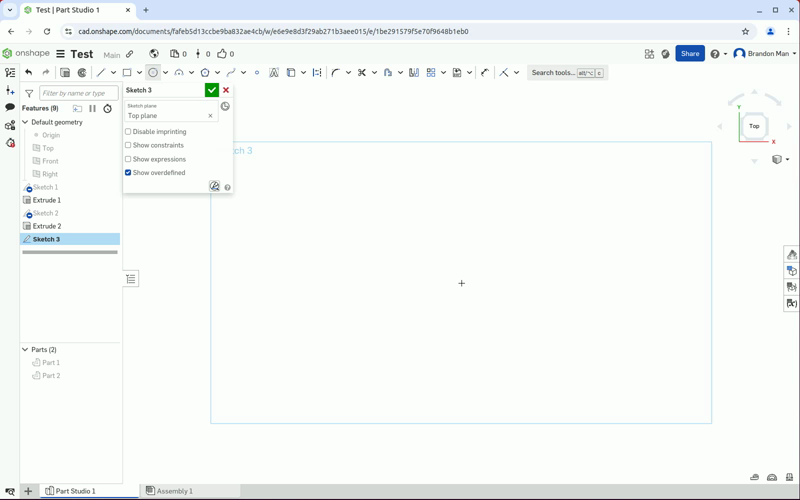
key_up(shift)
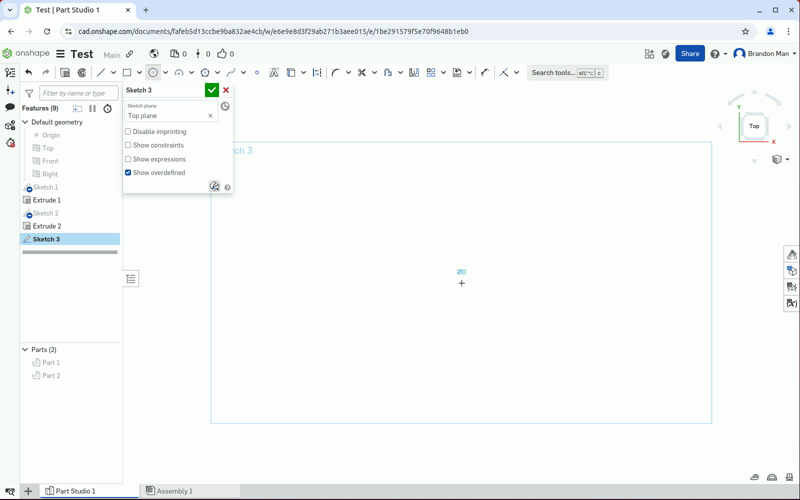
mouse_move(556, 282)
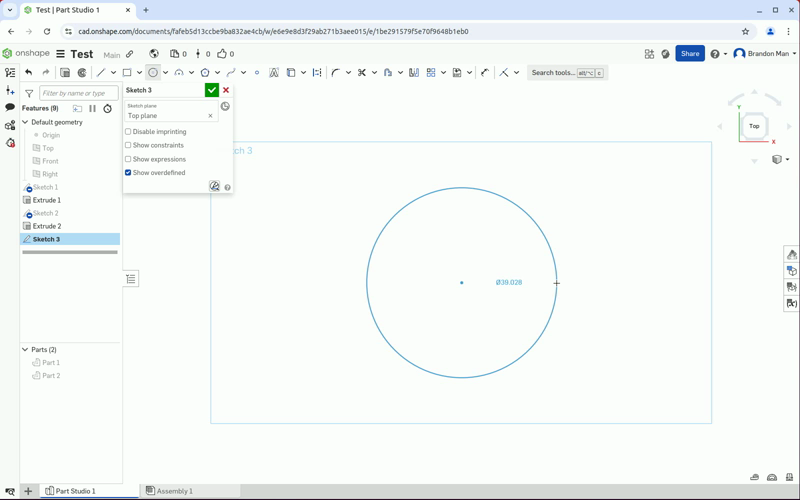
click(556, 282)
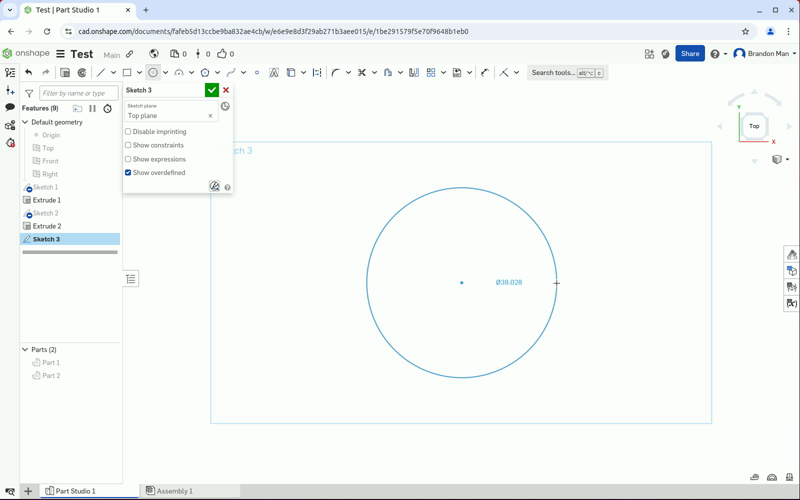
key(esc)
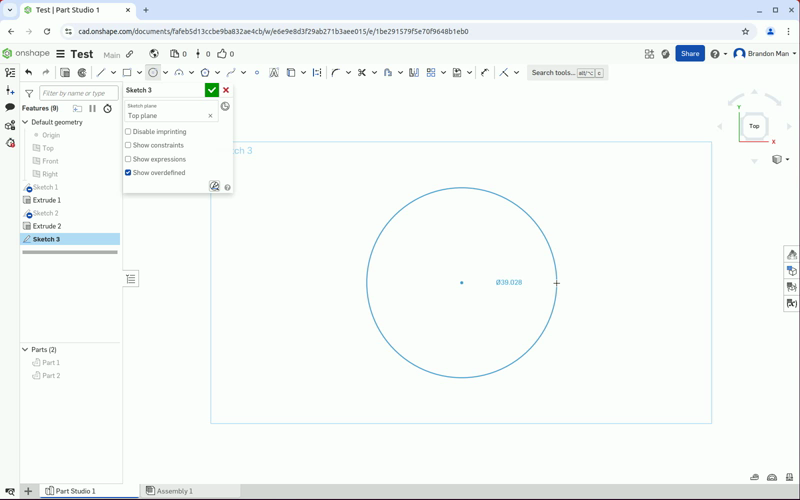
key(c)
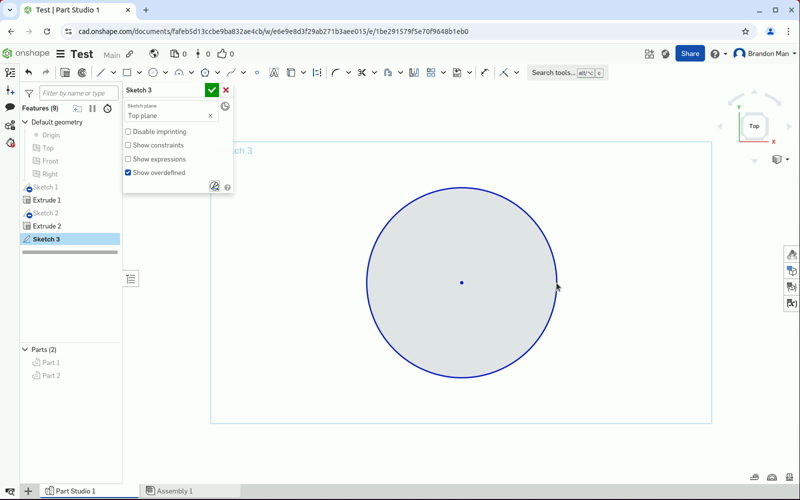
key_down(shift)
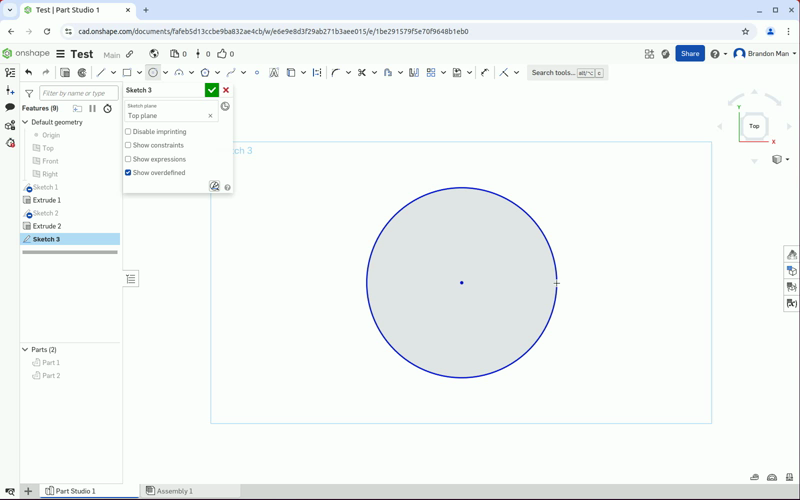
mouse_move(414, 282)
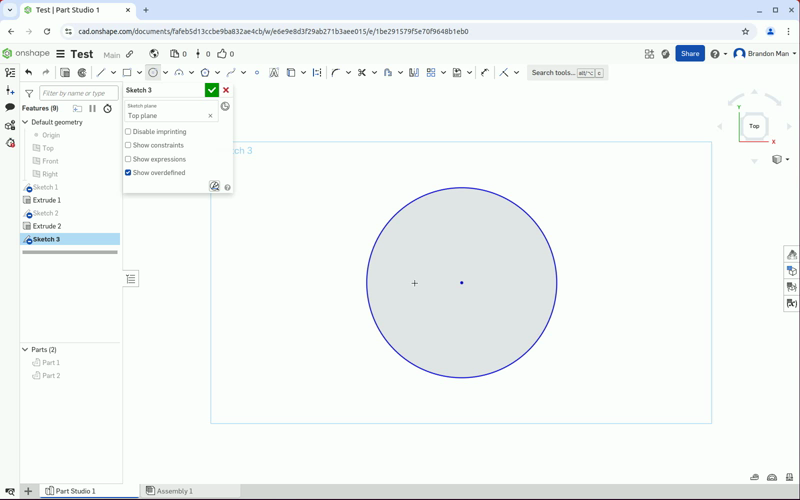
click(414, 282)
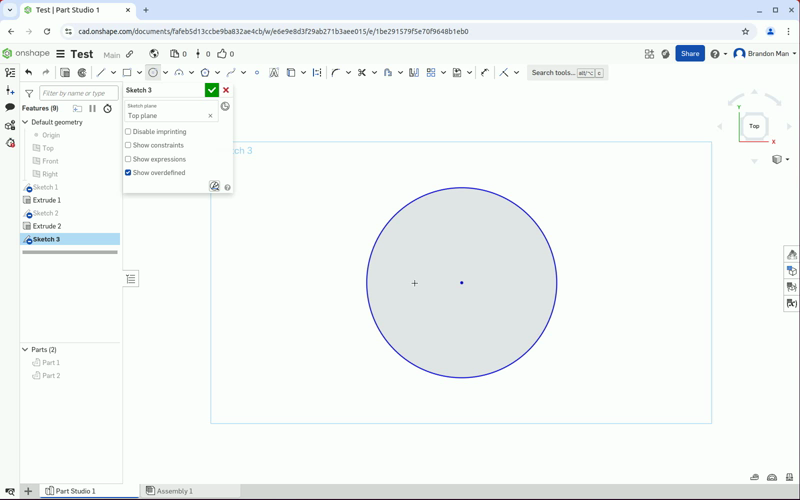
key_up(shift)
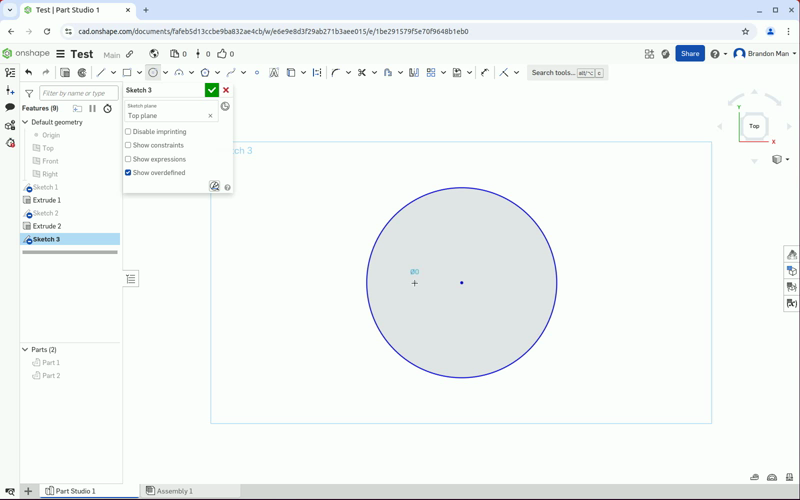
mouse_move(424, 282)
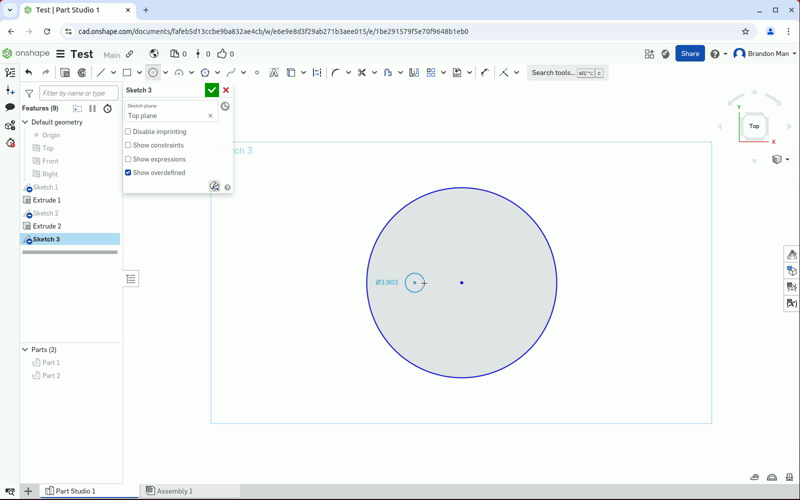
click(424, 282)
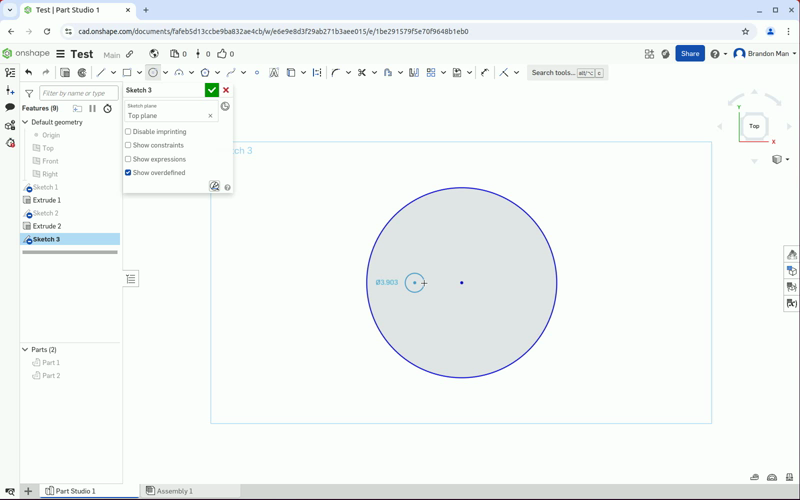
key(esc)
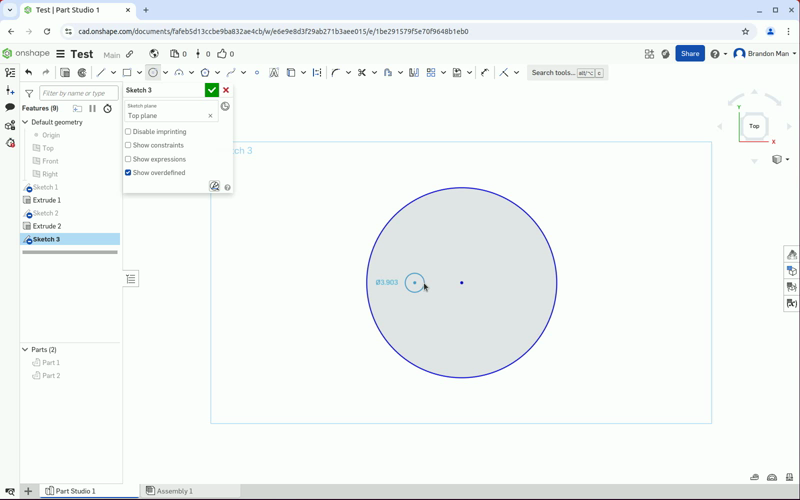
key(c)
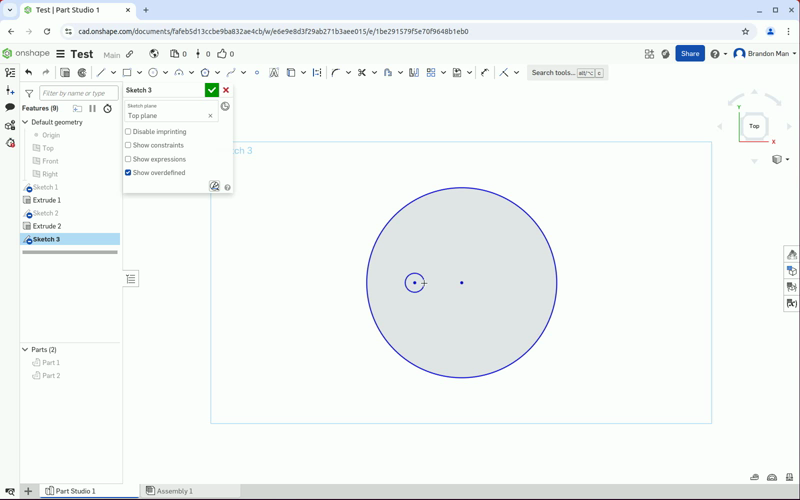
key_down(shift)
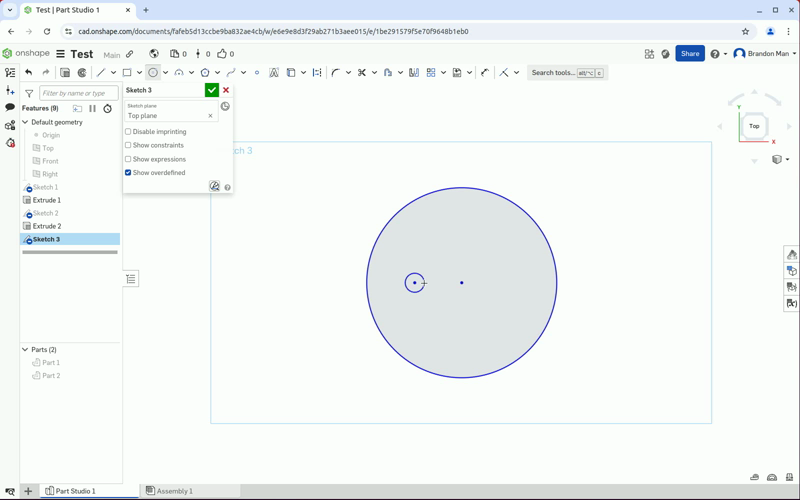
mouse_move(461, 282)
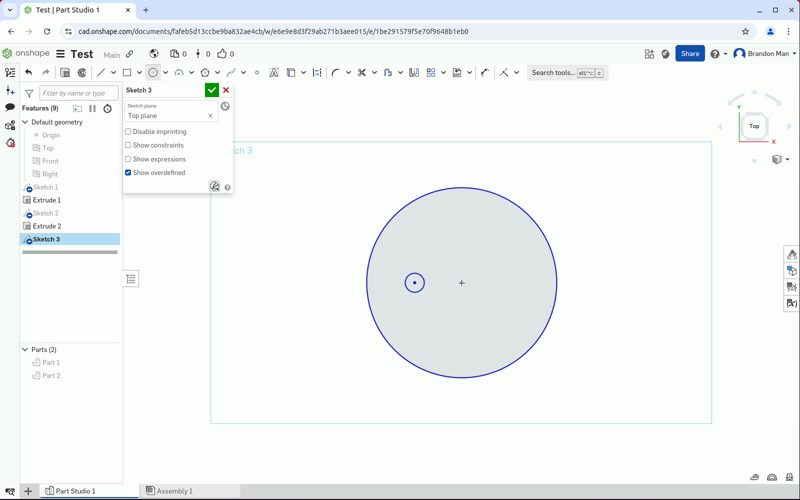
click(461, 282)
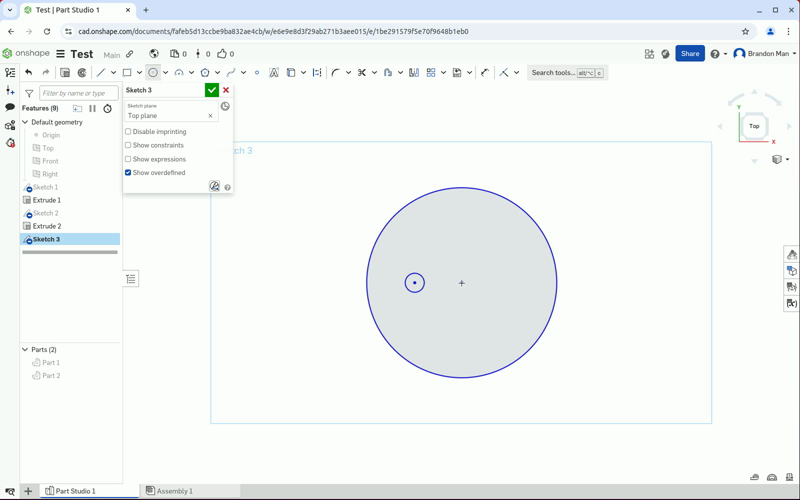
key_up(shift)
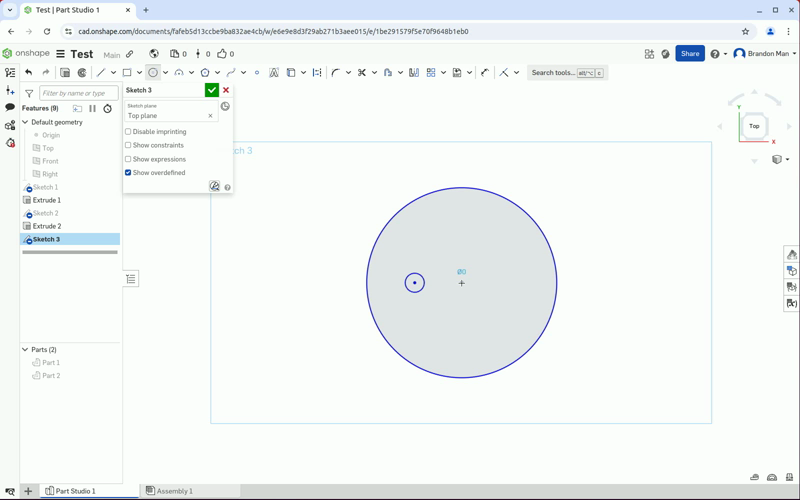
mouse_move(479, 282)
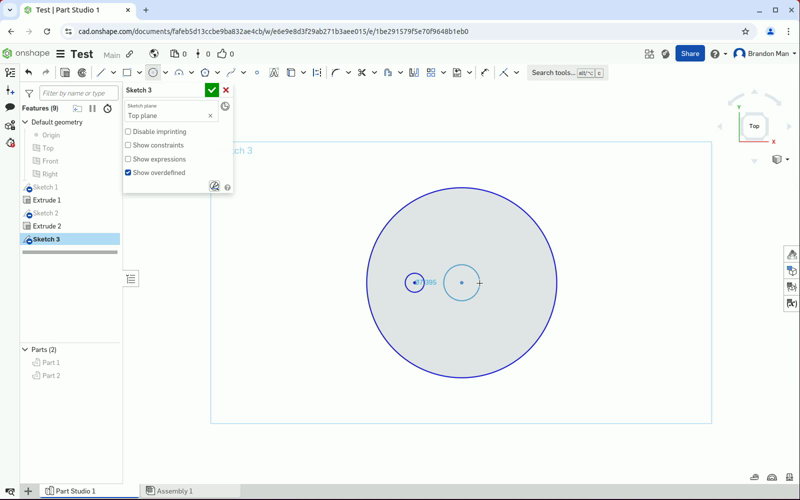
click(479, 282)
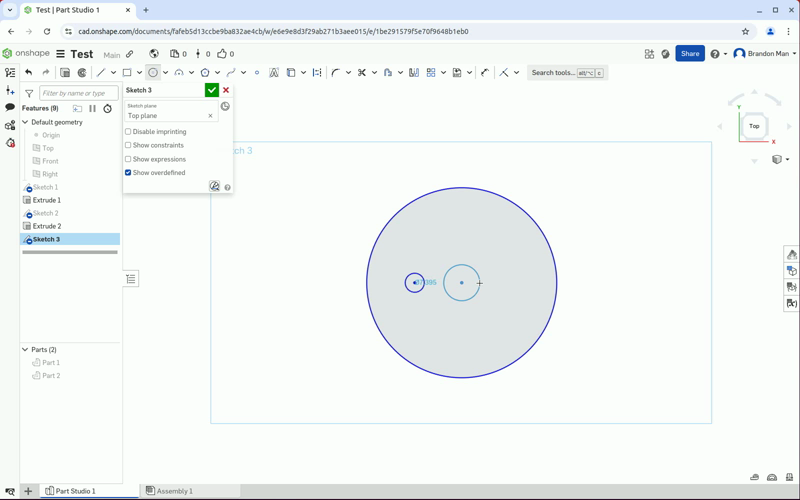
key(esc)
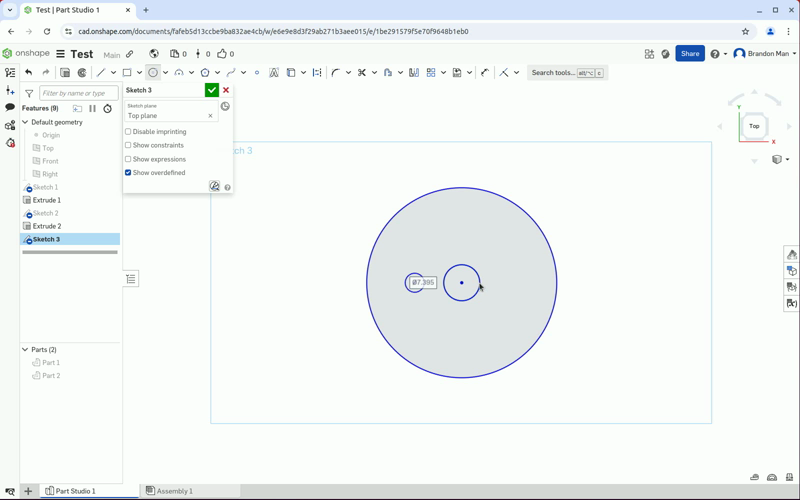
key(c)
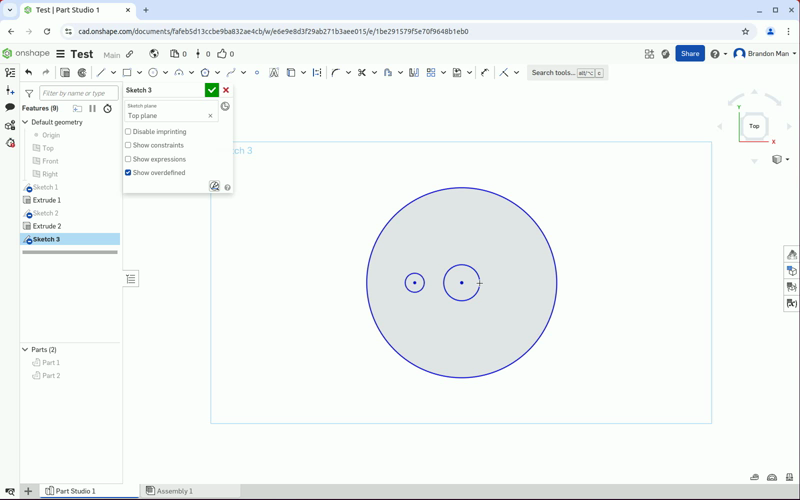
key_down(shift)
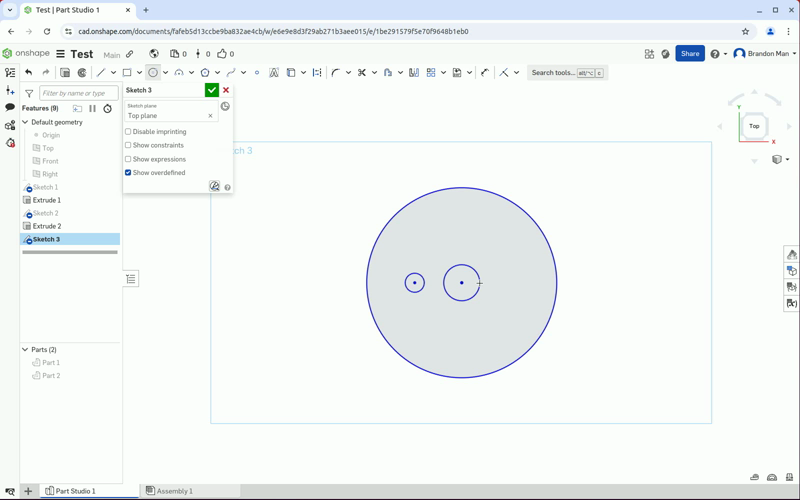
mouse_move(461, 330)
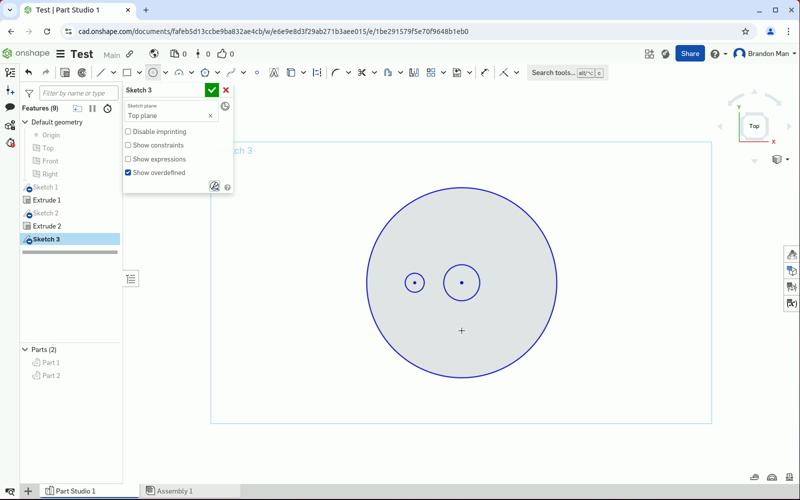
click(461, 330)
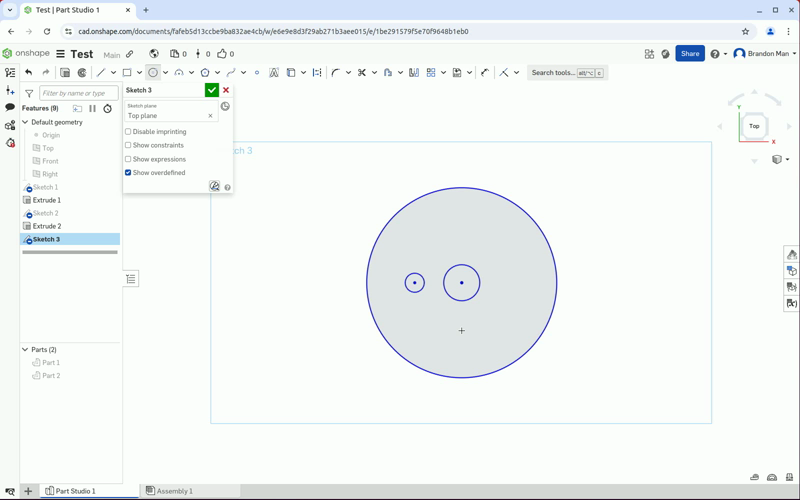
key_up(shift)
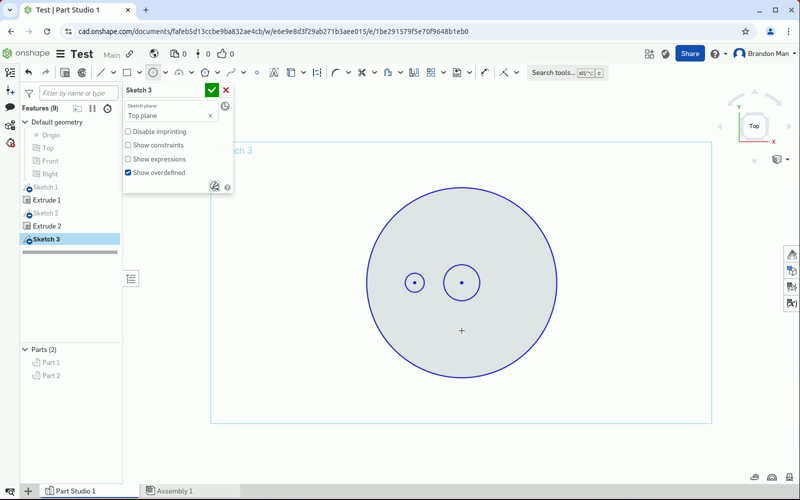
mouse_move(471, 330)
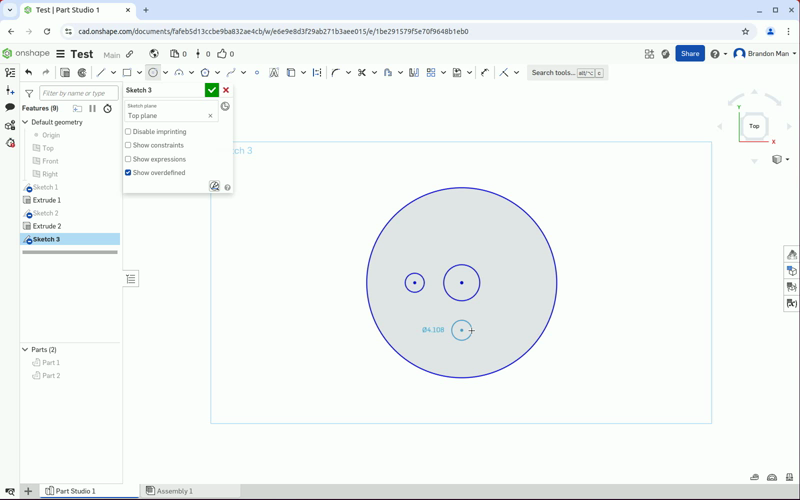
click(471, 330)
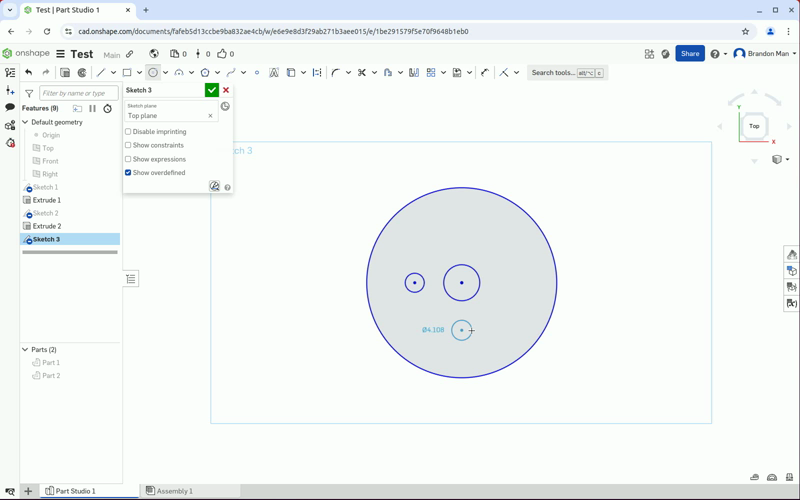
key(esc)
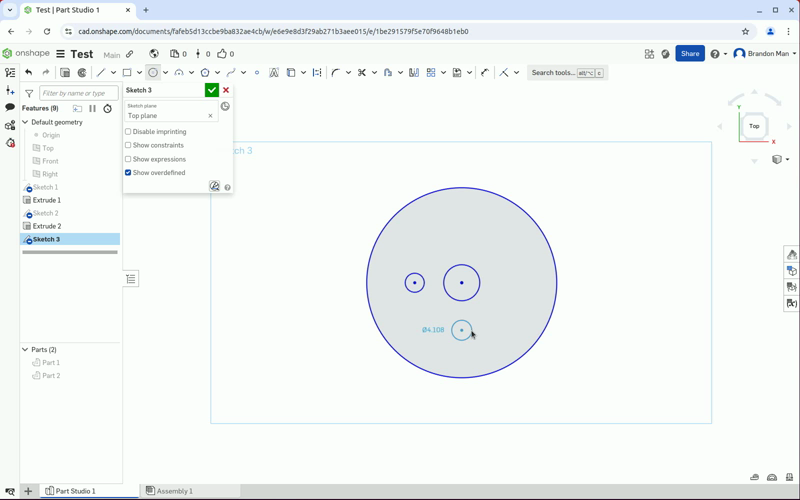
key(c)
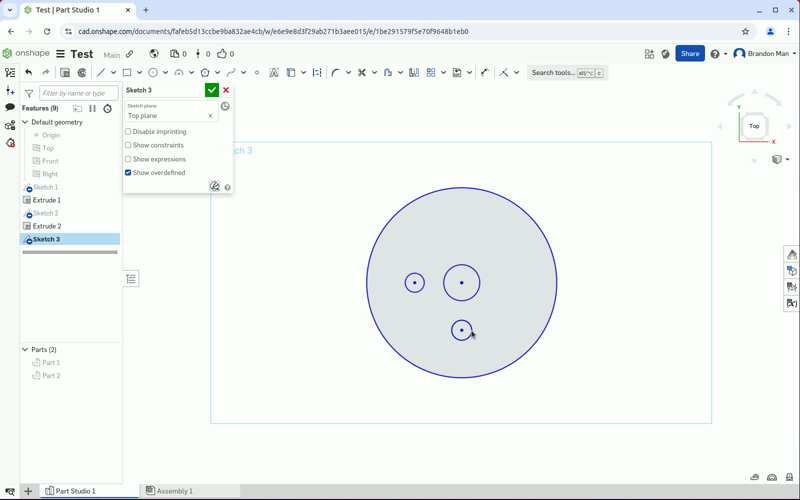
key_down(shift)
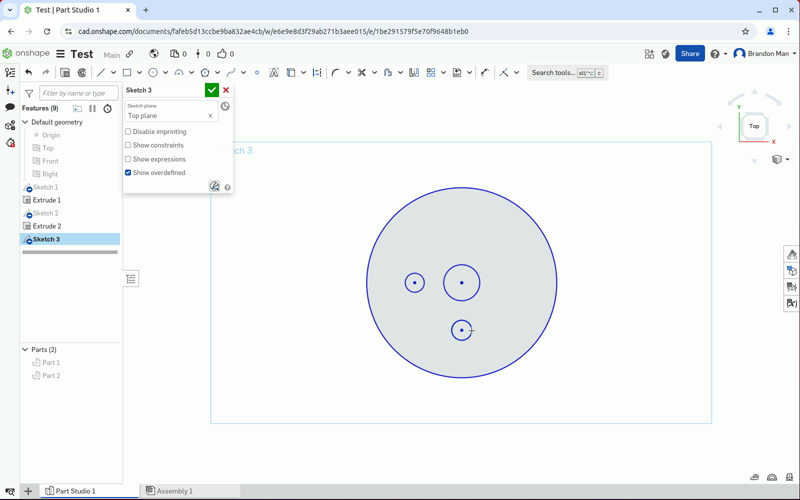
mouse_move(461, 235)
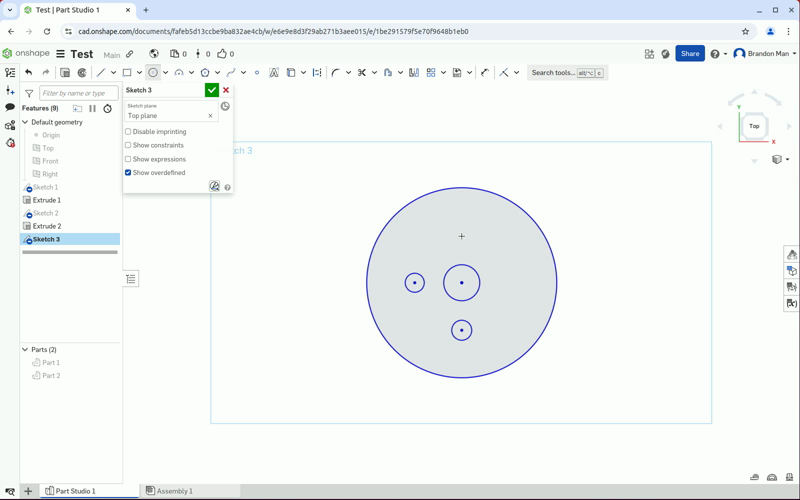
click(461, 235)
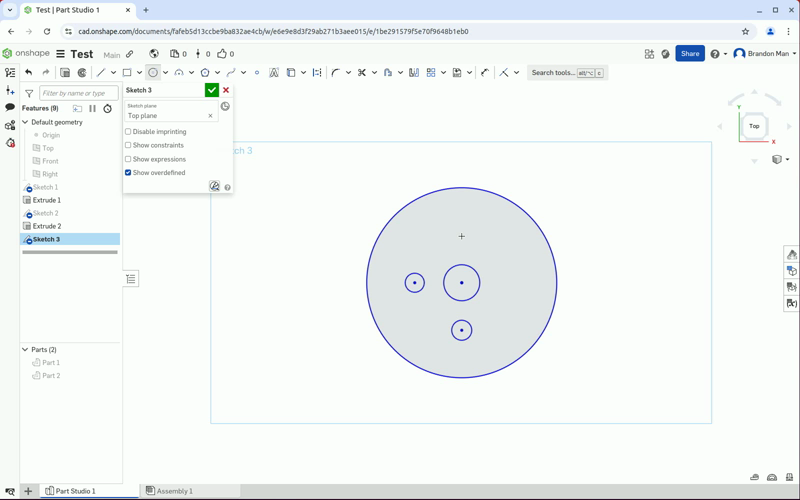
key_up(shift)
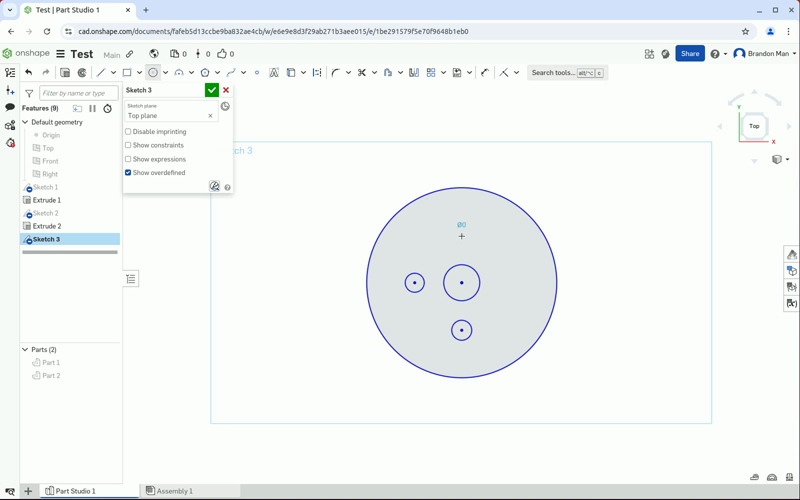
mouse_move(471, 235)
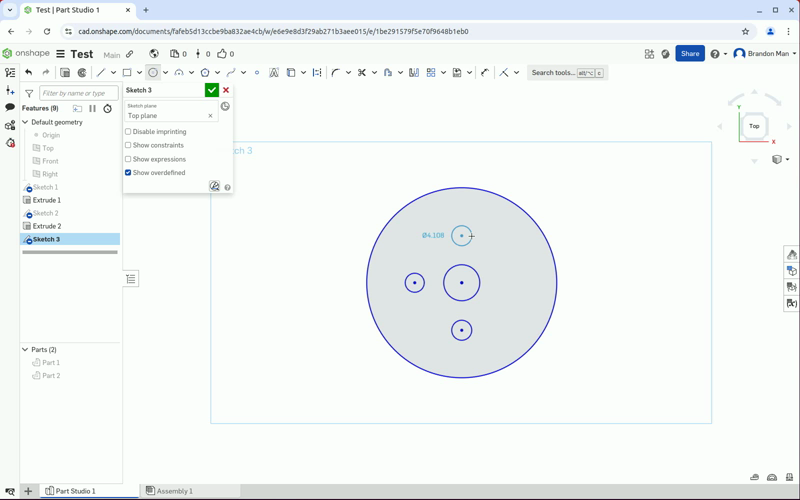
click(471, 235)
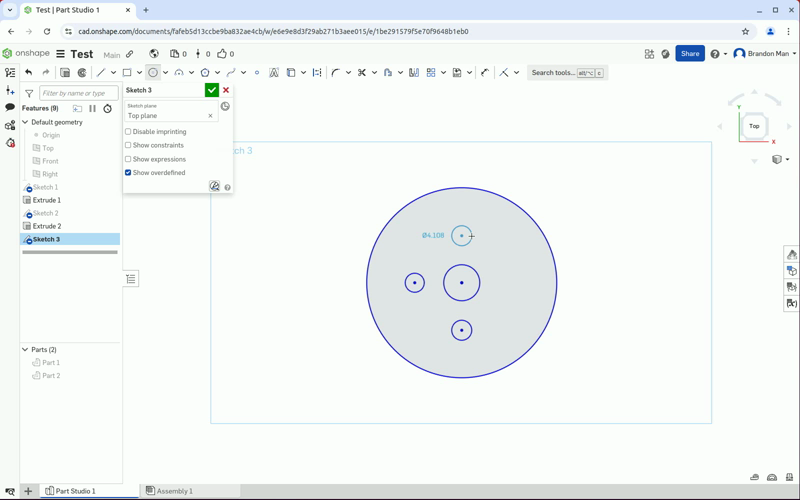
key(esc)
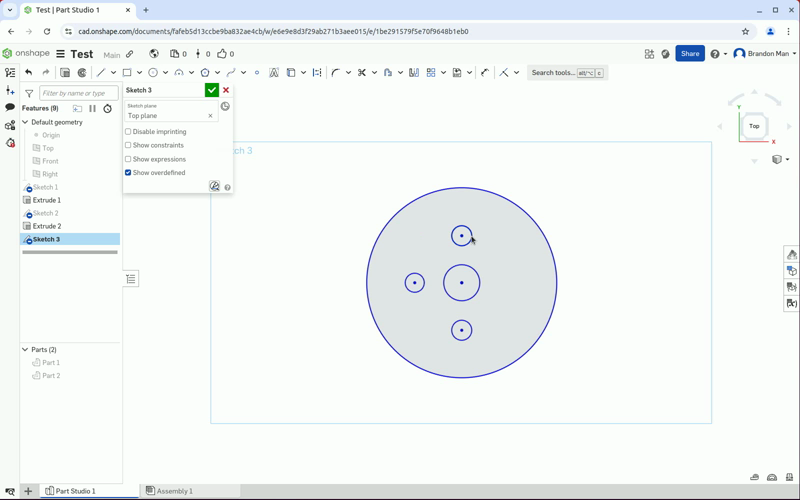
key(c)
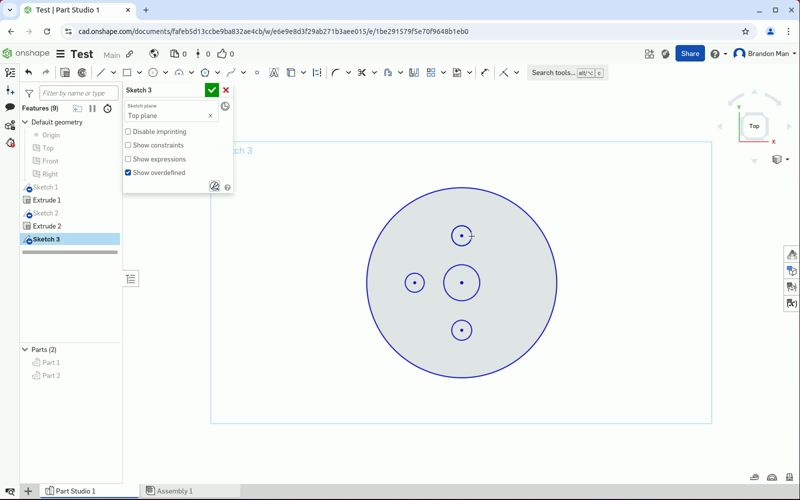
key_down(shift)
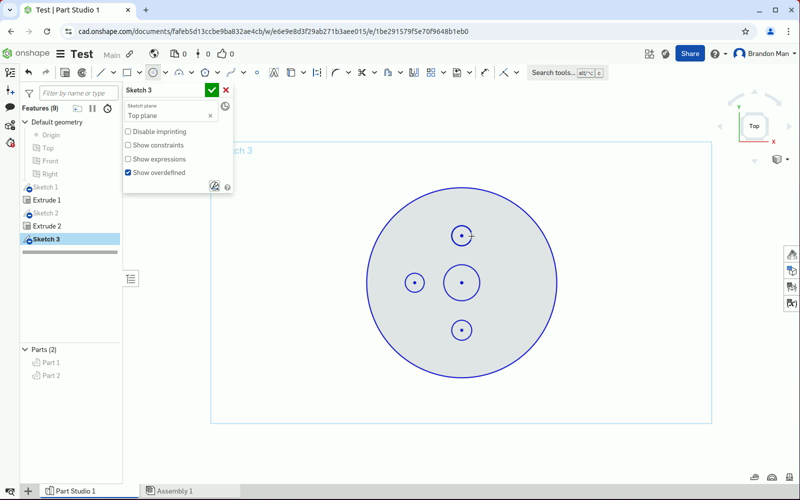
mouse_move(507, 282)
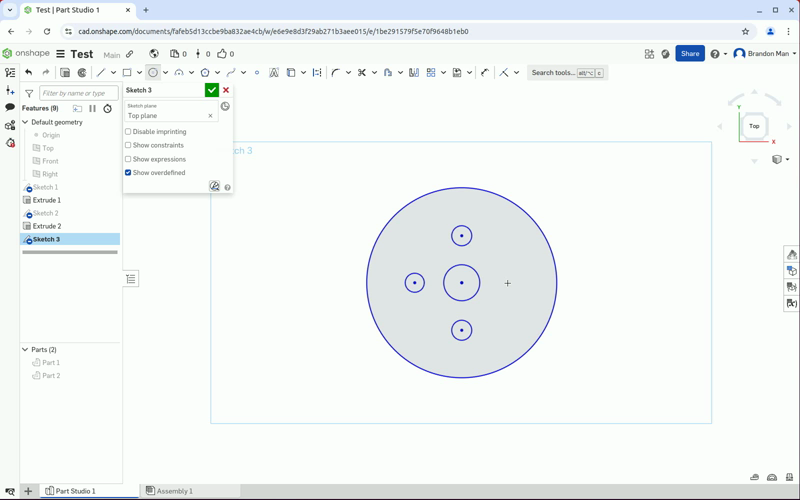
click(507, 282)
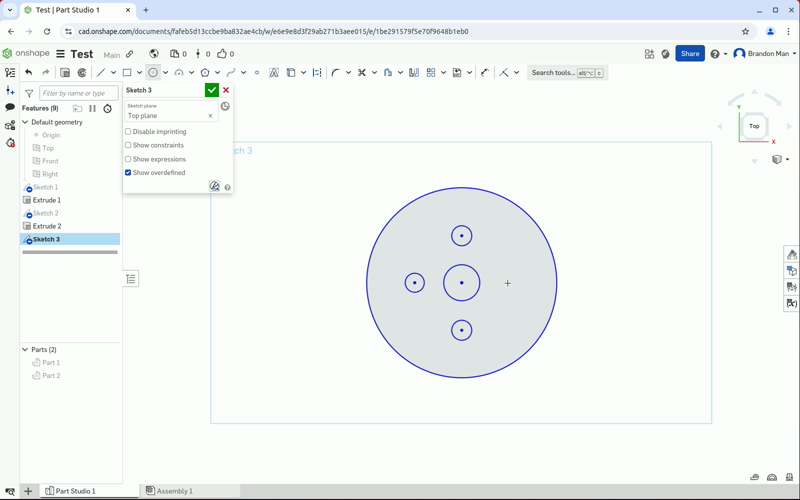
key_up(shift)
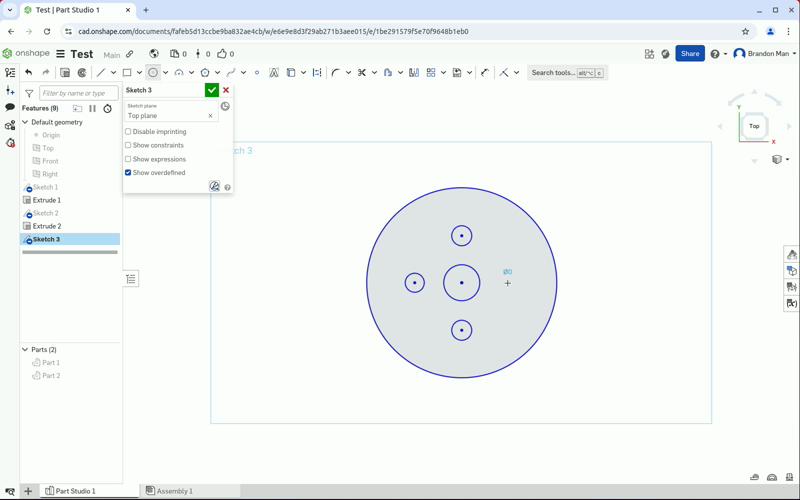
mouse_move(517, 282)
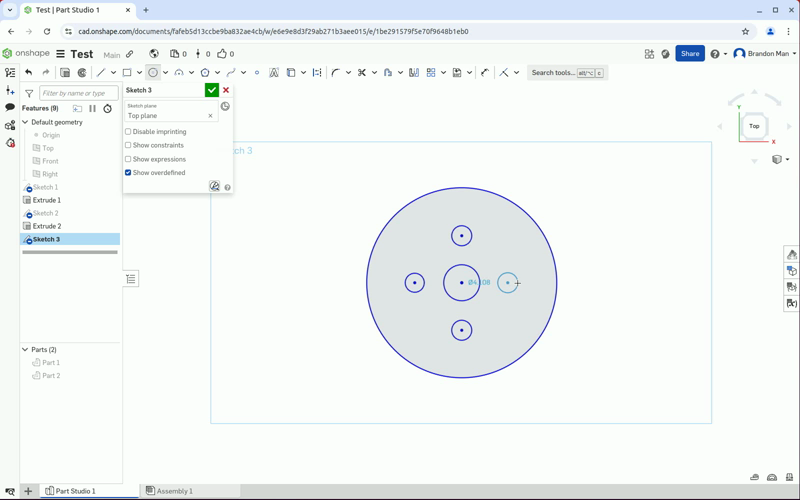
click(517, 282)
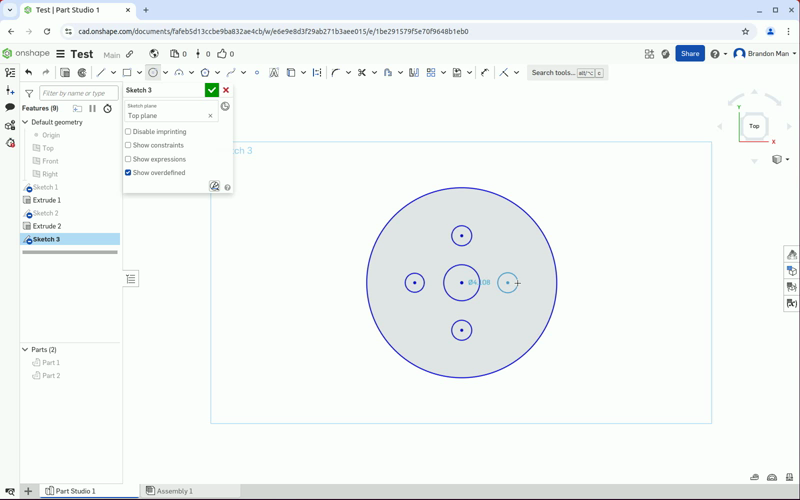
key(esc)
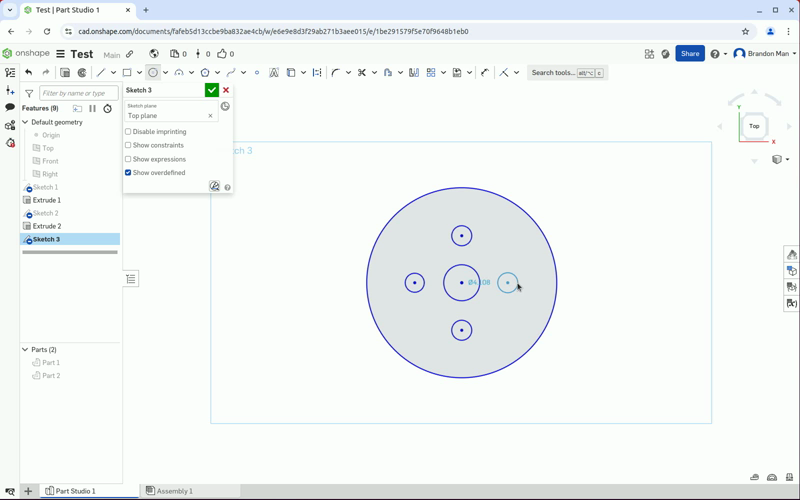
mouse_move(519, 329)
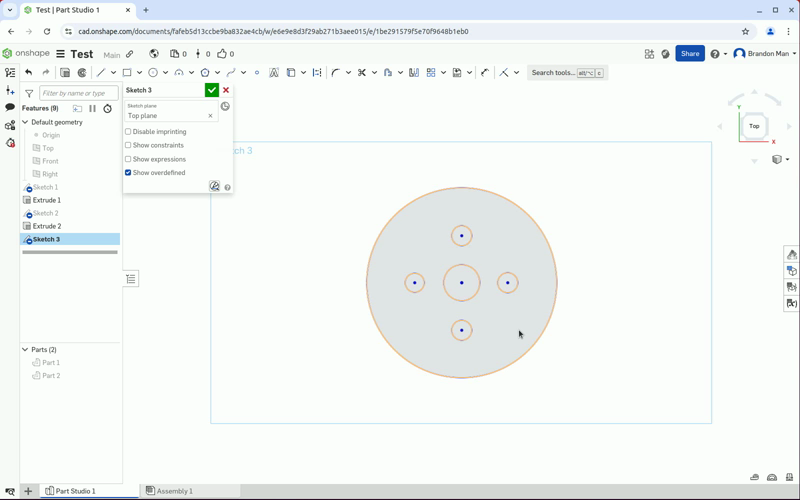
click(519, 329)
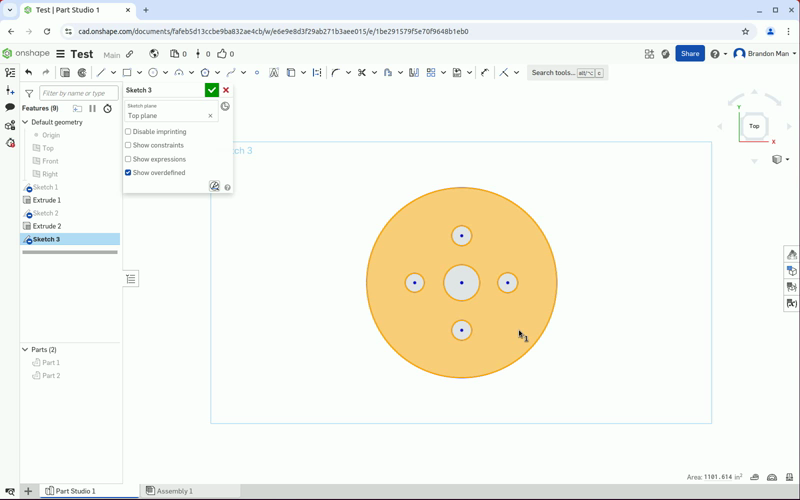
mouse_move(73, 352)
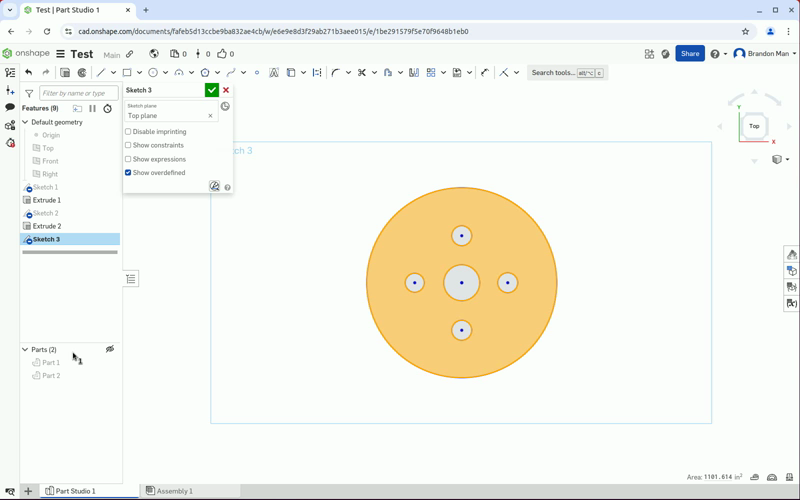
key(shift+y)
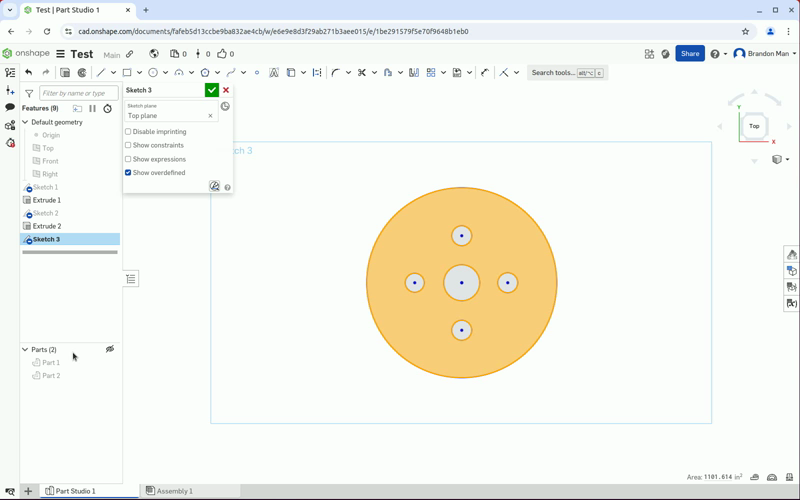
key(shift+e)
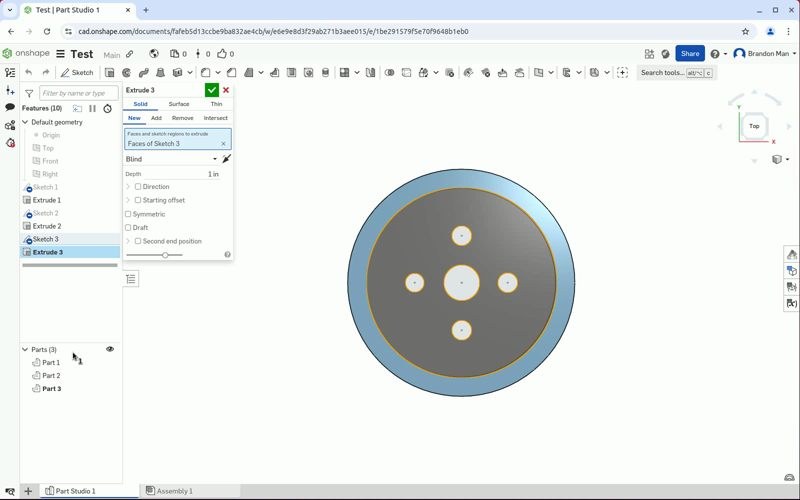
mouse_move(143, 106)
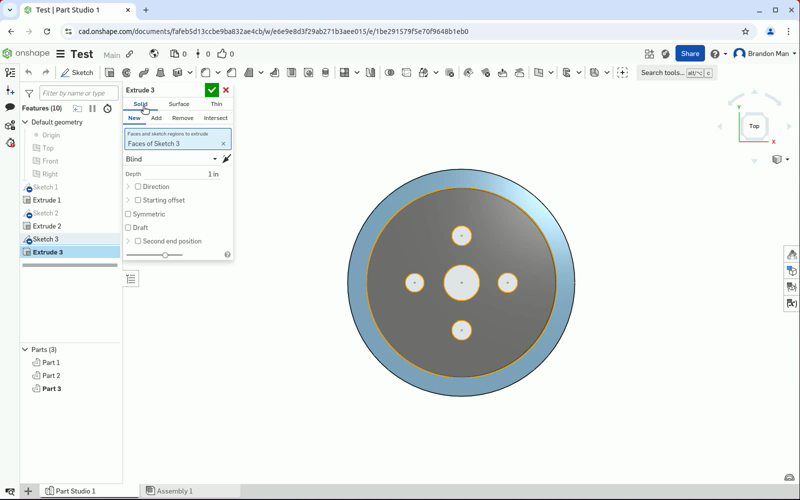
click(143, 106)
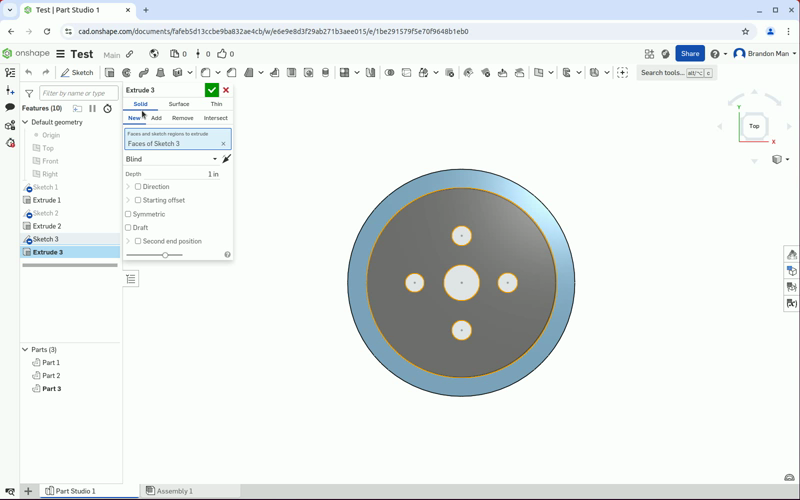
mouse_move(137, 120)
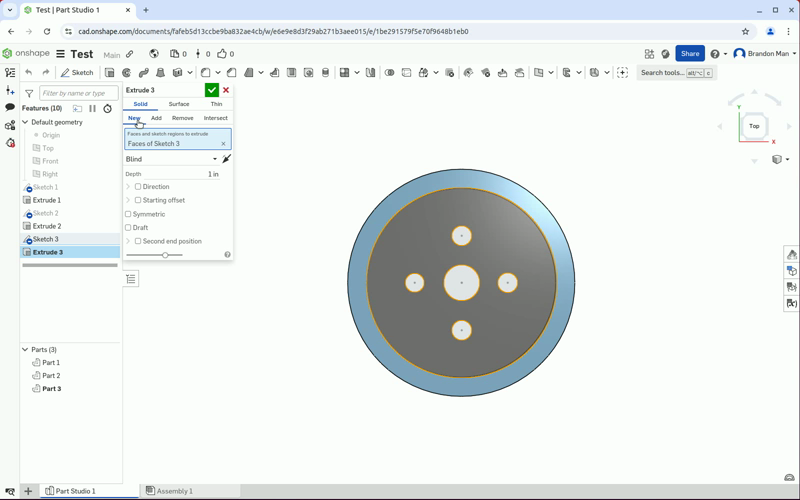
click(137, 120)
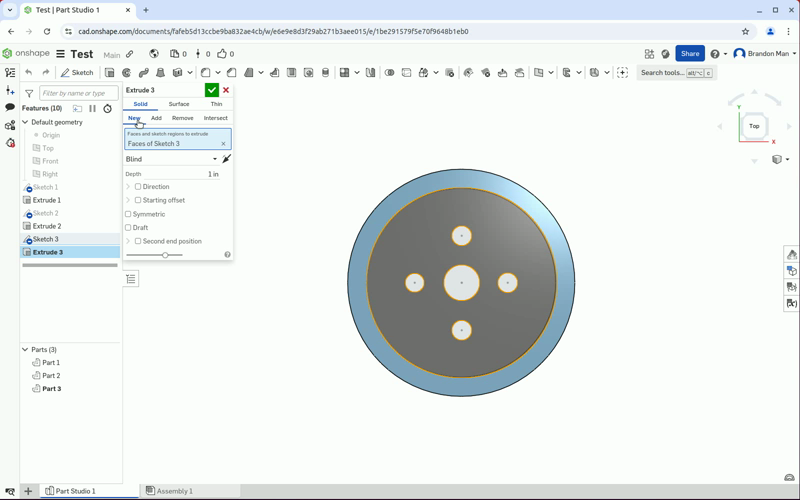
key(tab, 4)
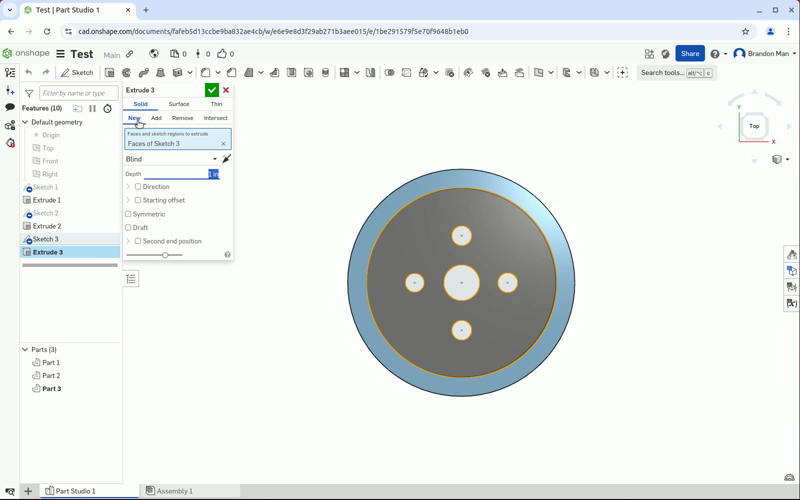
text(4.814)
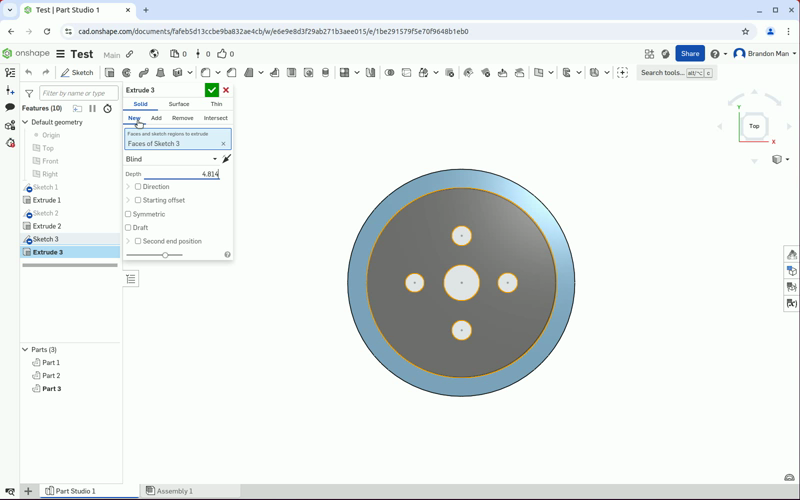
key(tab, 3)
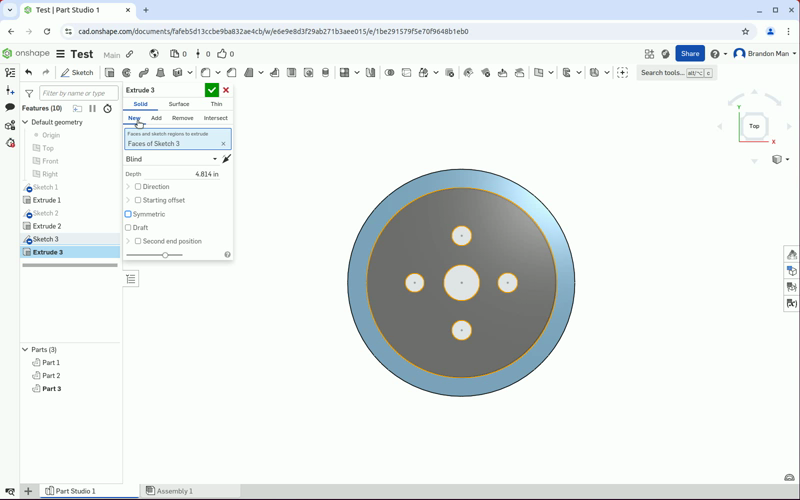
key(space)
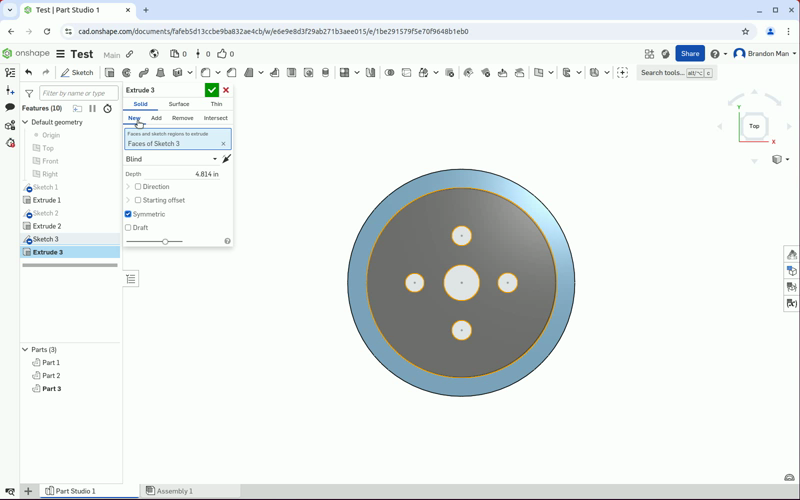
key(enter)
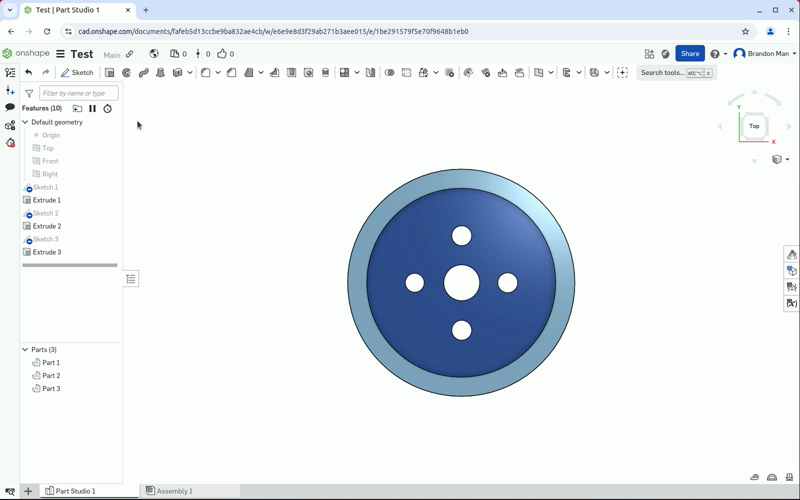
key(shift+h)
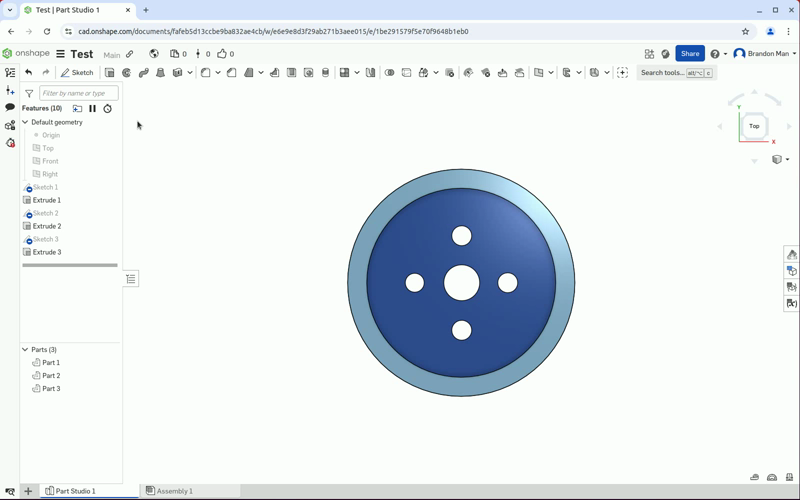
key(shift+h)
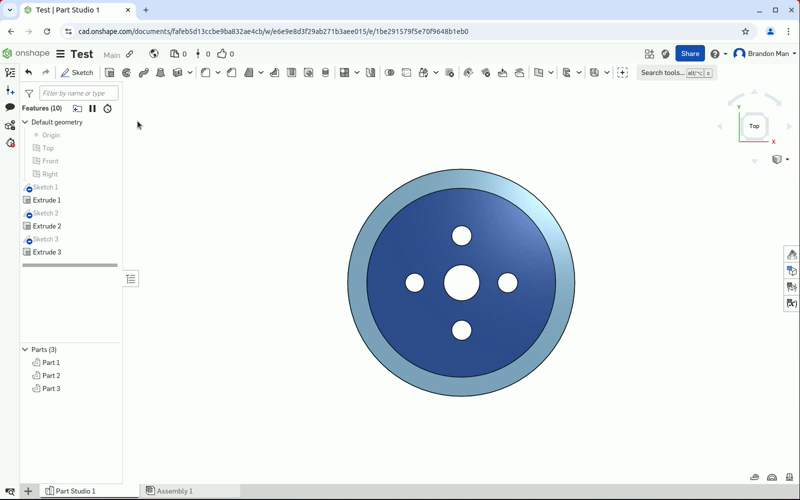
mouse_move(73, 189)
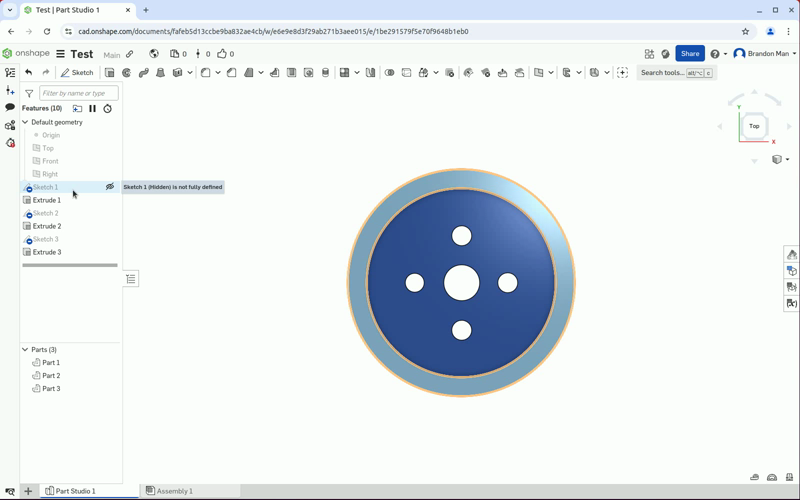
click(73, 189)
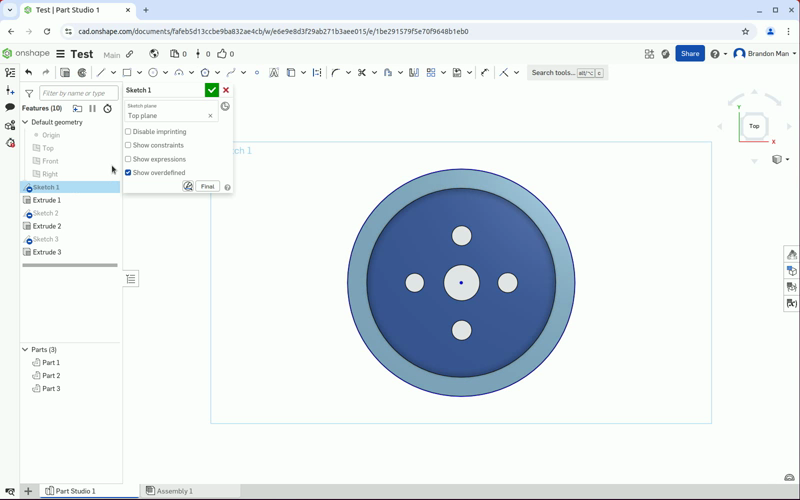
mouse_move(229, 92)
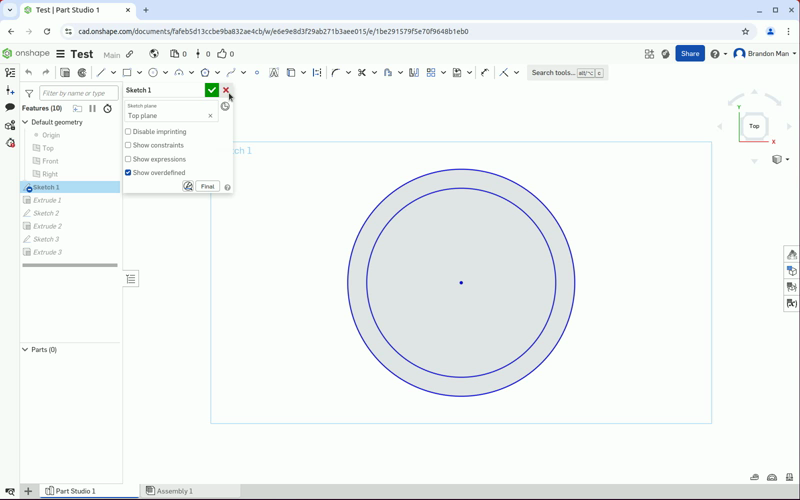
click(229, 92)
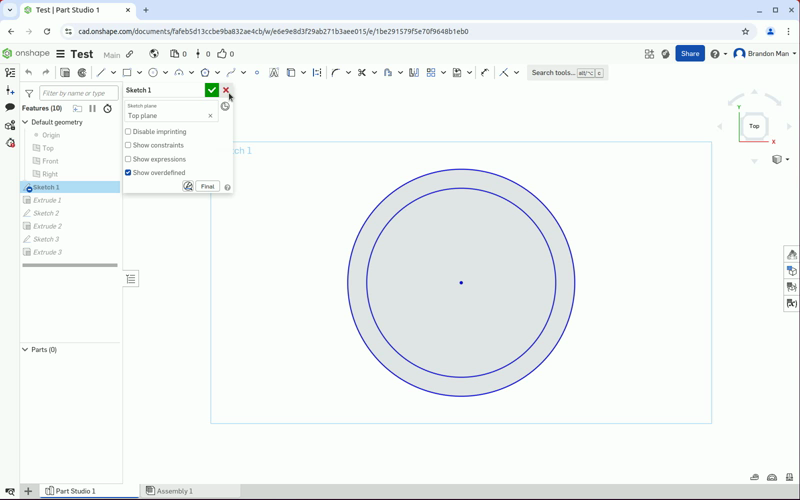
key(shift+s)
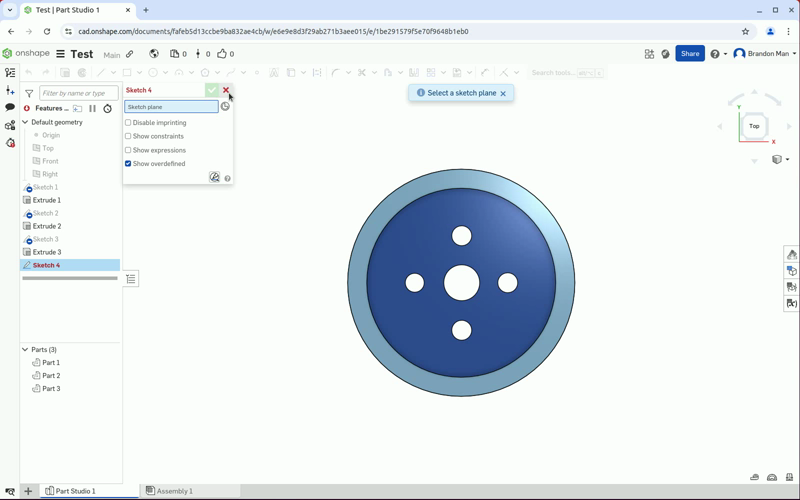
mouse_move(73, 150)
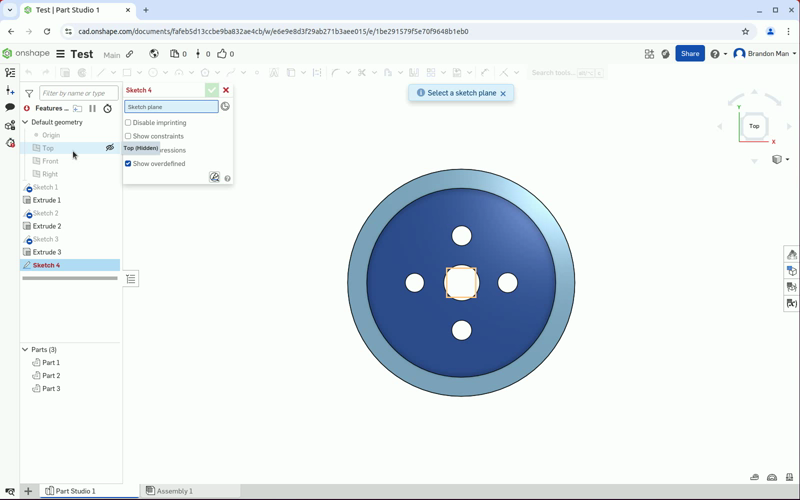
click(73, 150)
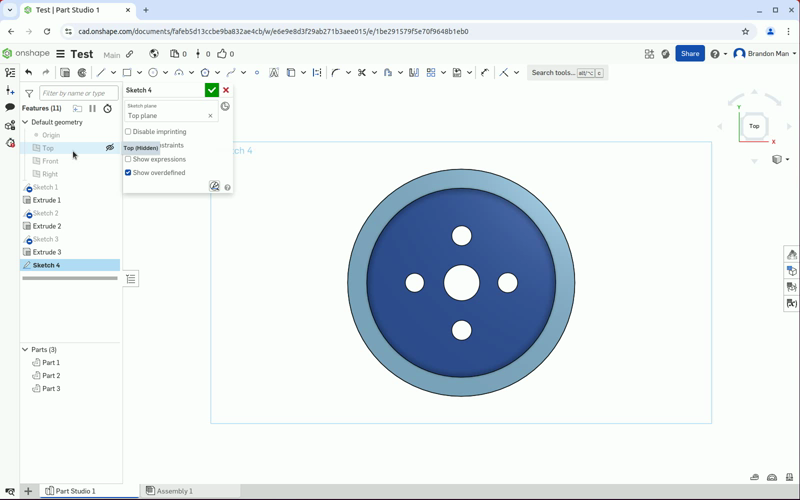
mouse_move(73, 352)
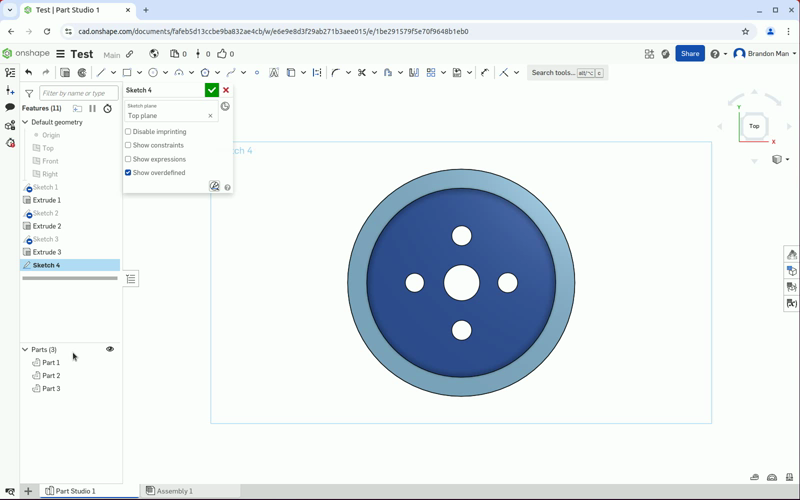
key(y)
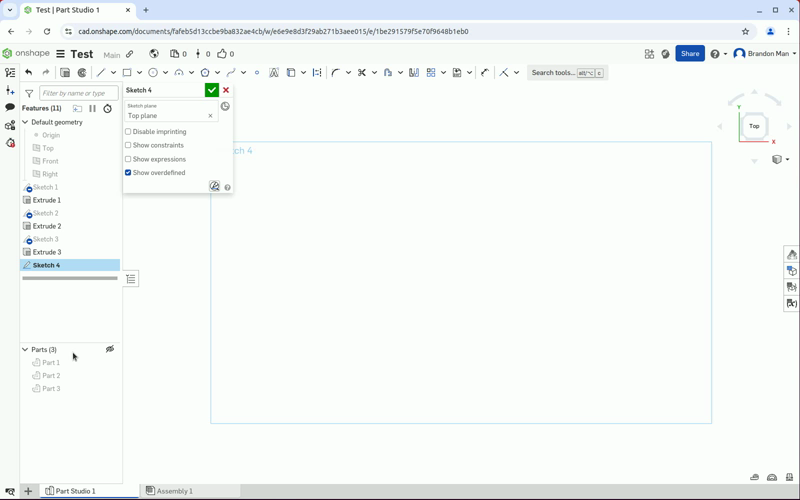
key(c)
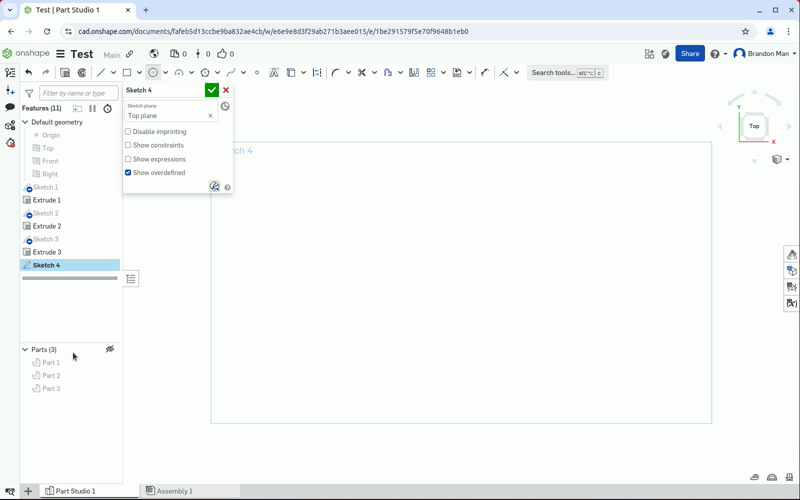
key_down(shift)
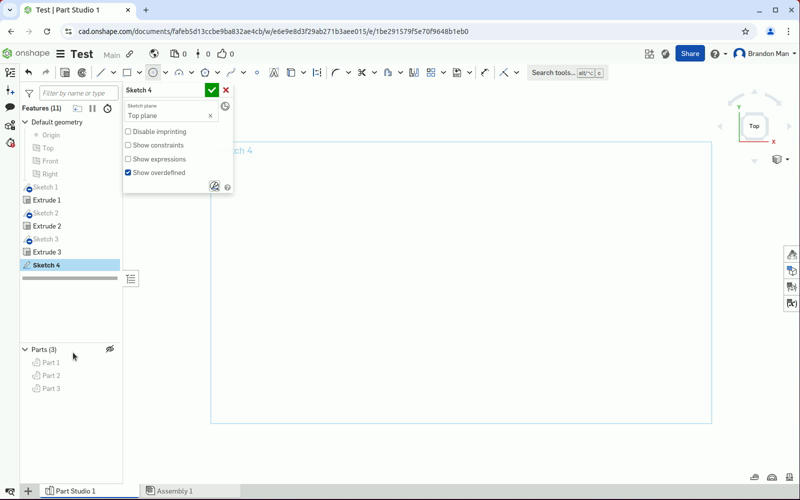
mouse_move(460, 282)
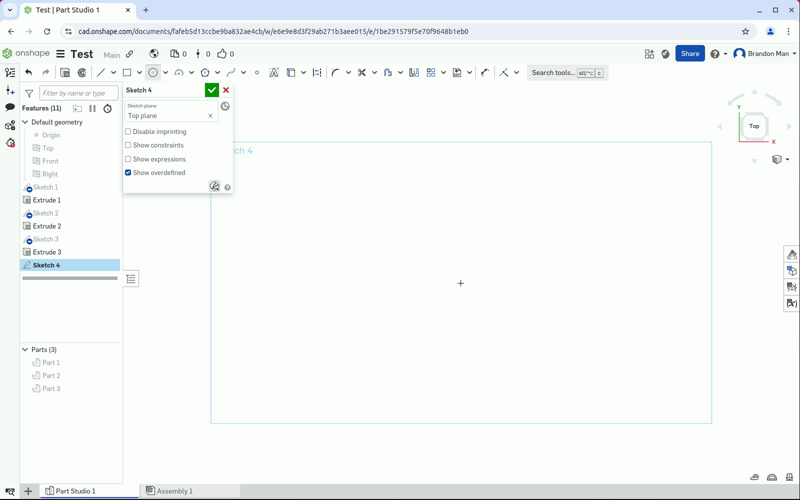
click(460, 282)
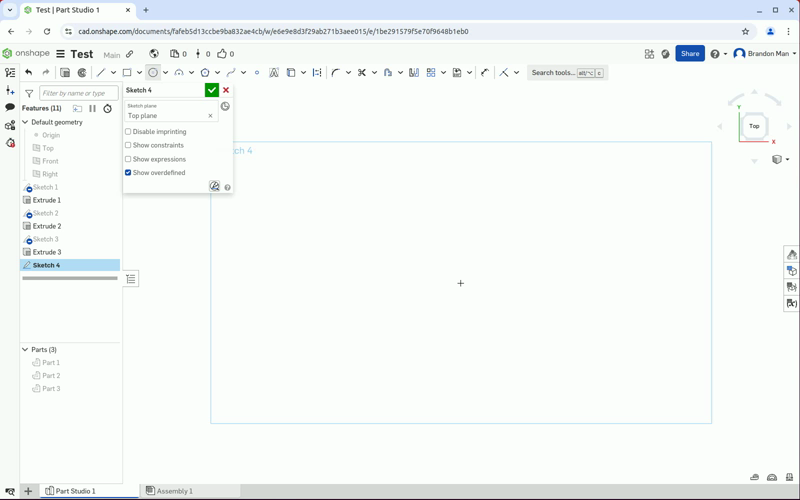
key_up(shift)
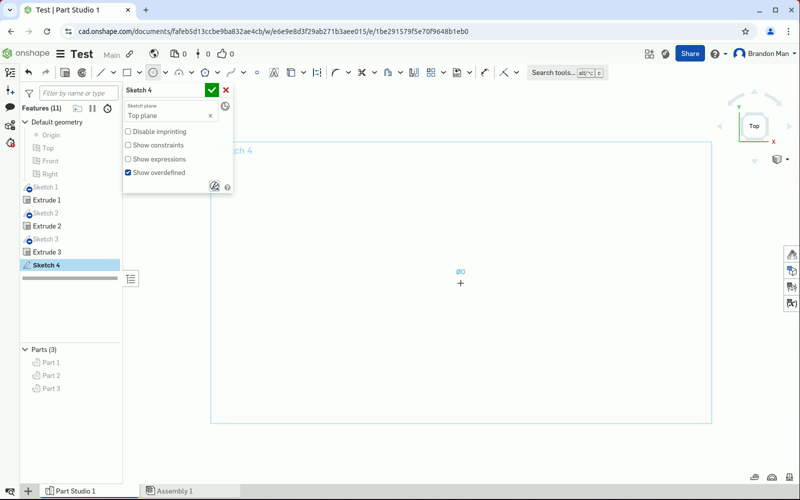
mouse_move(479, 282)
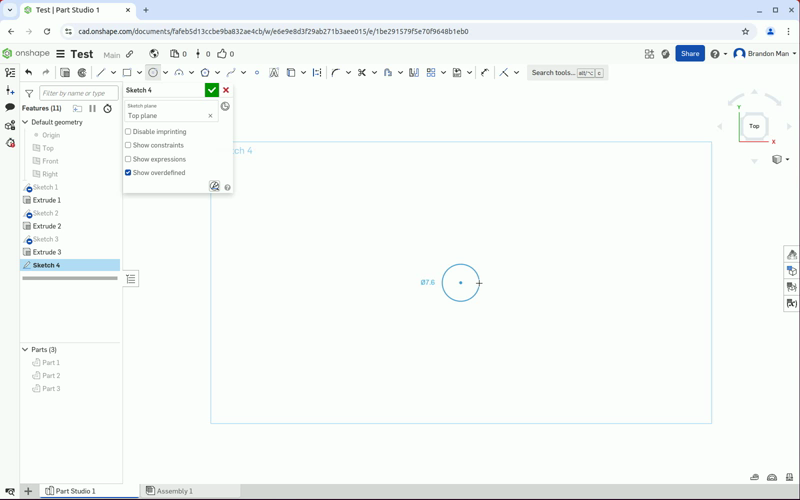
click(479, 282)
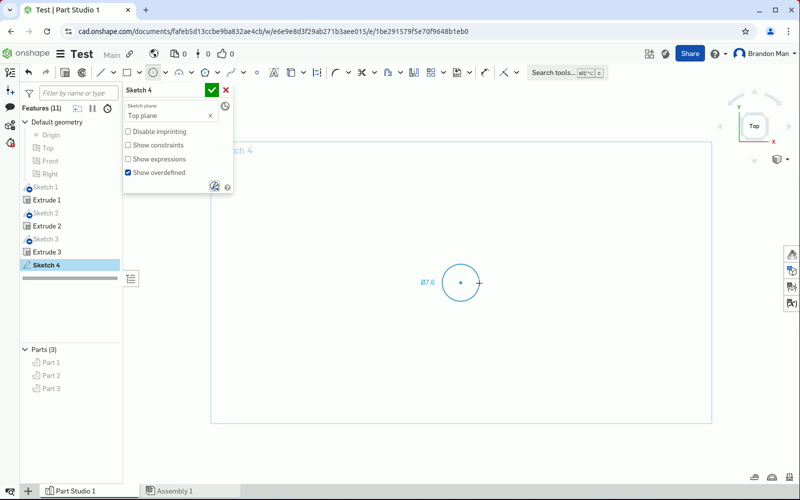
key(esc)
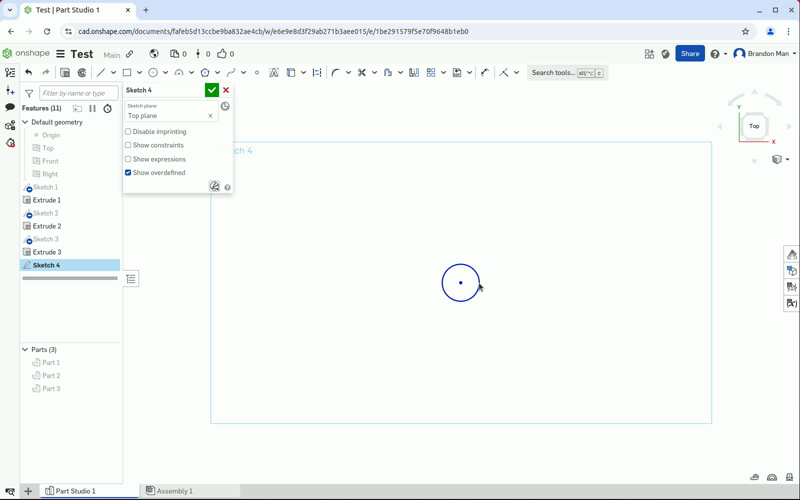
key(c)
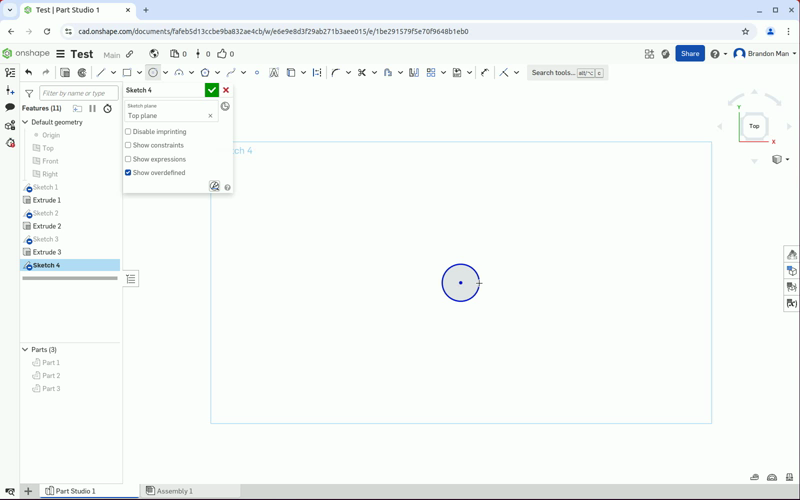
key_down(shift)
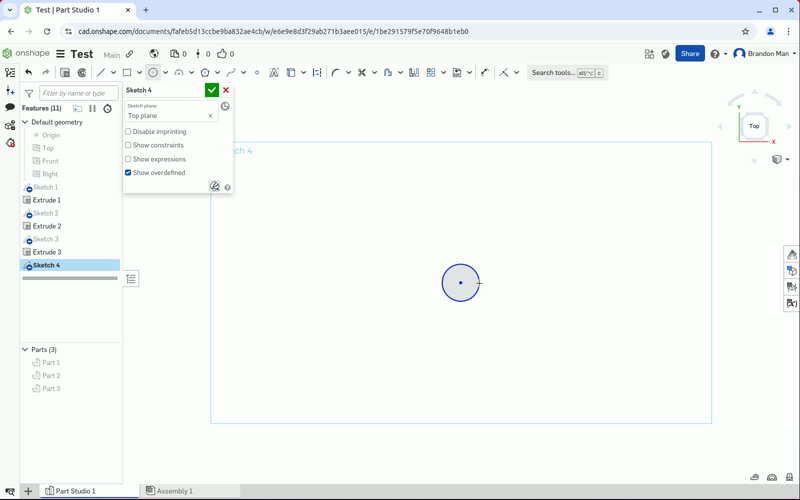
mouse_move(460, 282)
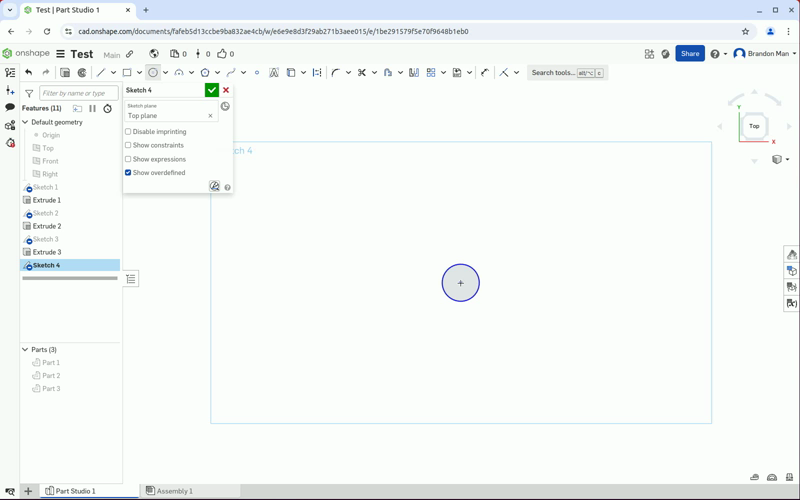
click(460, 282)
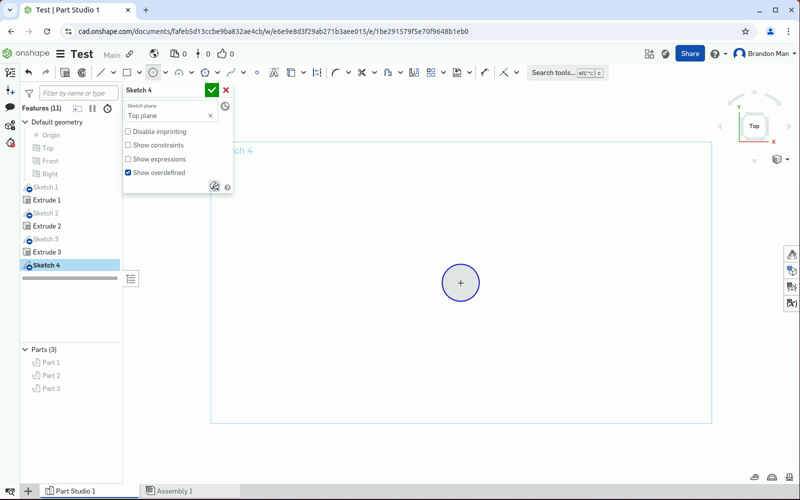
key_up(shift)
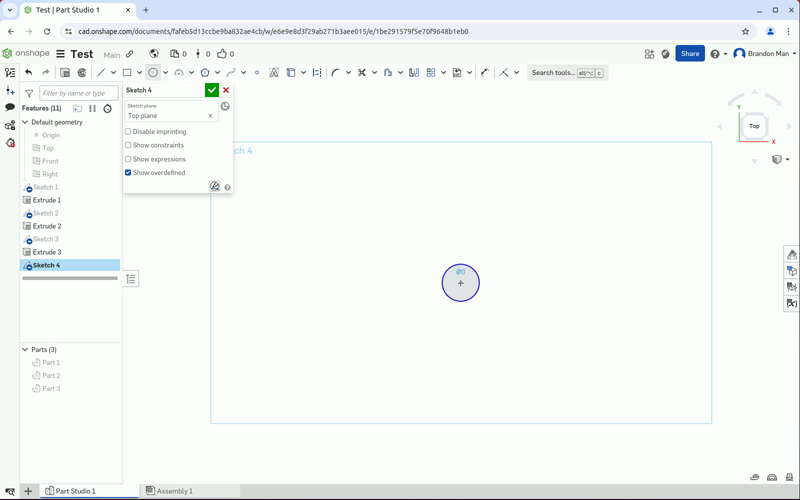
mouse_move(468, 282)
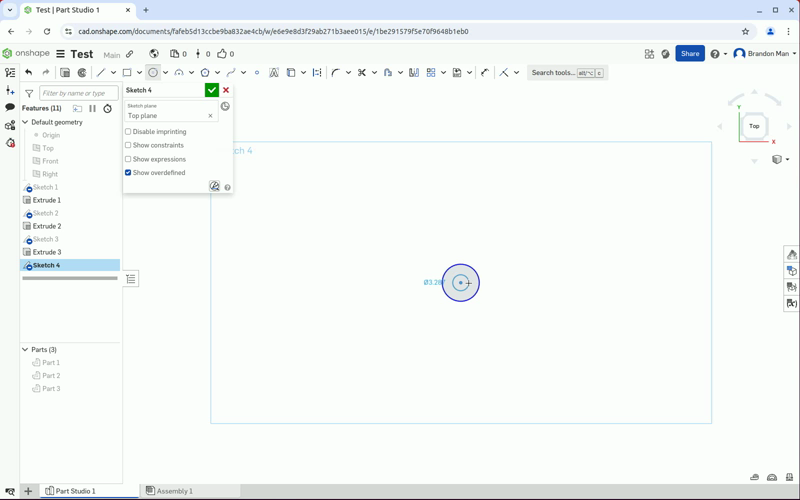
click(468, 282)
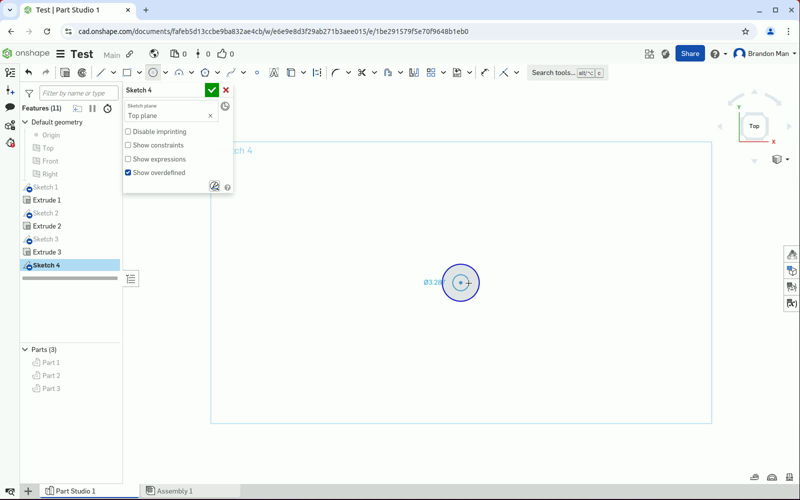
key(esc)
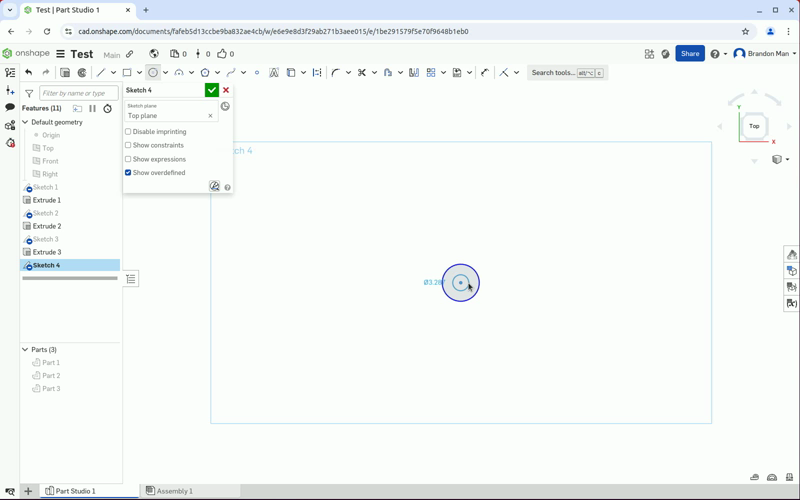
mouse_move(459, 270)
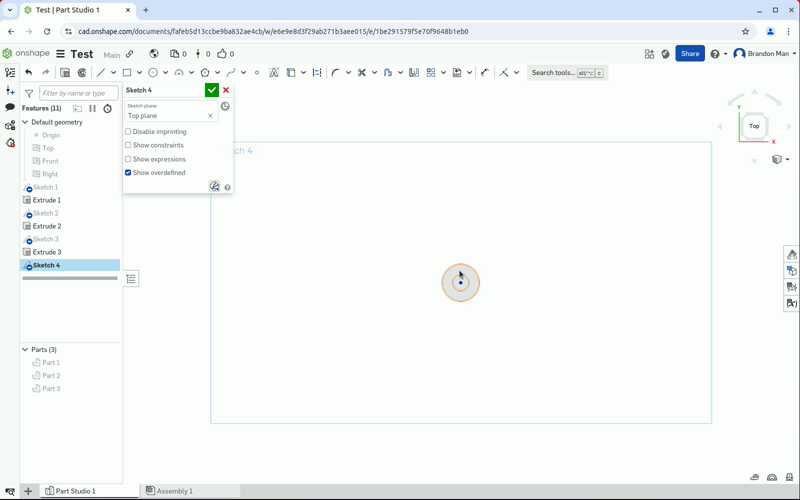
scroll(6)
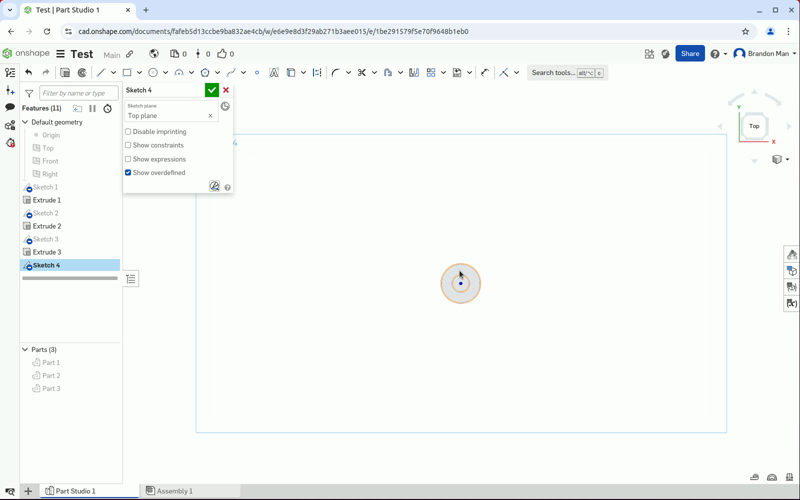
scroll(6)
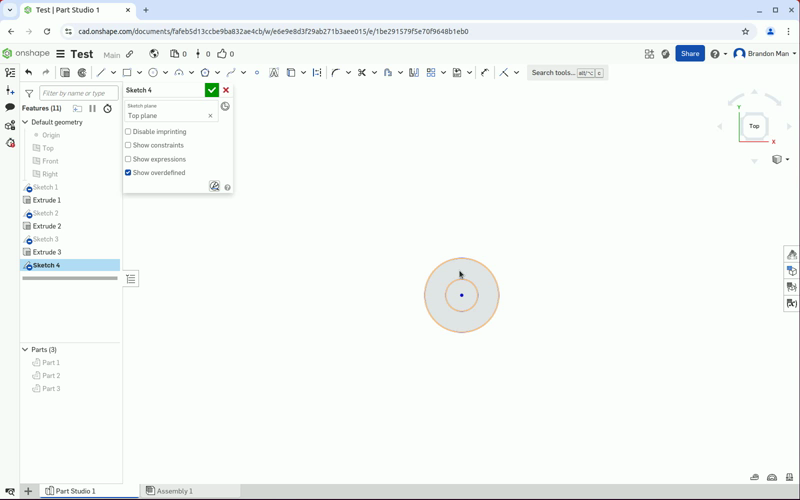
scroll(6)
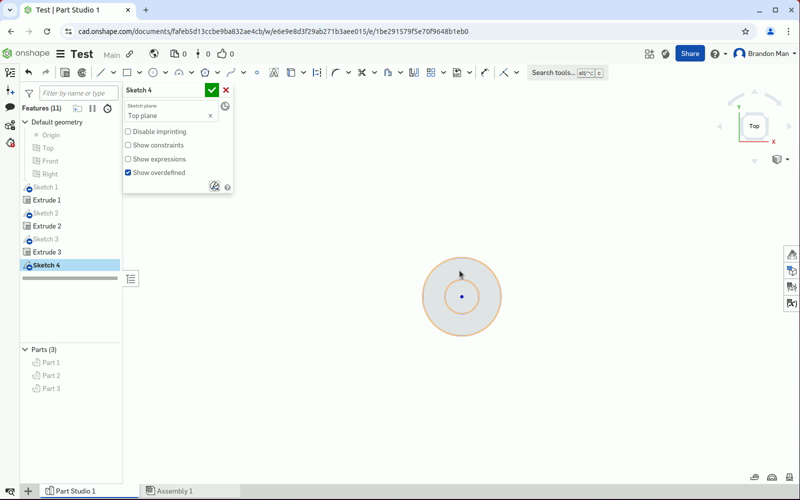
scroll(6)
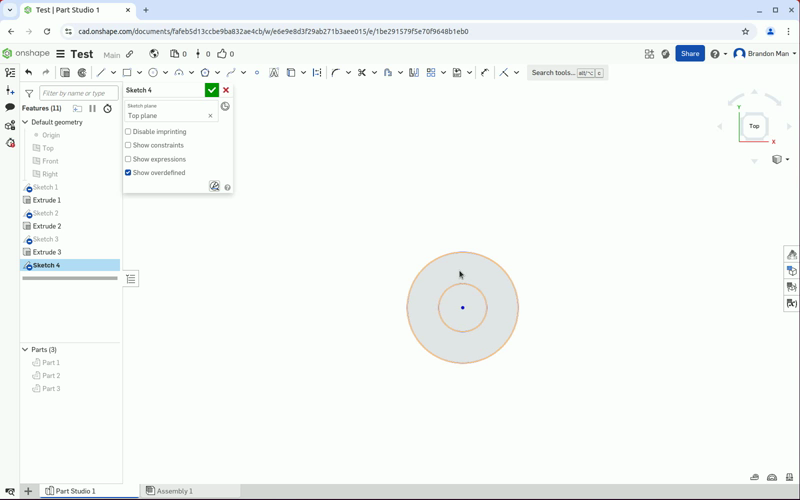
scroll(6)
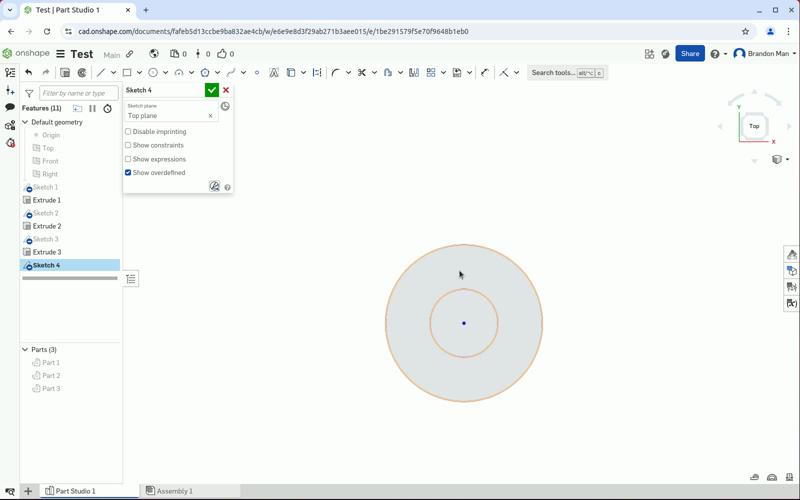
scroll(6)
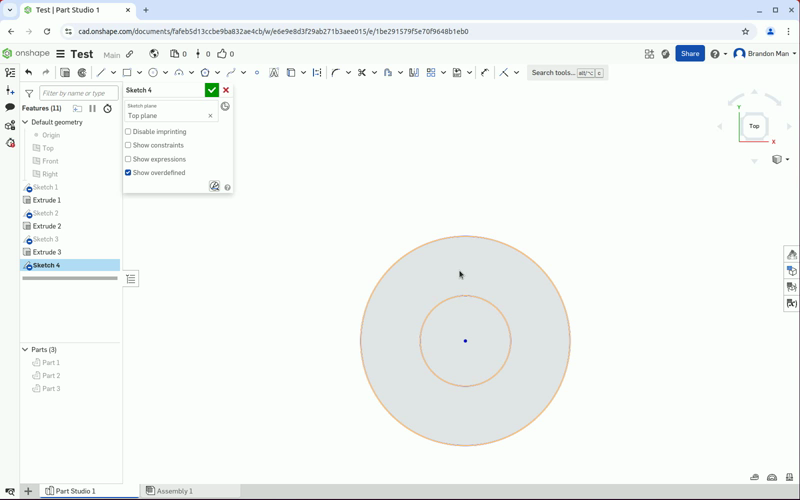
scroll(6)
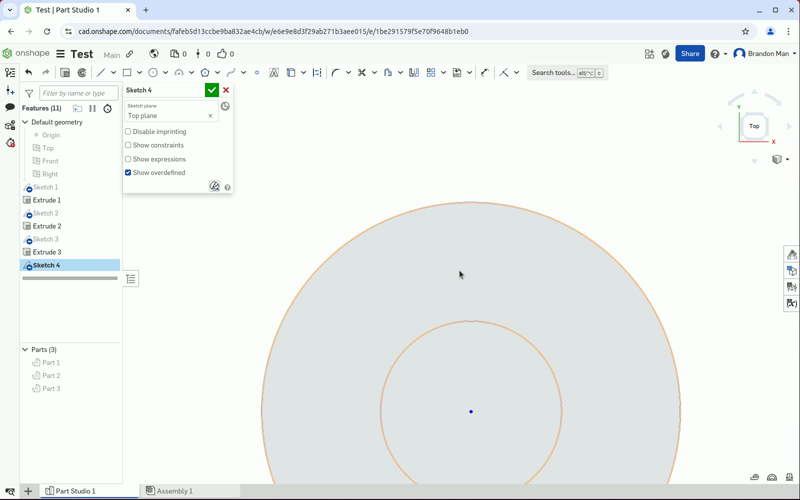
click(459, 270)
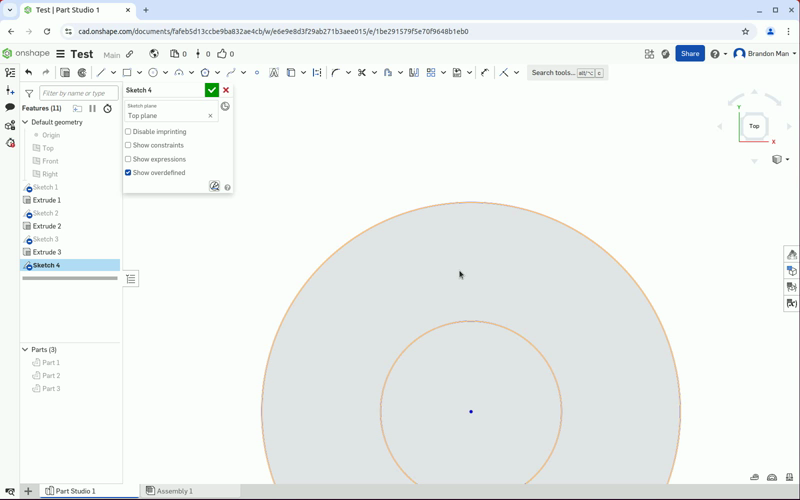
scroll(-6)
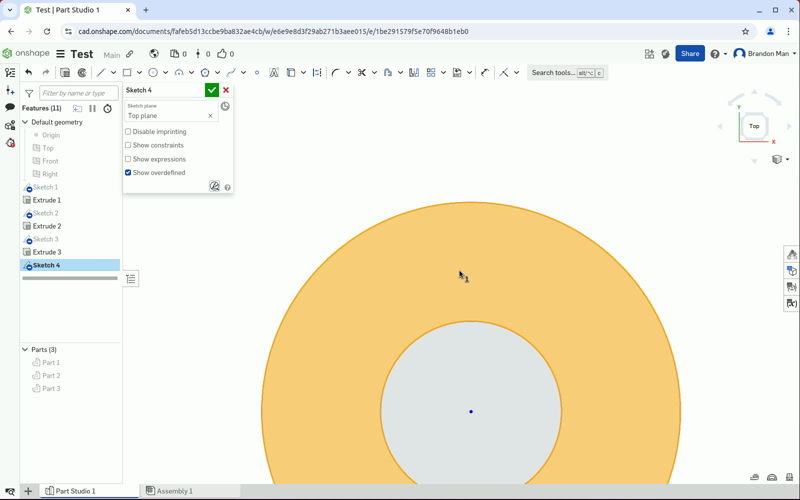
scroll(-6)
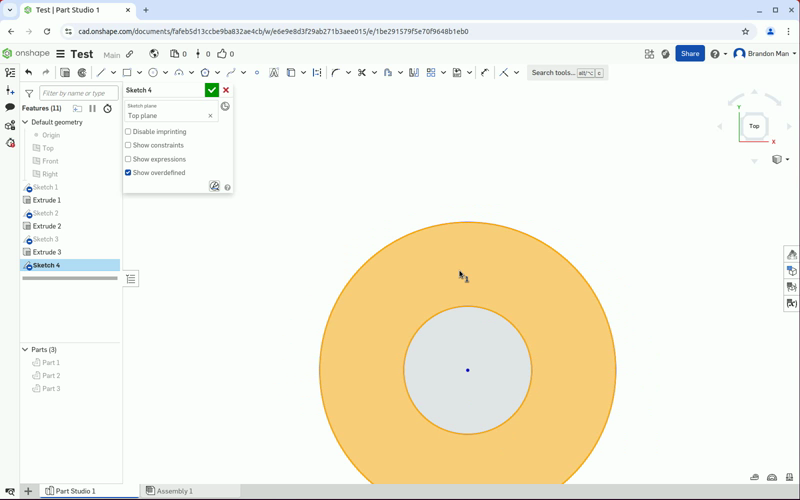
scroll(-6)
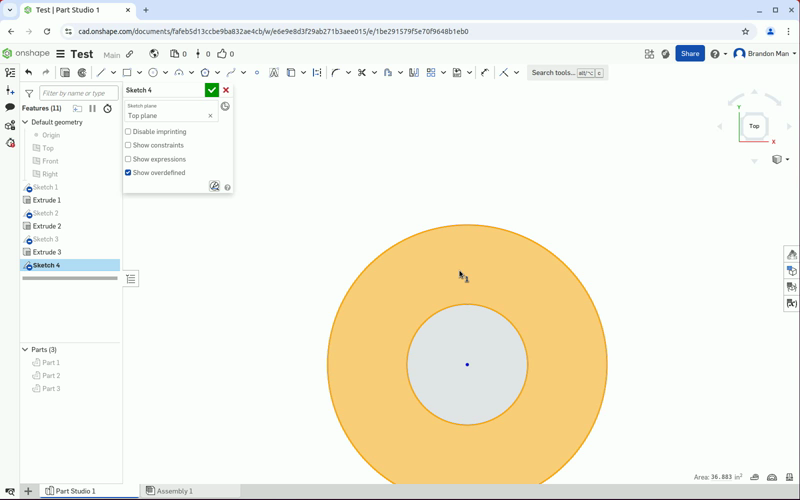
scroll(-6)
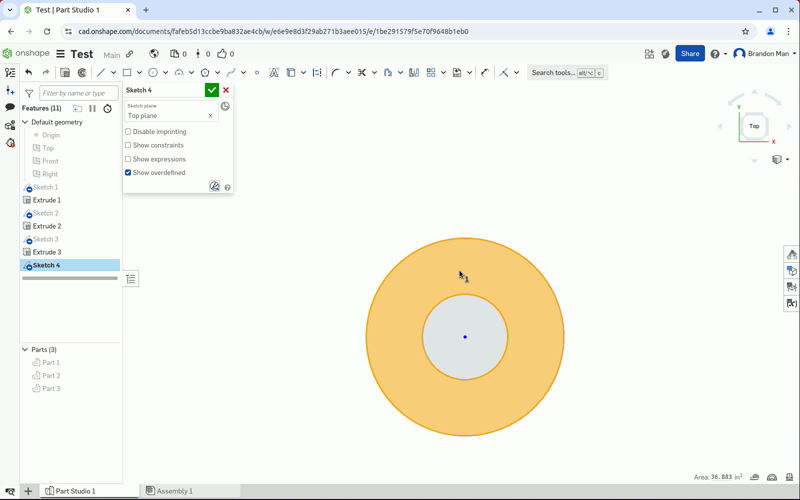
scroll(-6)
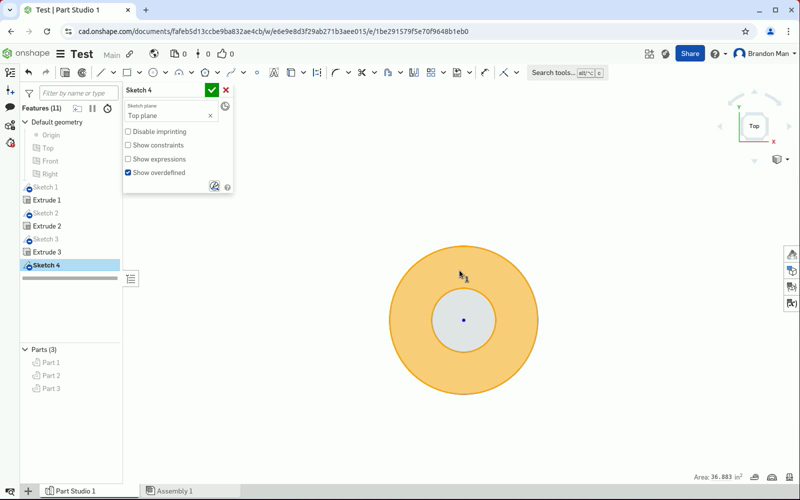
scroll(-6)
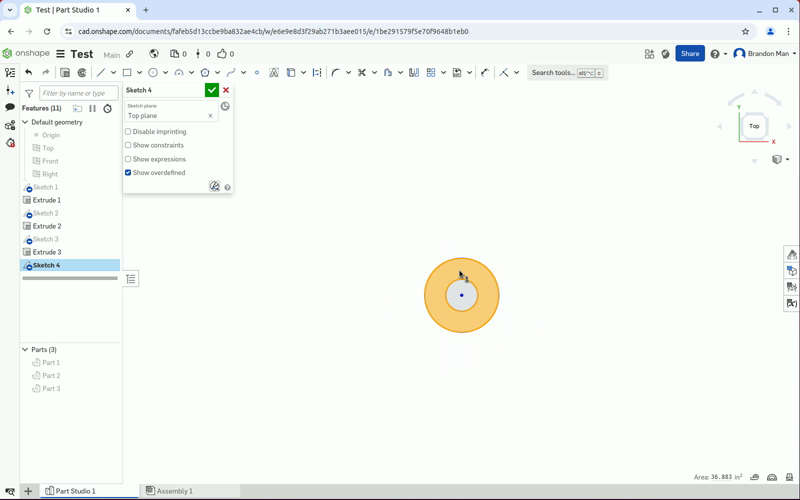
scroll(-6)
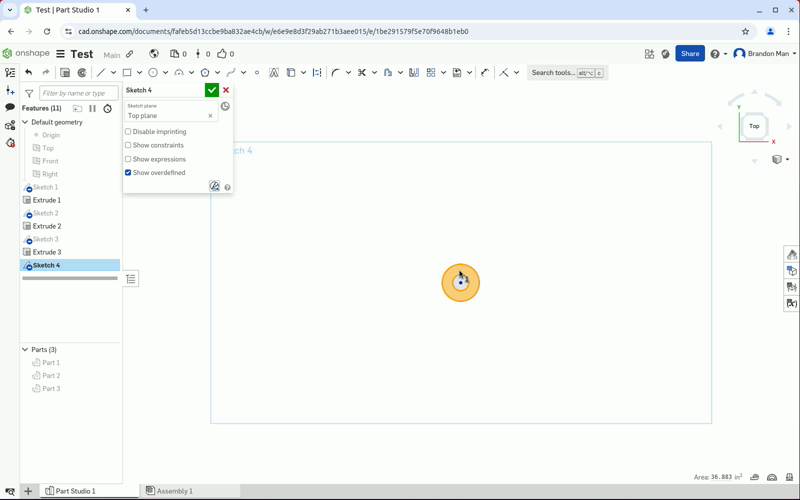
mouse_move(73, 352)
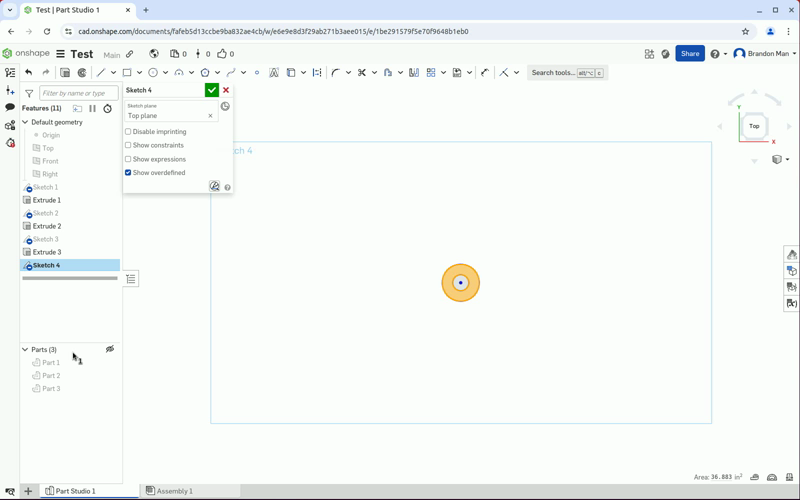
key(shift+y)
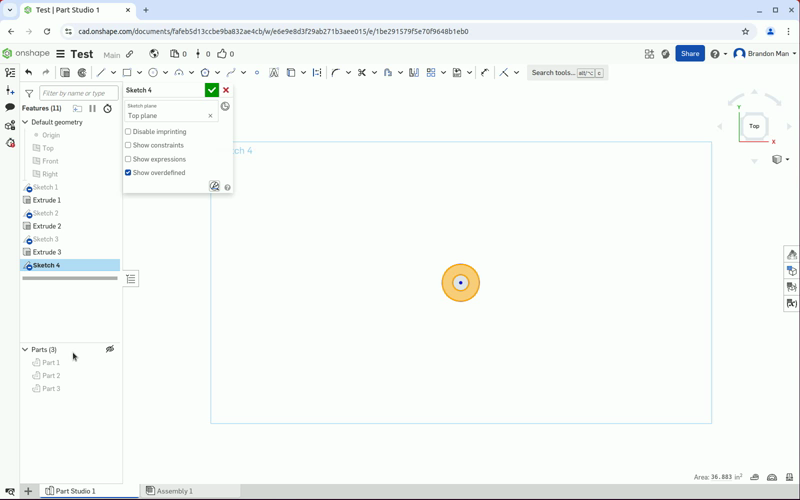
key(shift+e)
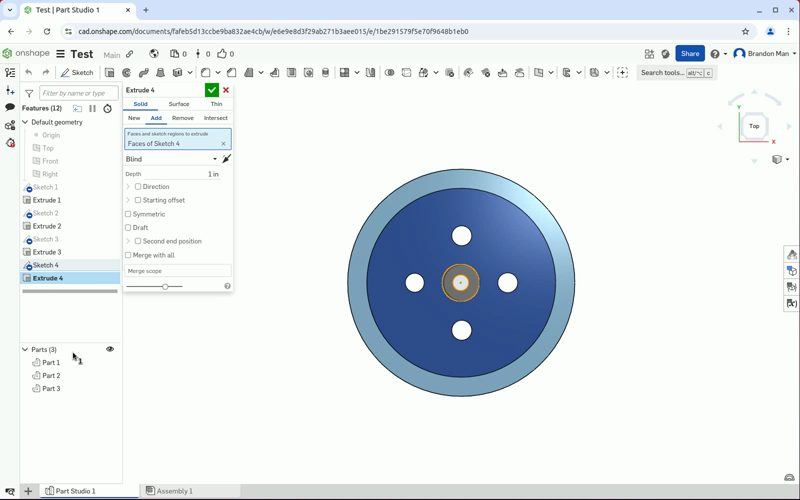
mouse_move(143, 106)
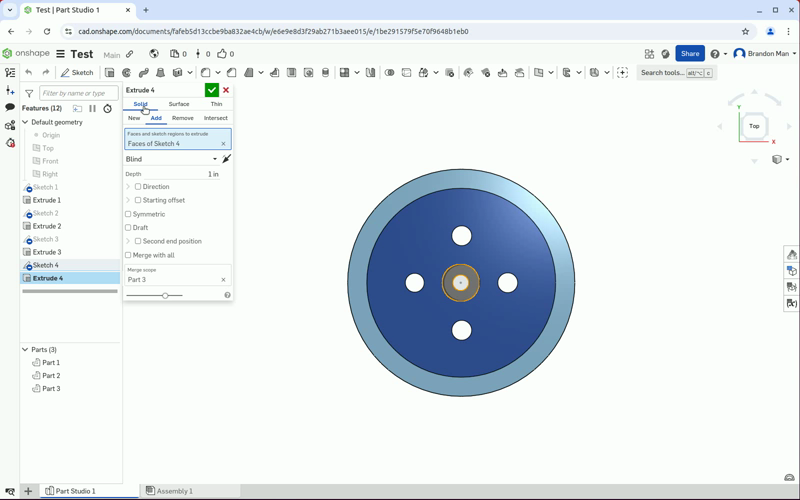
click(143, 106)
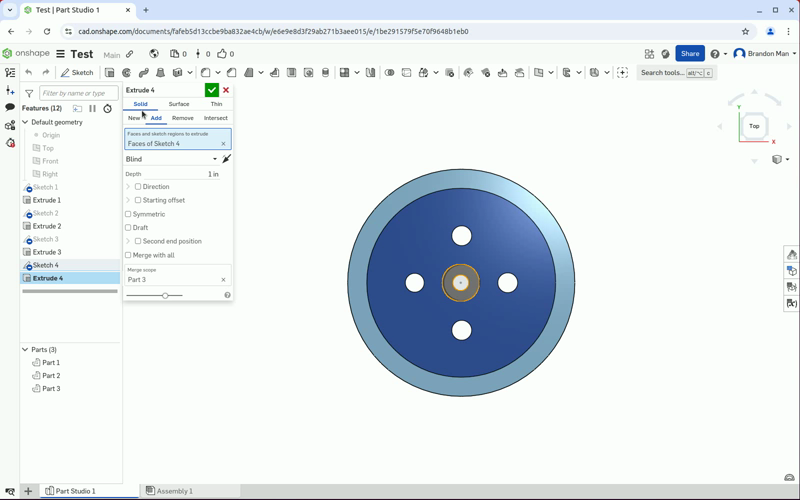
mouse_move(137, 120)
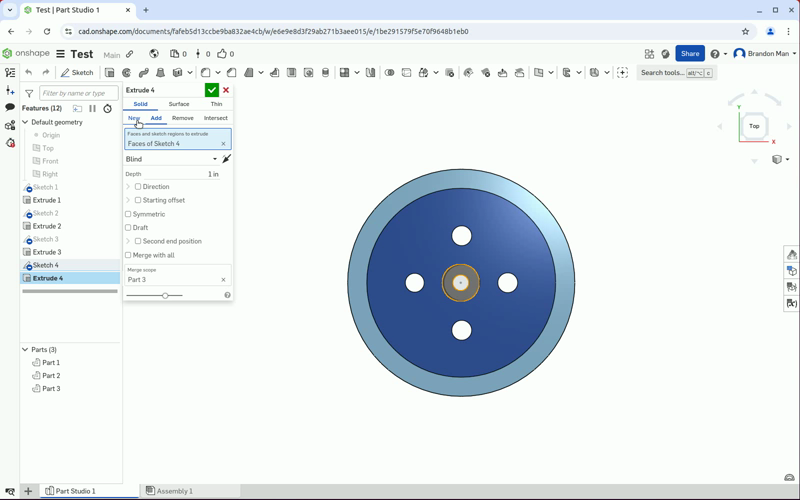
click(137, 120)
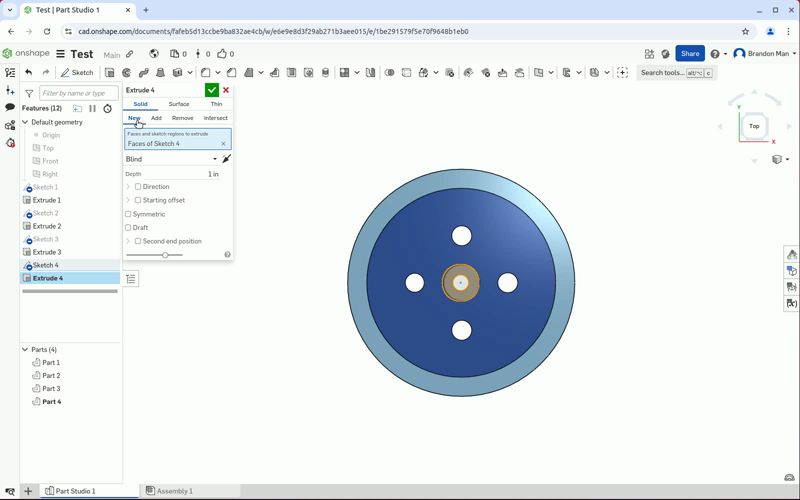
key(tab, 4)
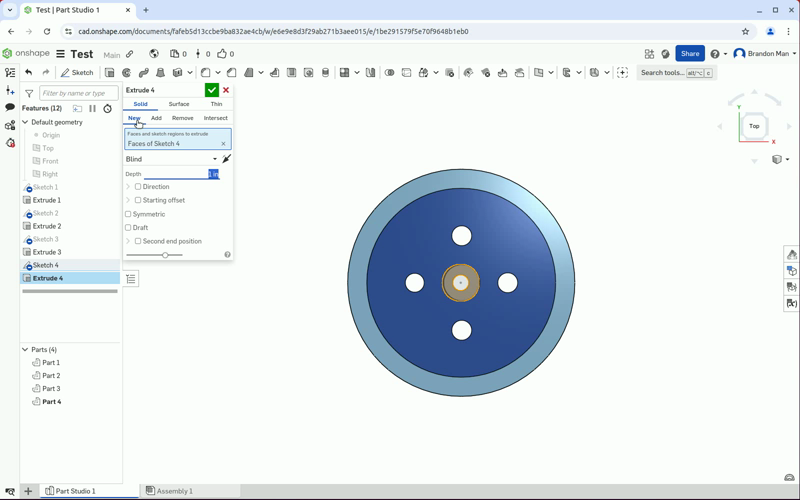
text(7.702)
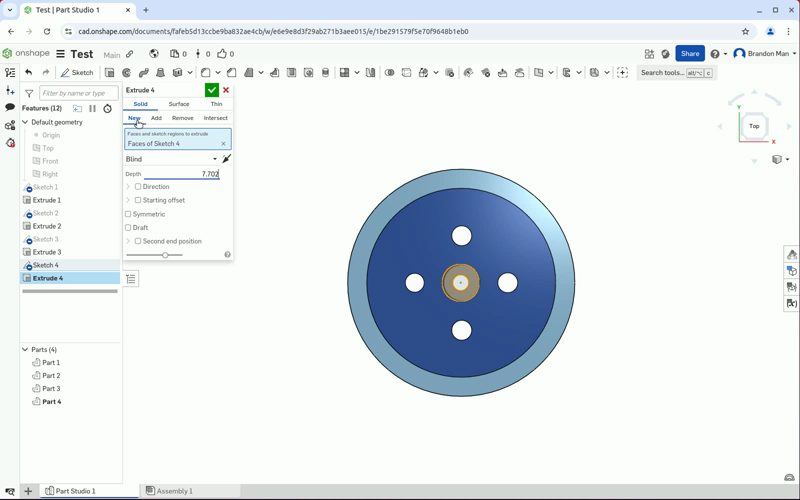
key(tab, 3)
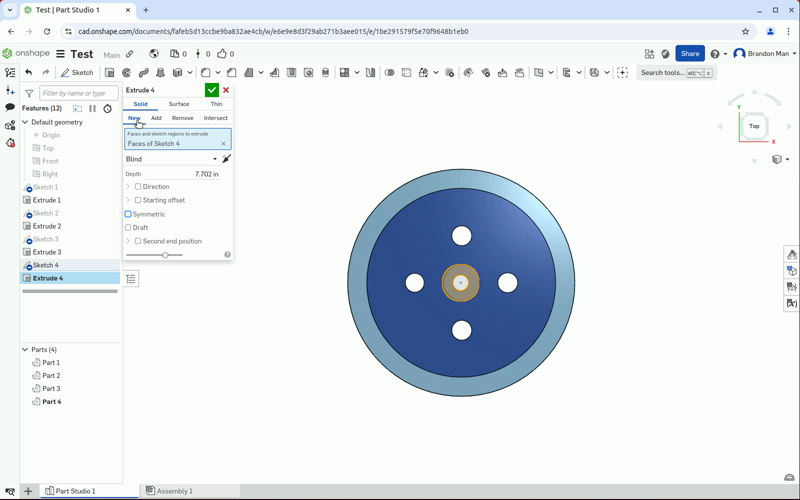
key(space)
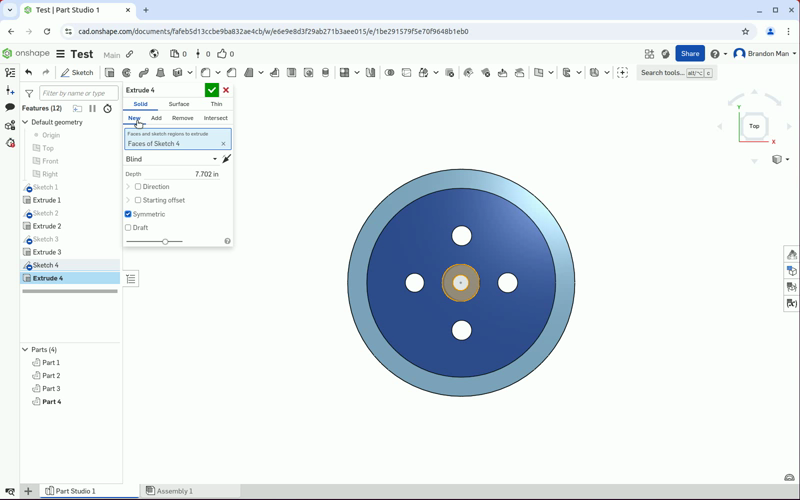
key(enter)
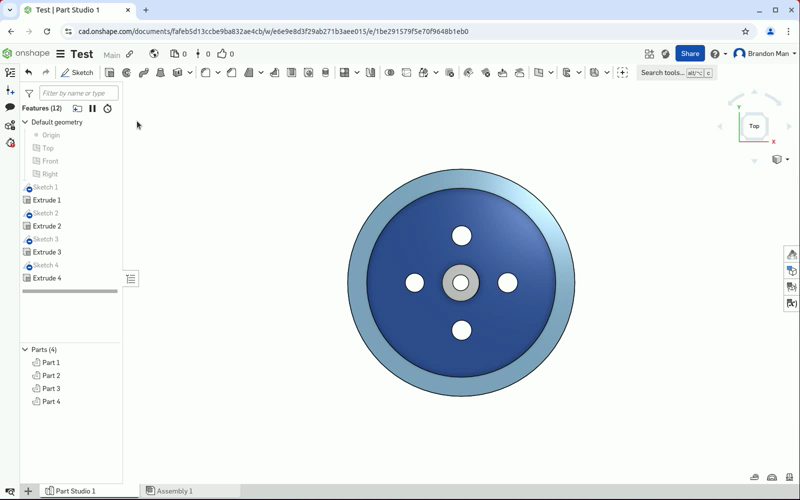
key(shift+h)
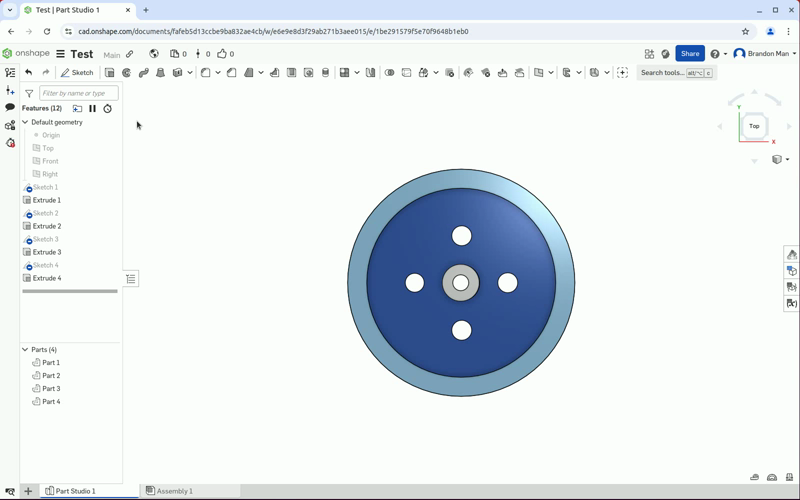
key(shift+h)
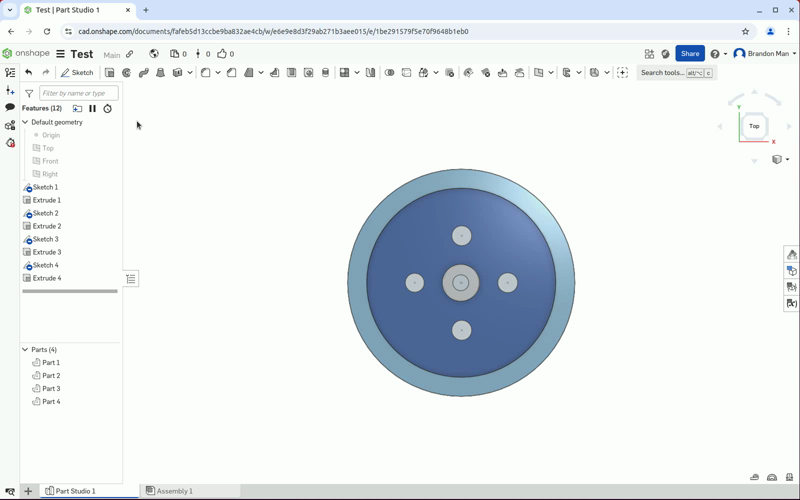
key(shift+7)
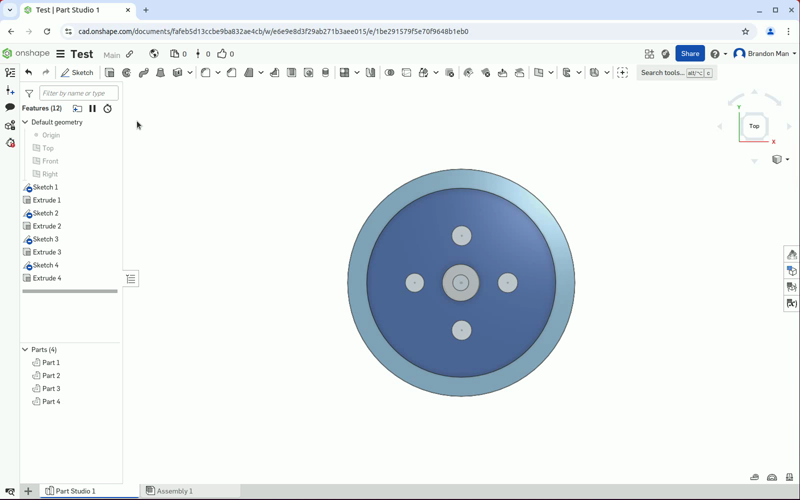
key(up, 3)
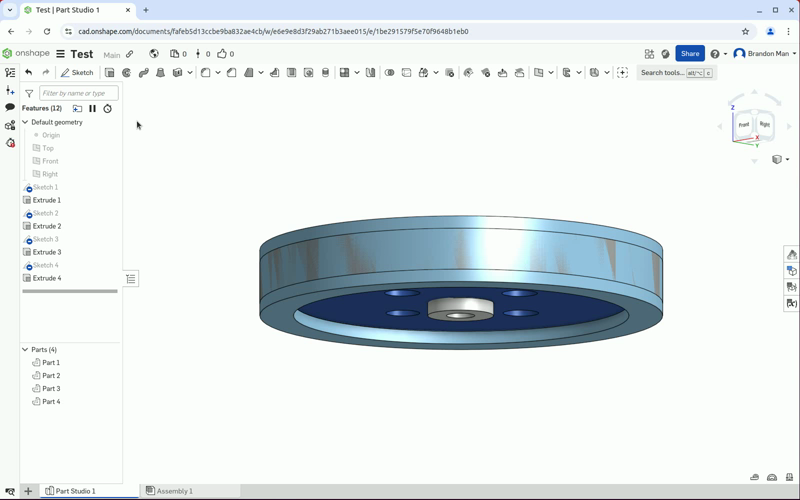
key(left, 3)
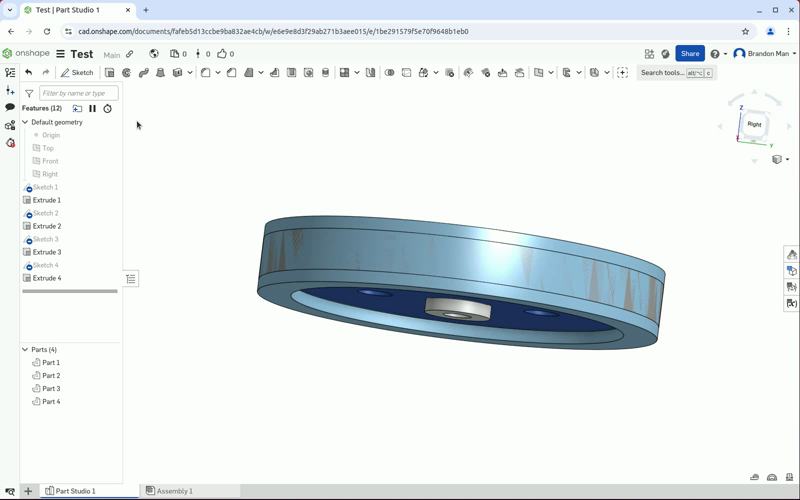
key(right, 3)
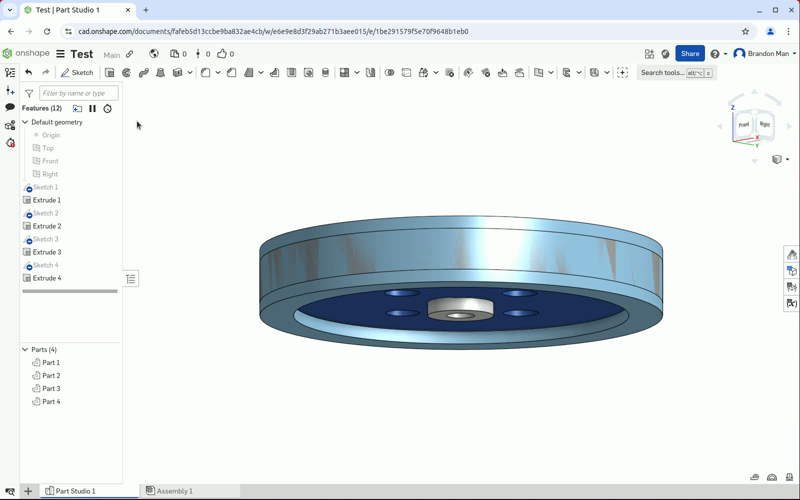
key(down, 3)
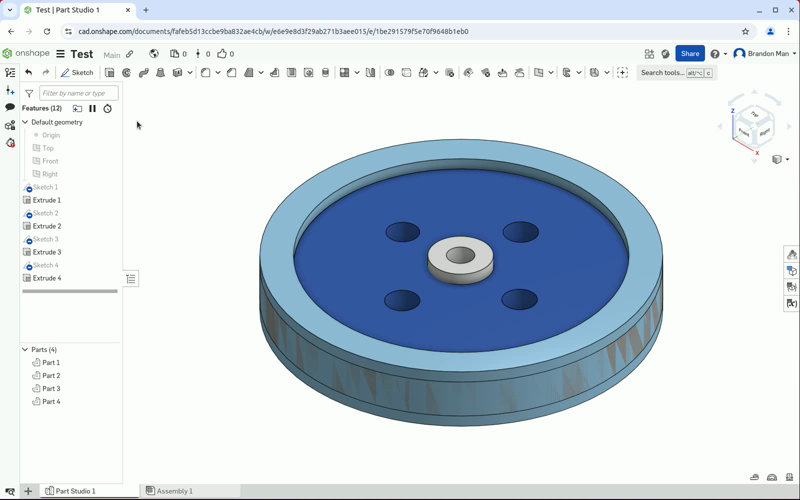
mouse_move(73, 189)
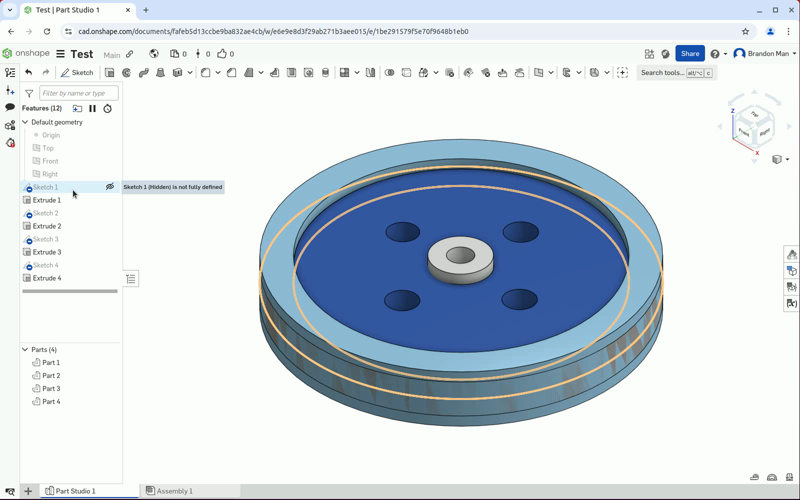
click(73, 189)